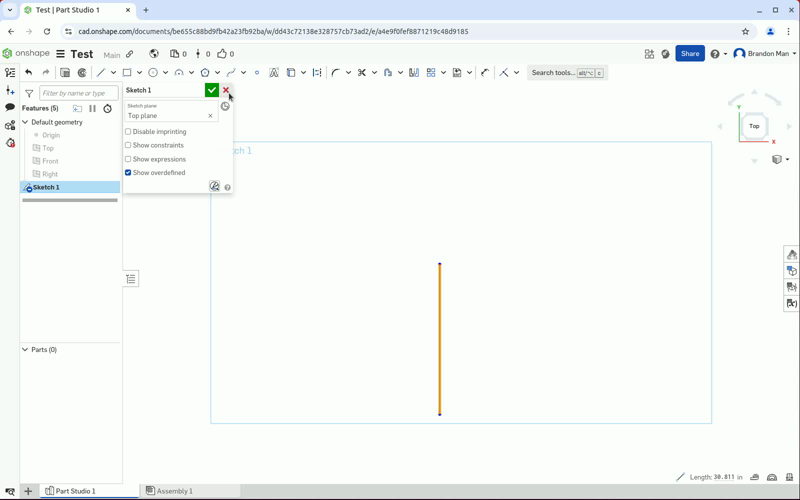
key(shift+h)
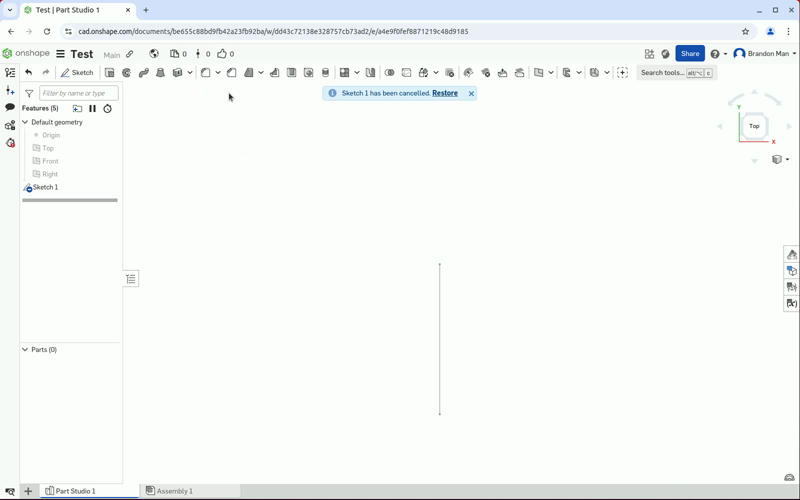
key(shift+s)
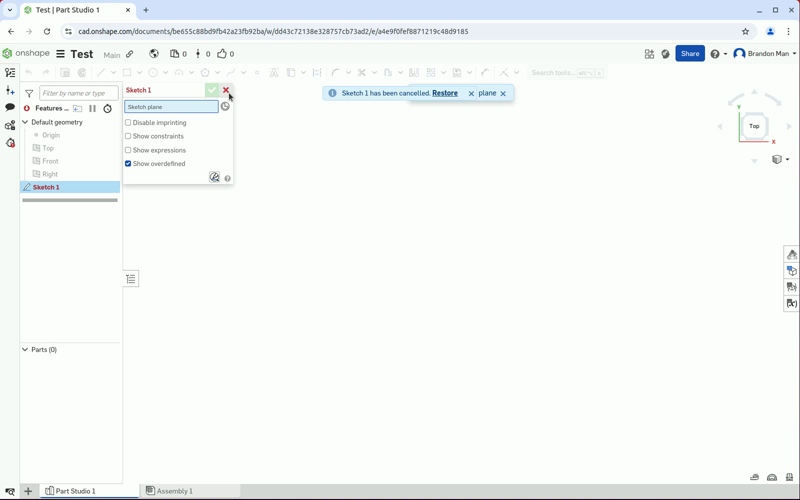
mouse_move(73, 150)
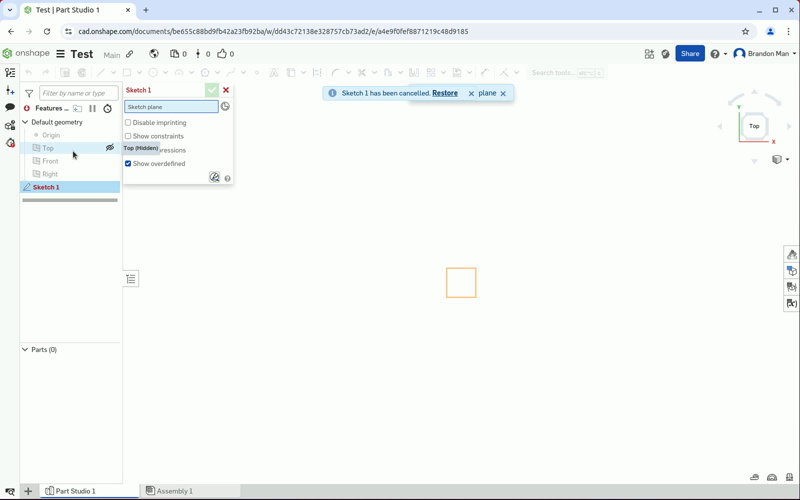
click(73, 150)
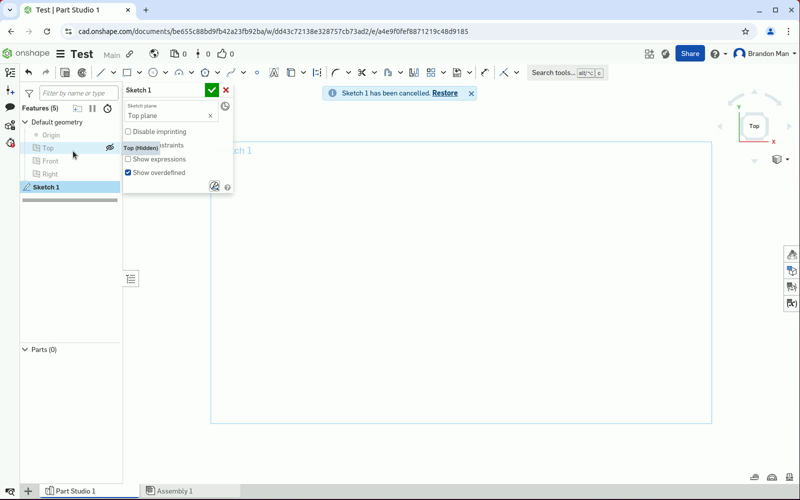
mouse_move(73, 352)
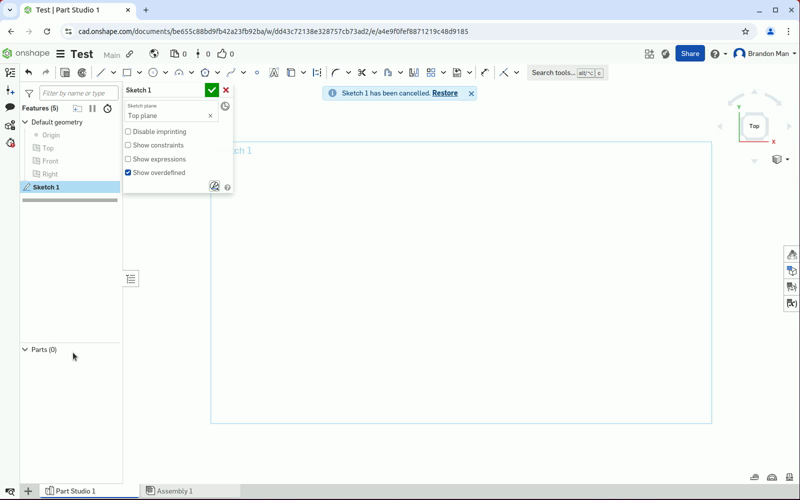
key(y)
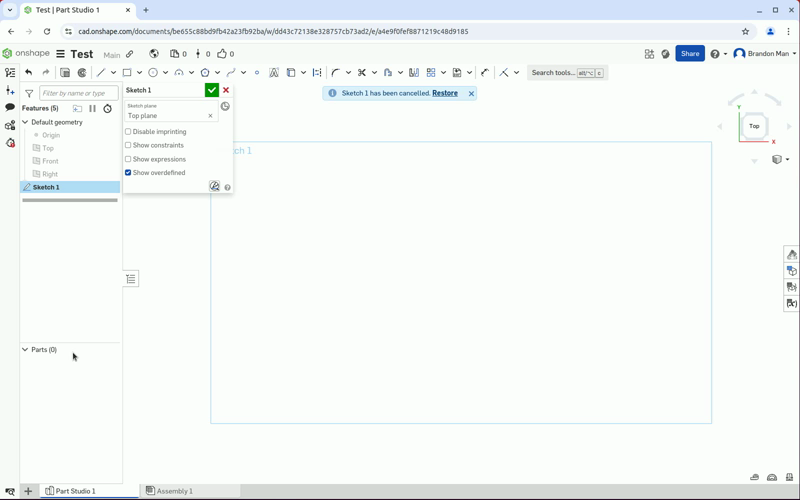
key(l)
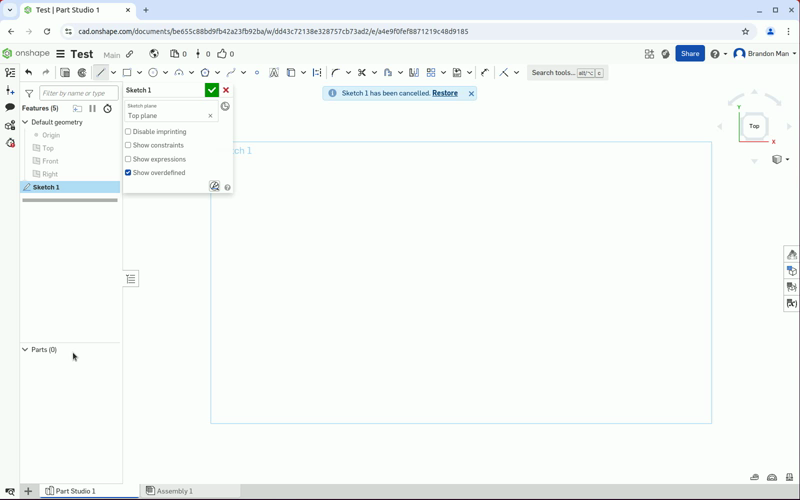
key_down(shift)
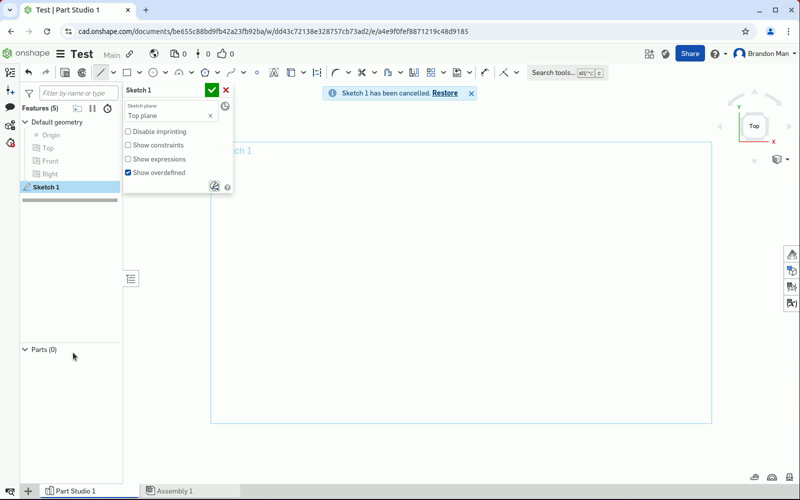
mouse_move(460, 282)
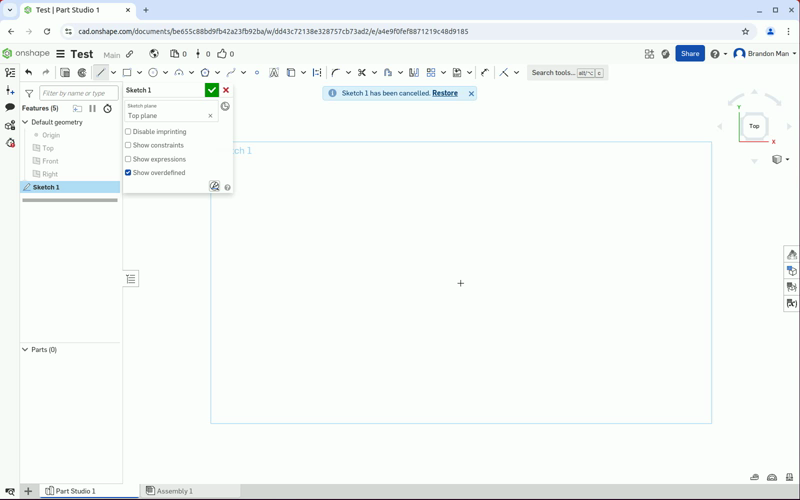
click(460, 282)
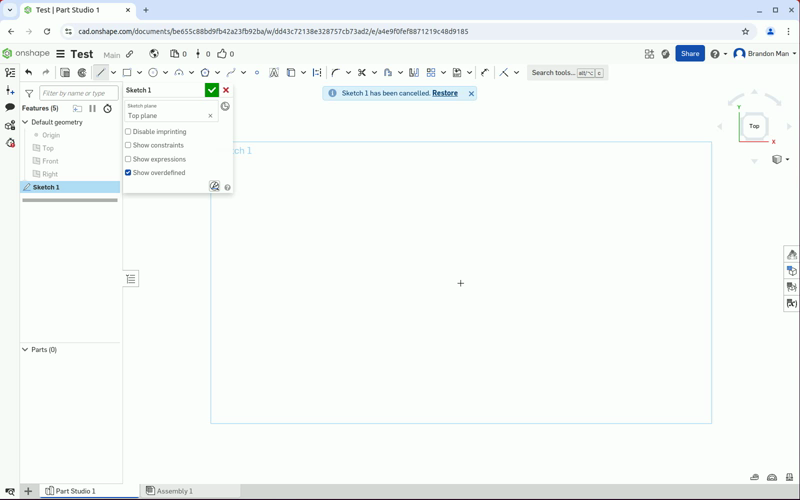
key_up(shift)
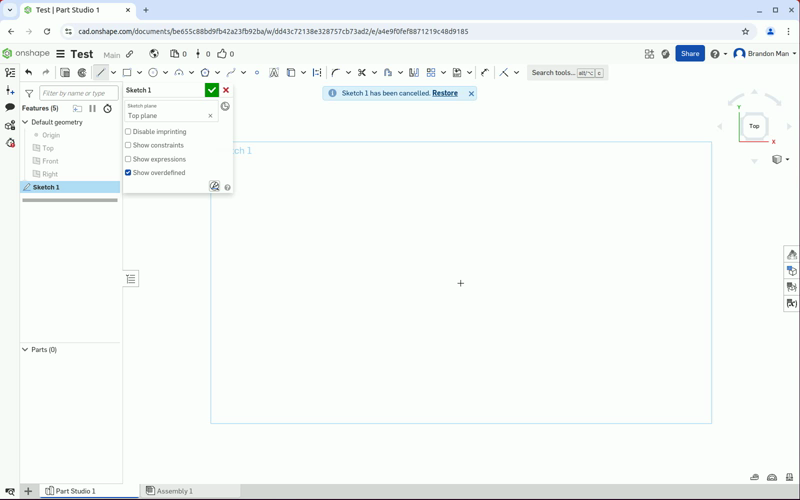
key_down(shift)
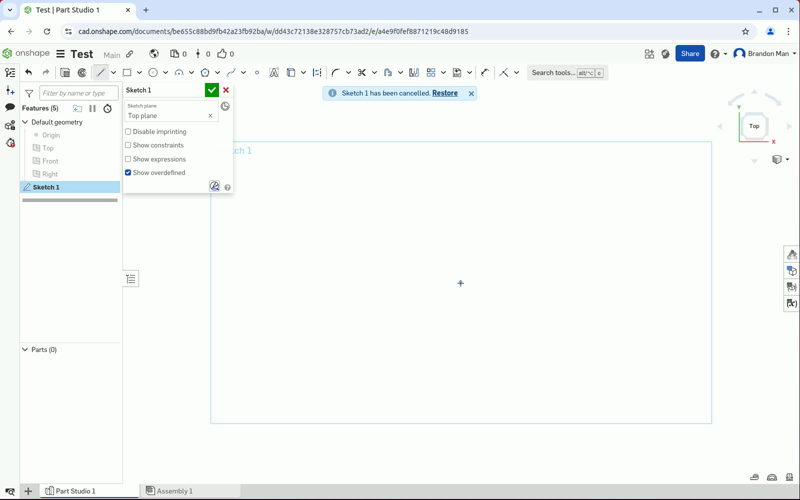
mouse_move(547, 282)
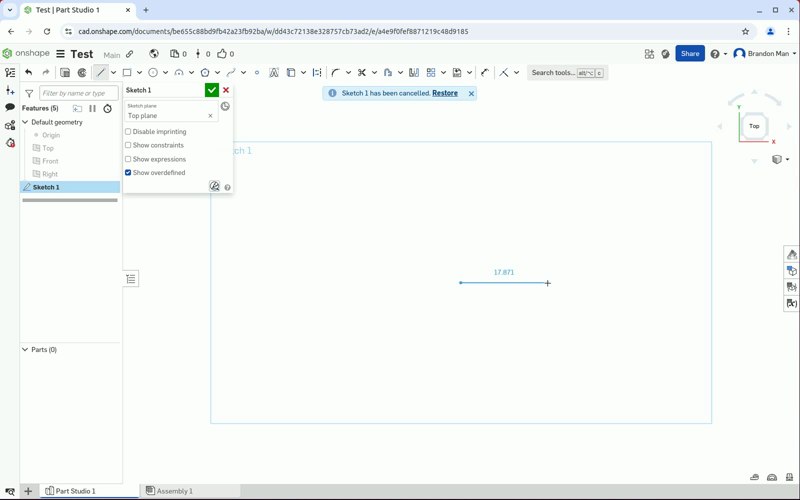
click(547, 282)
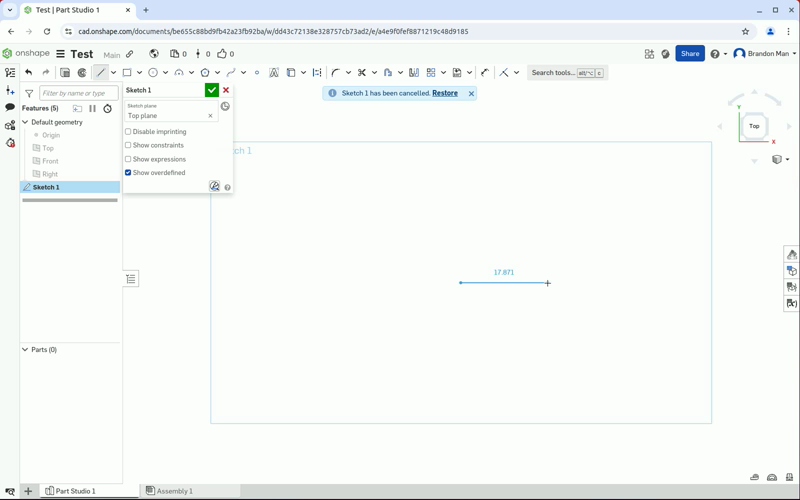
key_up(shift)
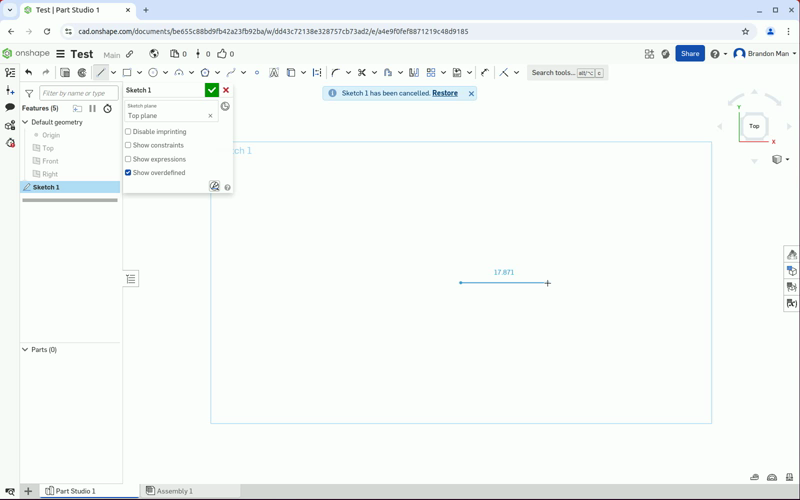
key_down(shift)
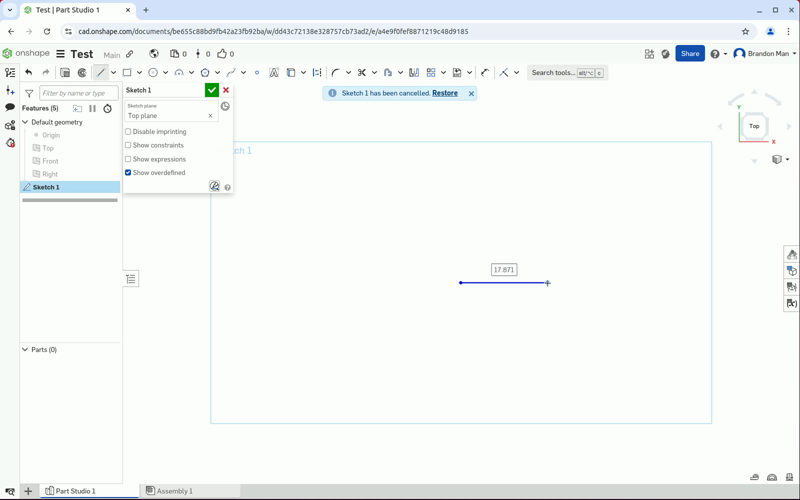
mouse_move(577, 282)
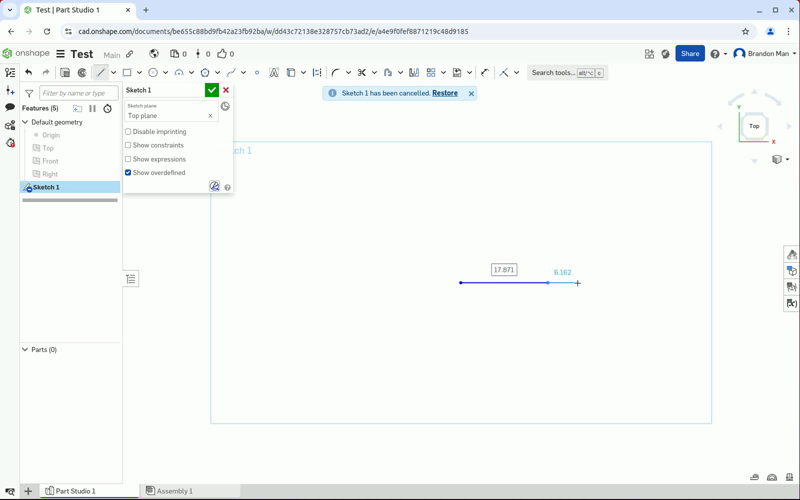
mouse_move(547, 233)
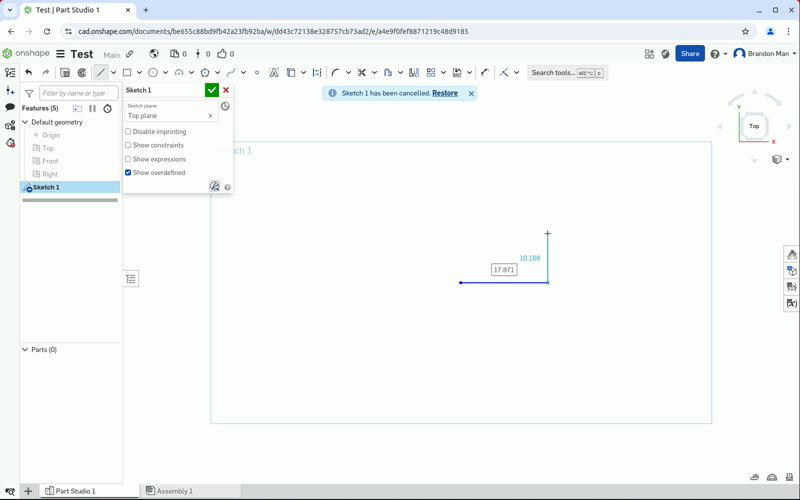
click(547, 233)
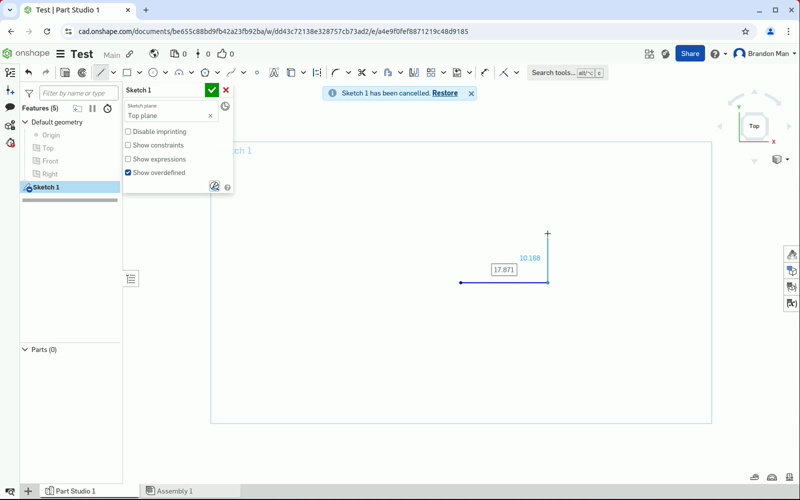
key_up(shift)
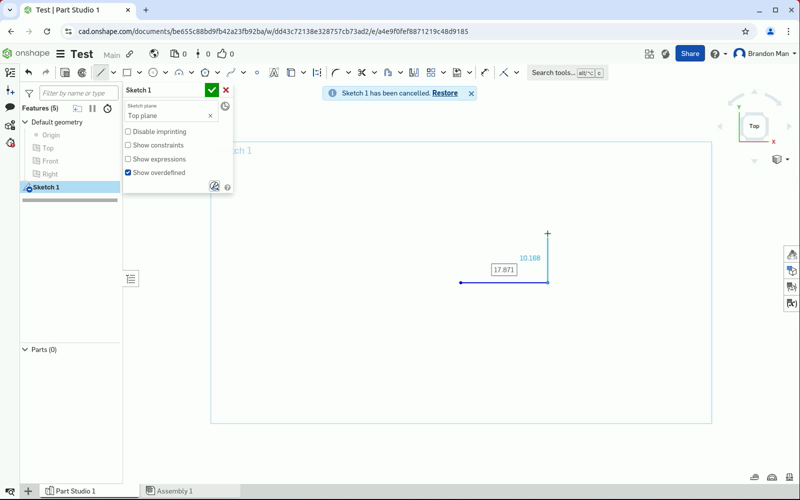
key_down(shift)
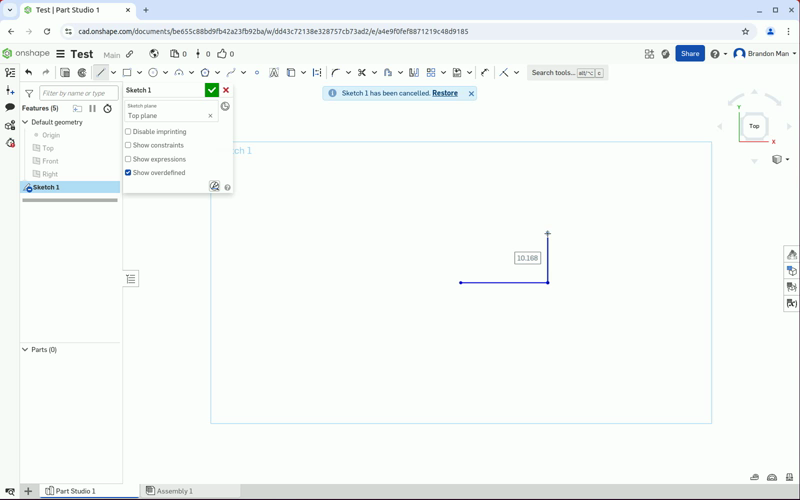
mouse_move(460, 233)
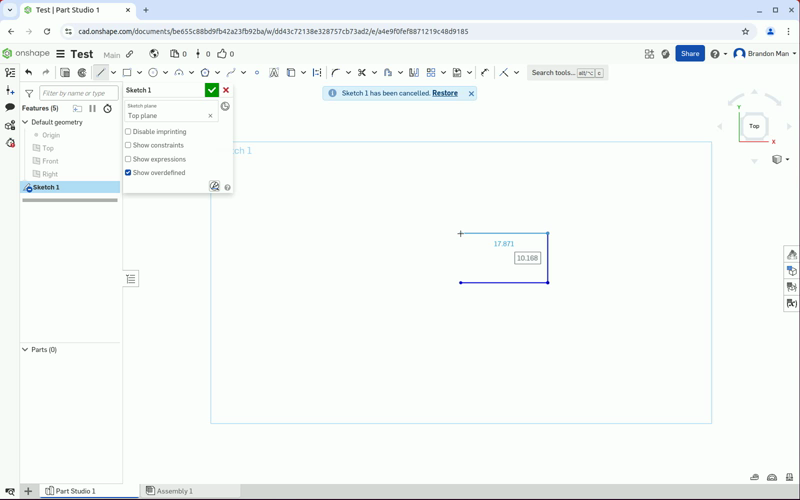
click(460, 233)
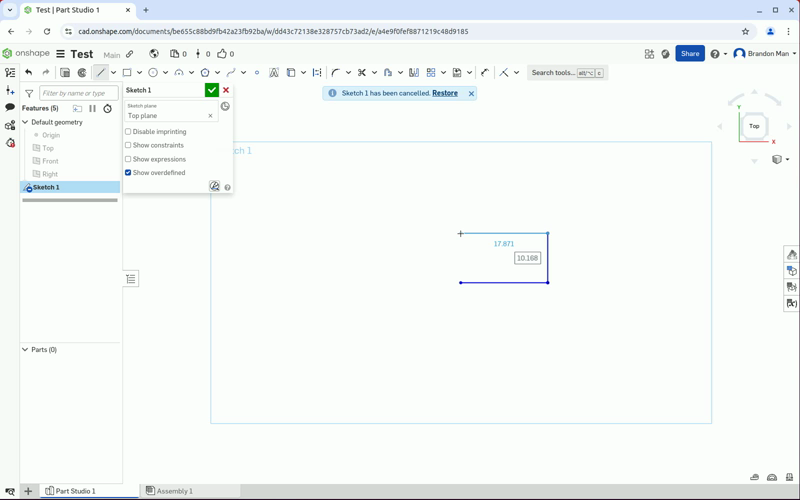
key_up(shift)
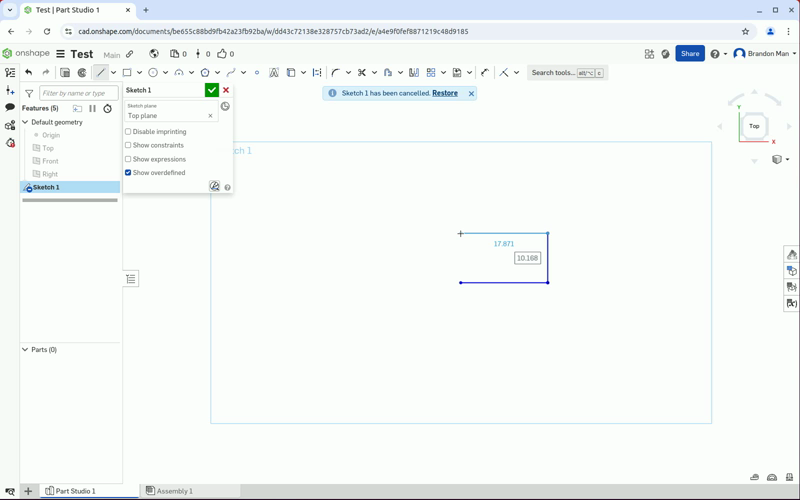
mouse_move(490, 233)
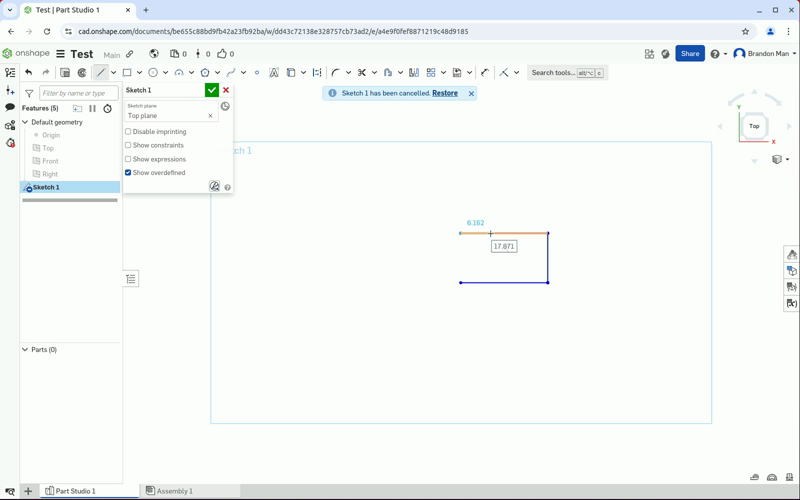
key_down(shift)
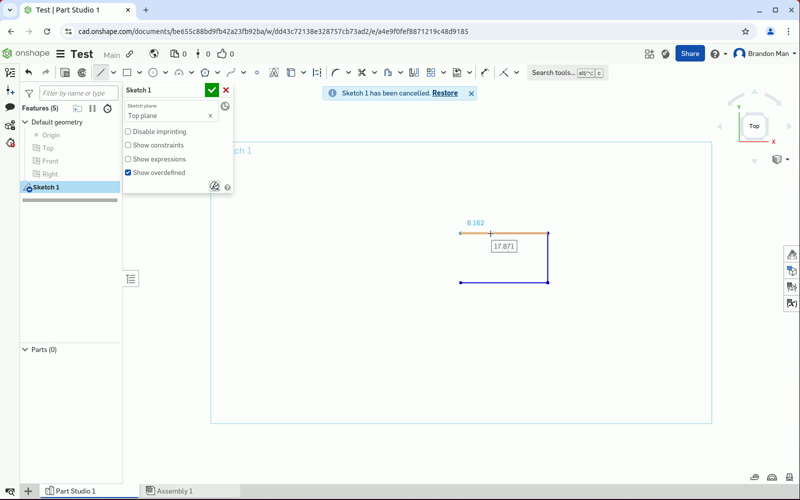
mouse_move(460, 282)
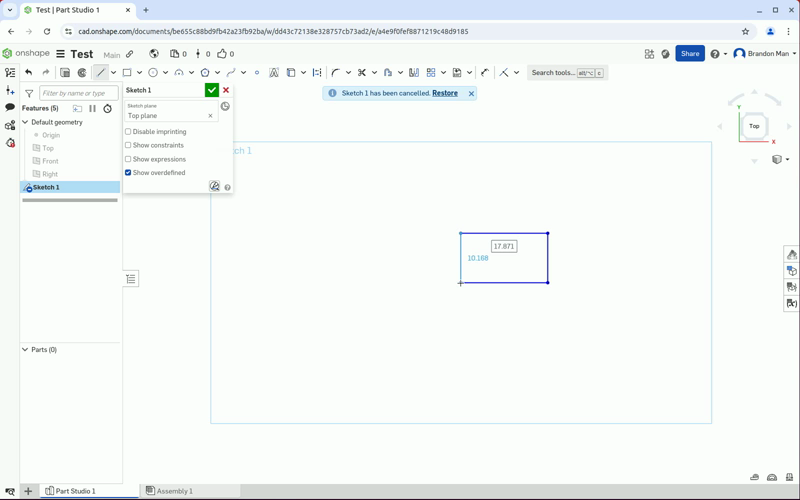
key_up(shift)
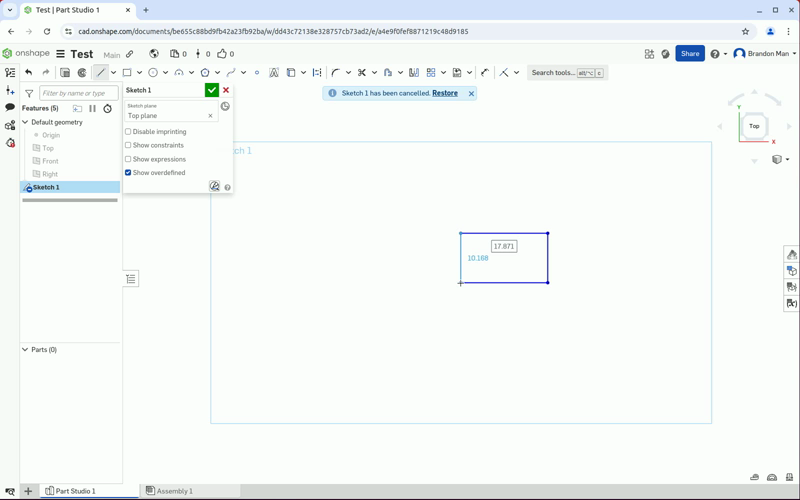
click(460, 282)
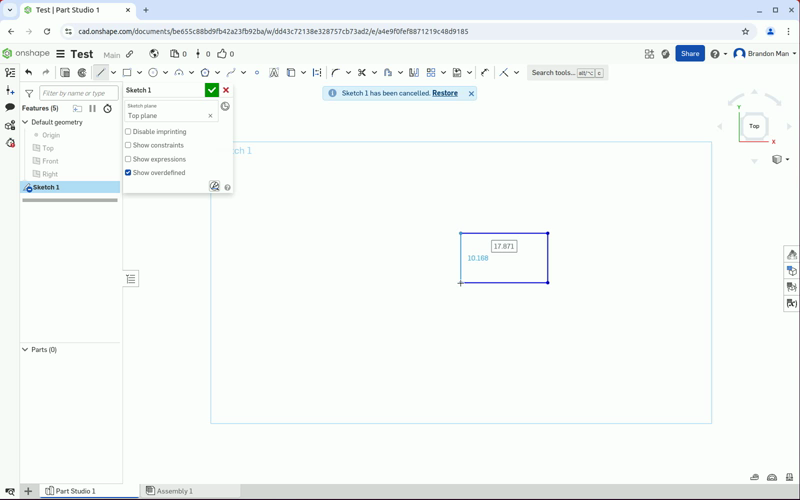
key(esc)
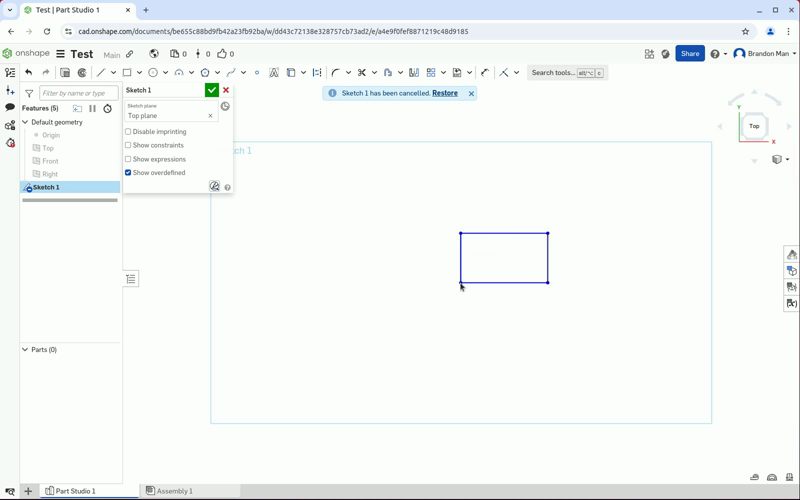
mouse_move(486, 276)
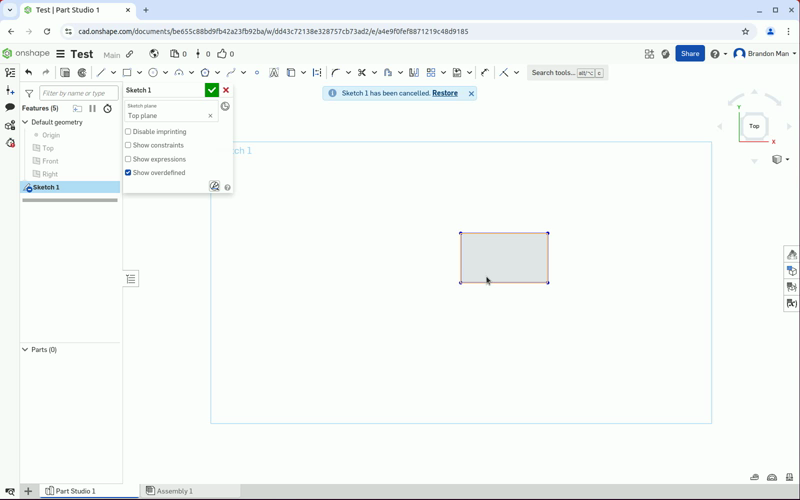
click(486, 276)
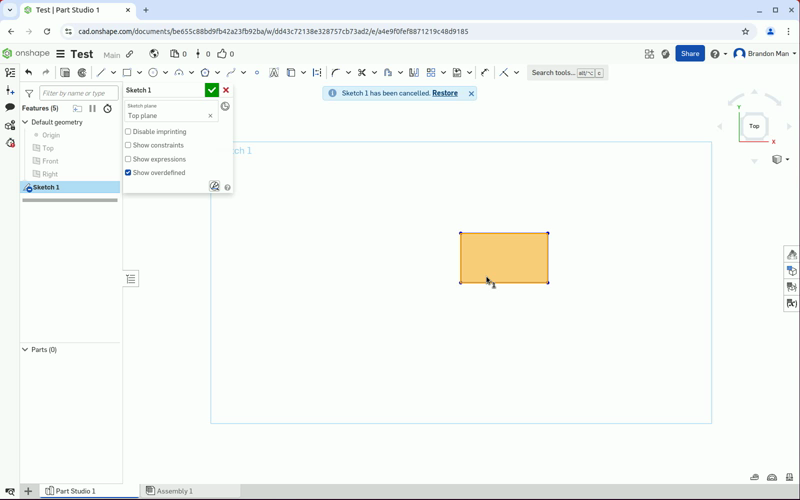
mouse_move(73, 352)
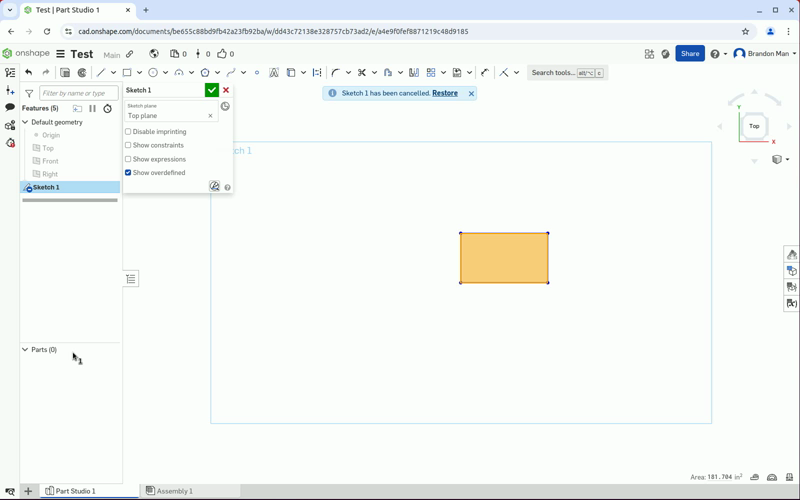
key(shift+y)
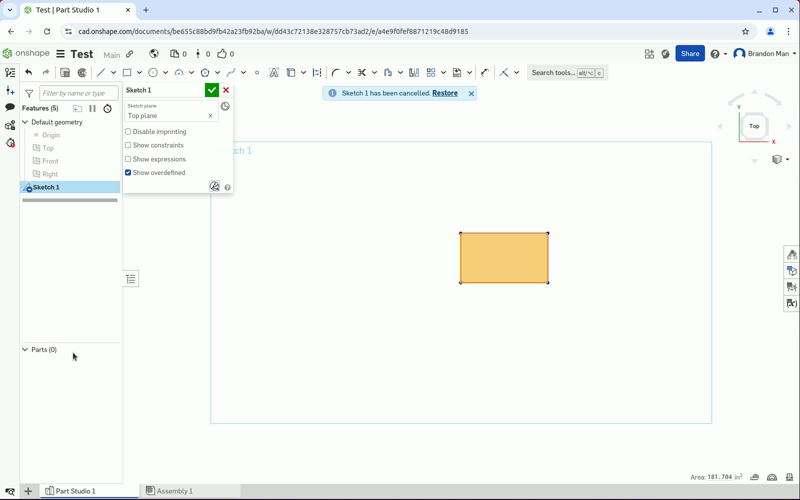
key(shift+e)
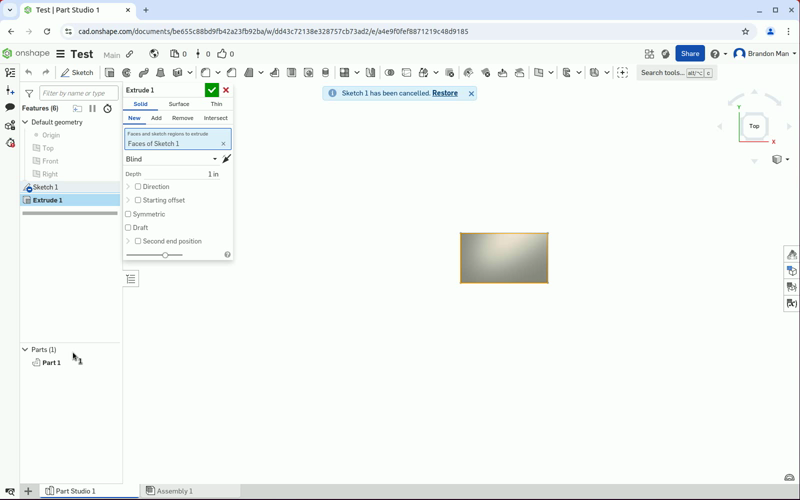
mouse_move(143, 106)
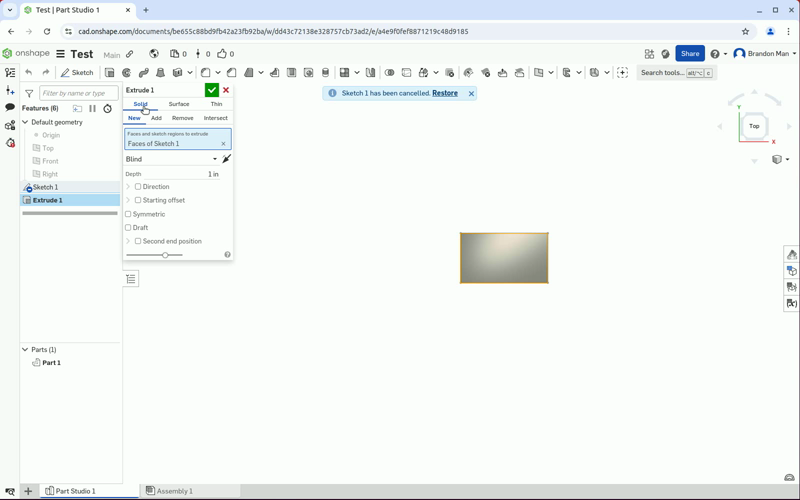
click(143, 106)
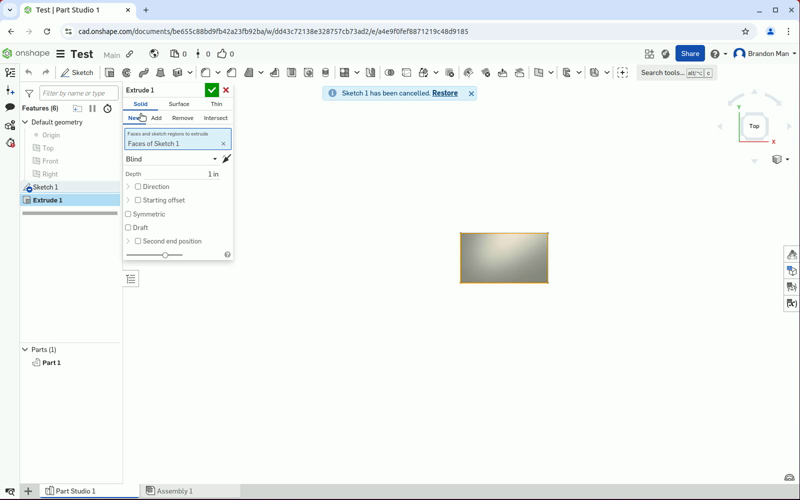
mouse_move(137, 120)
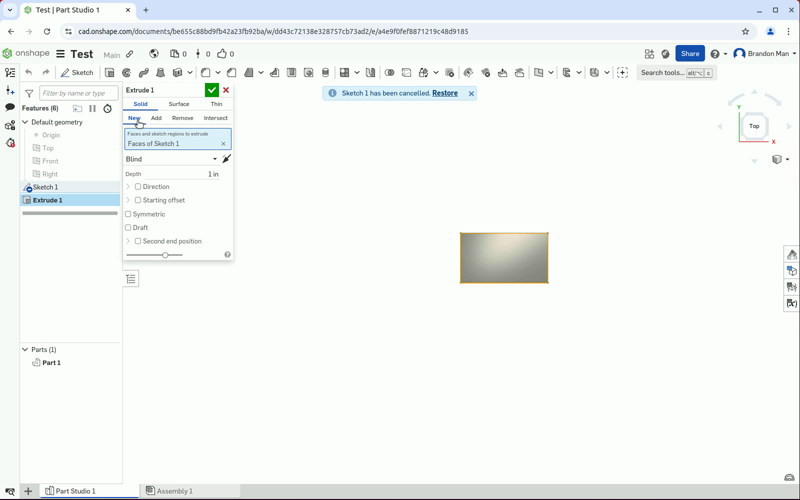
click(137, 120)
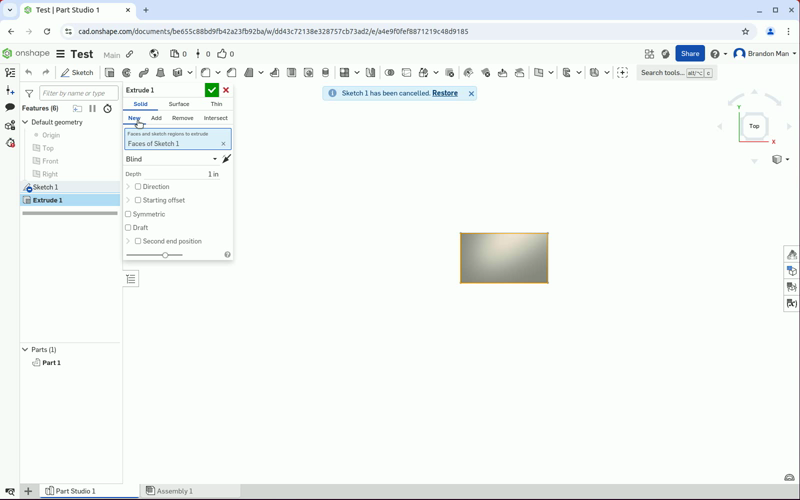
key(tab, 4)
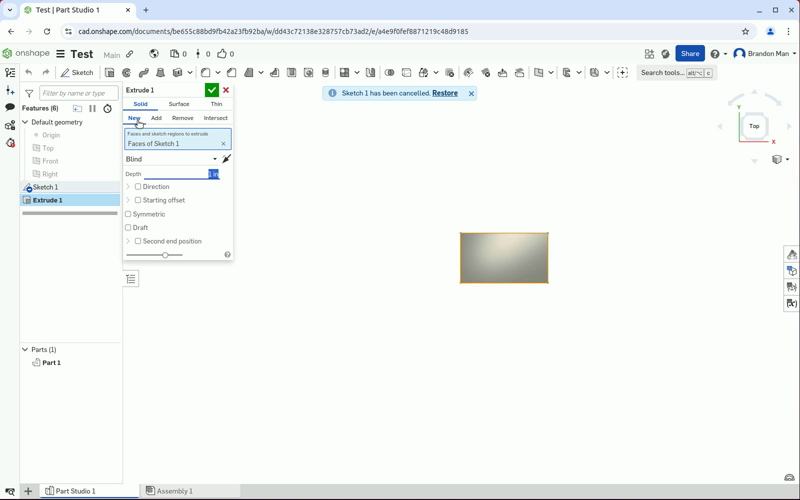
text(8.184)
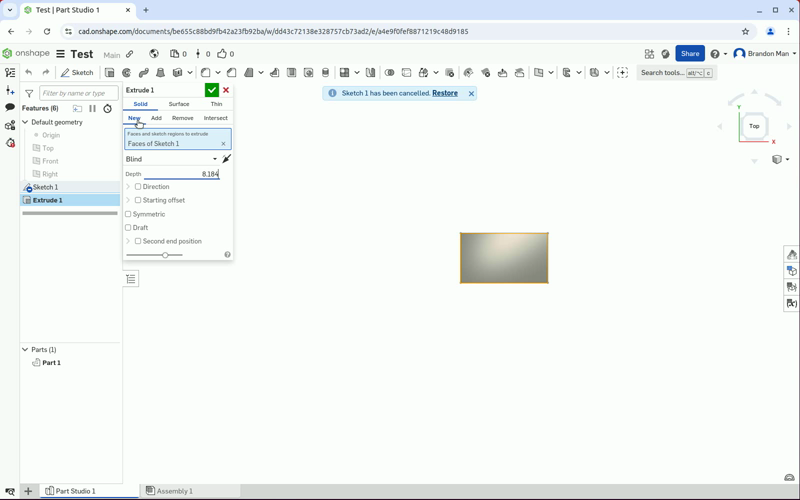
key(enter)
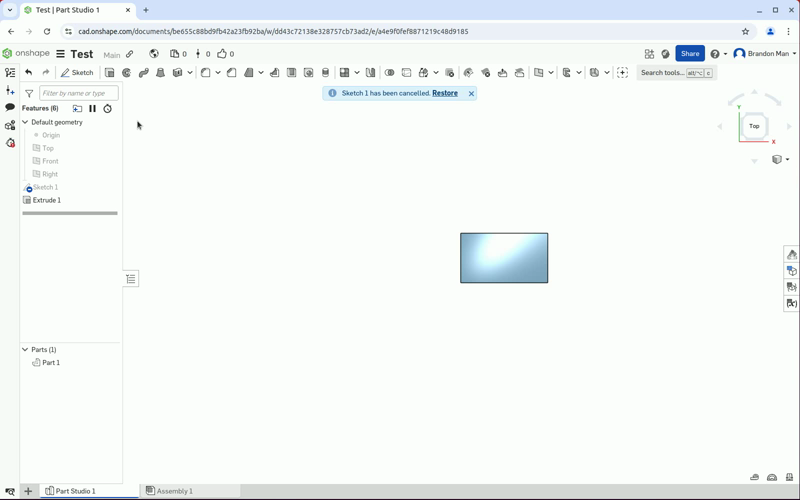
key(shift+h)
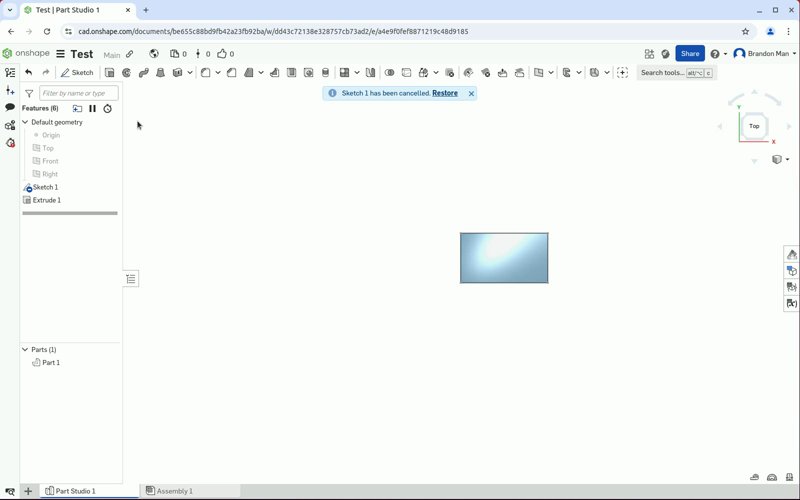
key(shift+h)
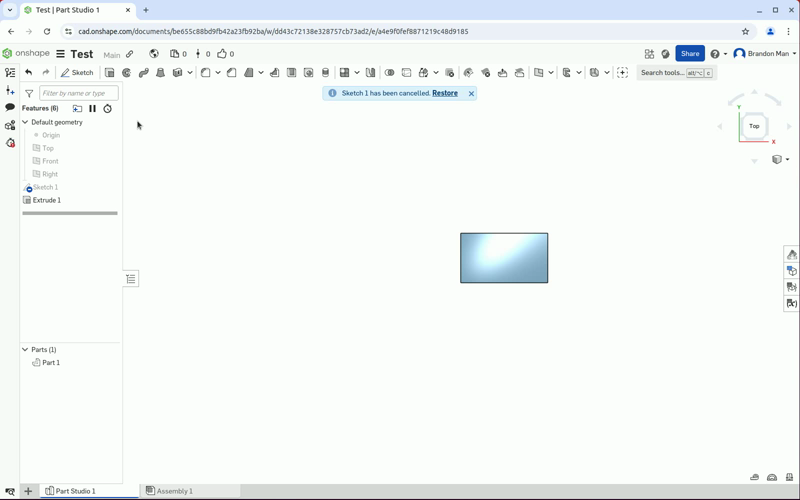
mouse_move(73, 189)
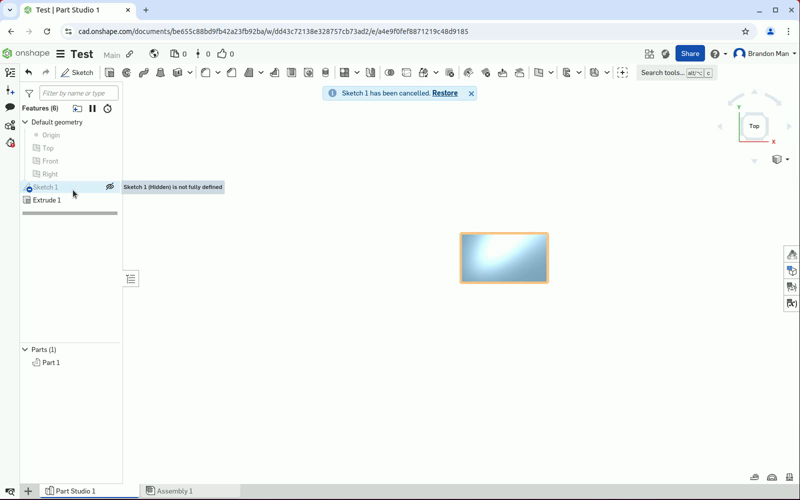
click(73, 189)
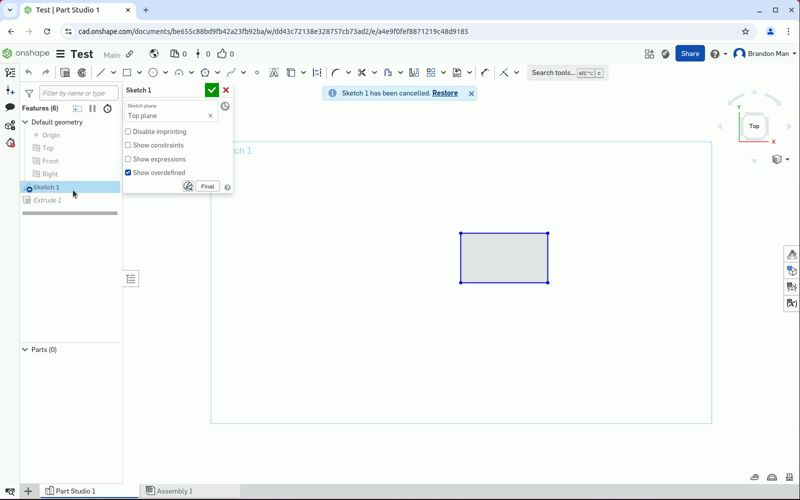
mouse_move(229, 92)
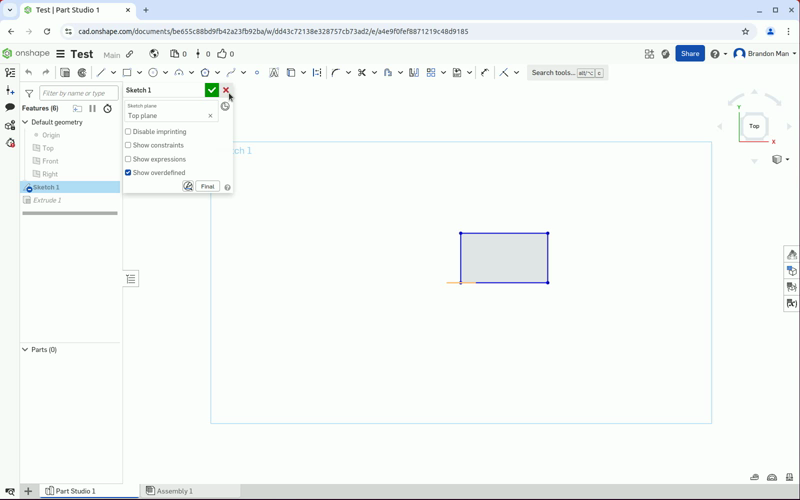
click(229, 92)
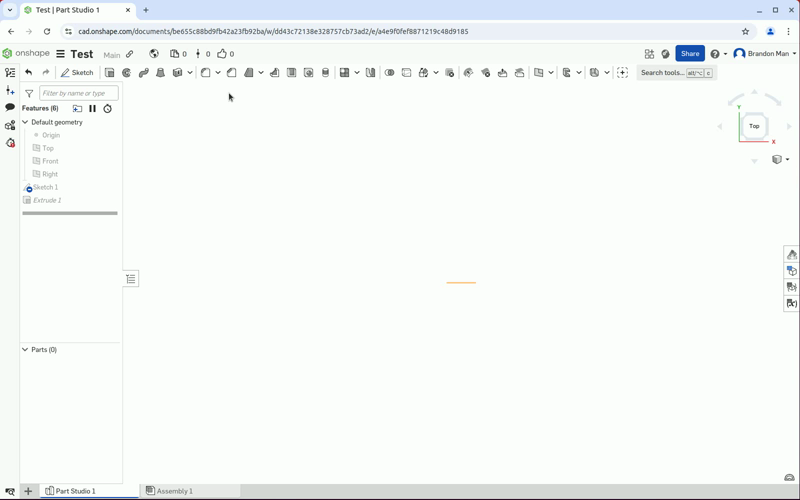
mouse_move(73, 352)
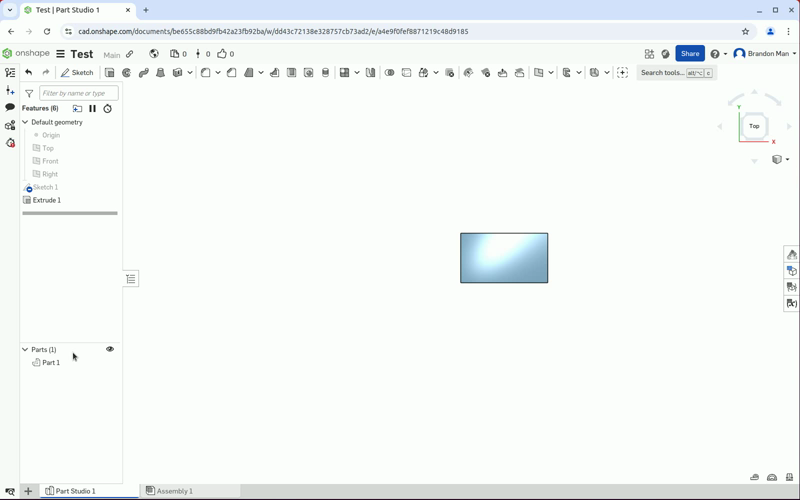
key(y)
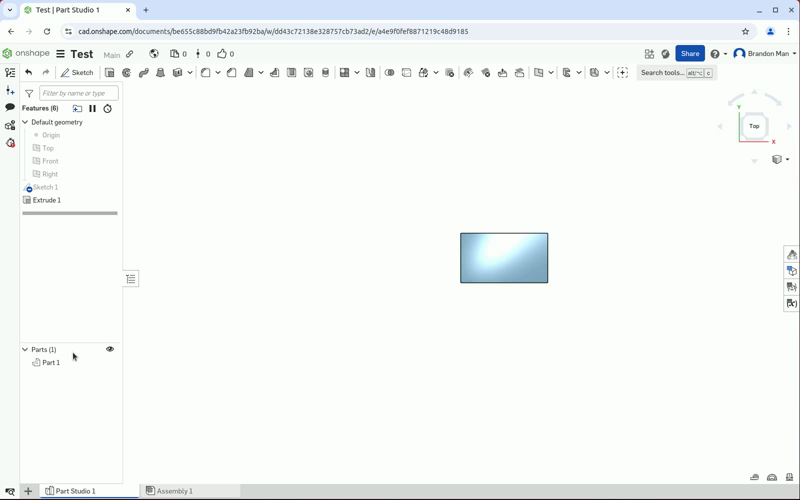
key(shift+p)
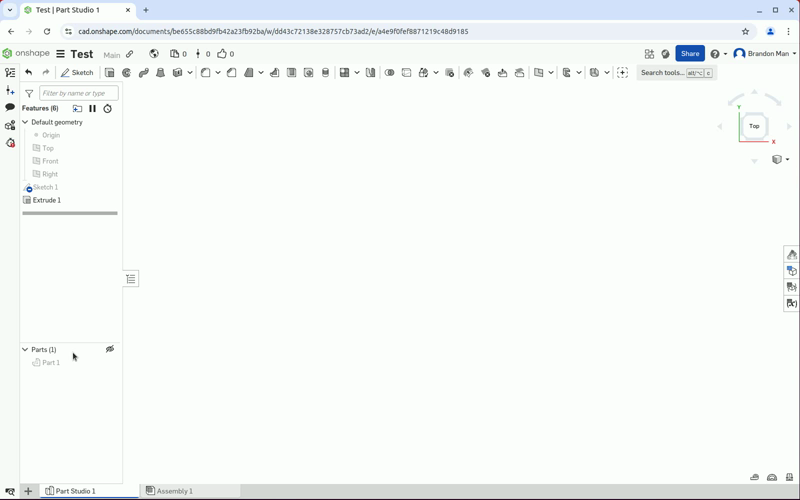
key(space)
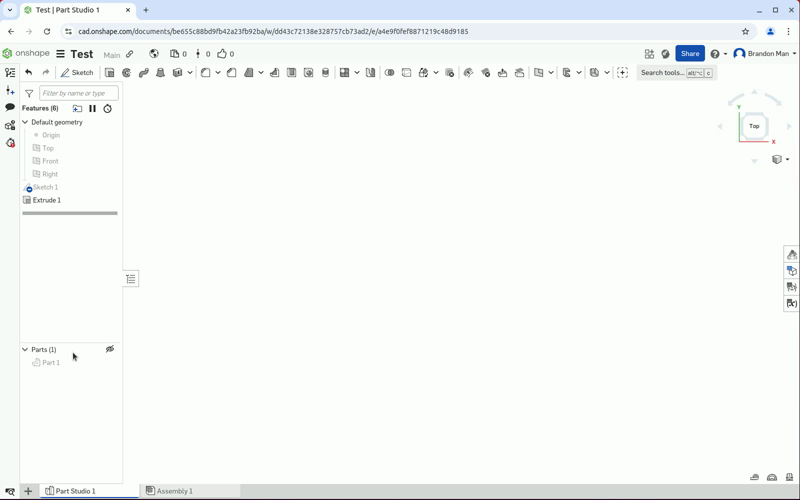
key_down(shift)
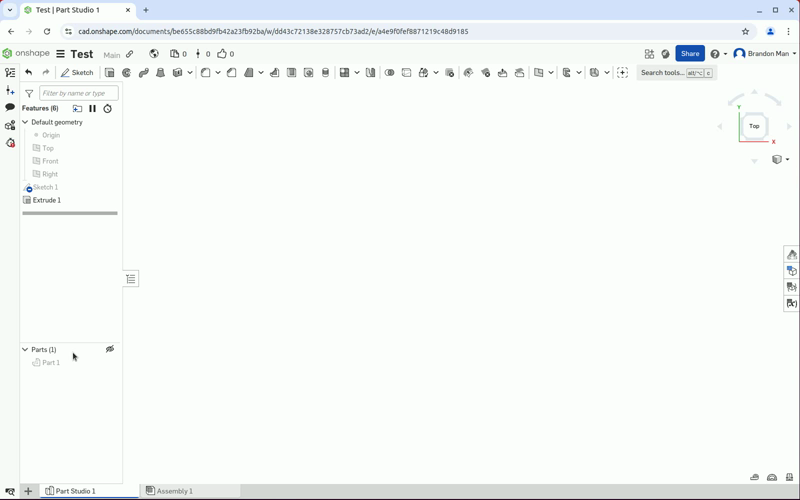
key(up)
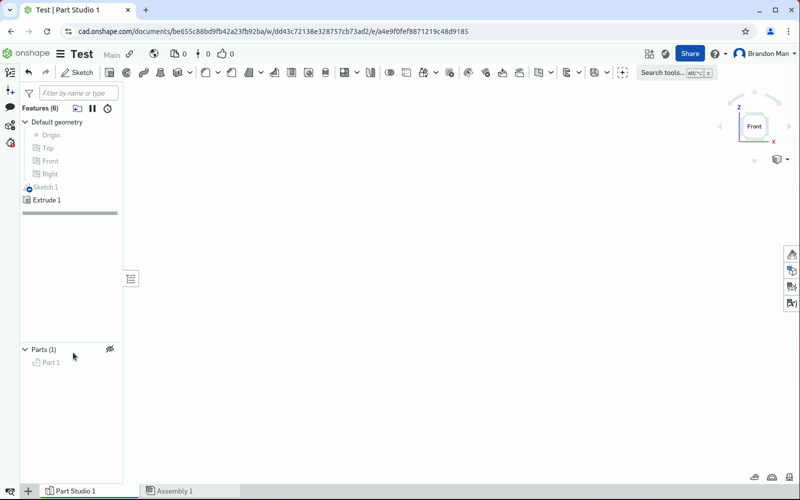
key_up(shift)
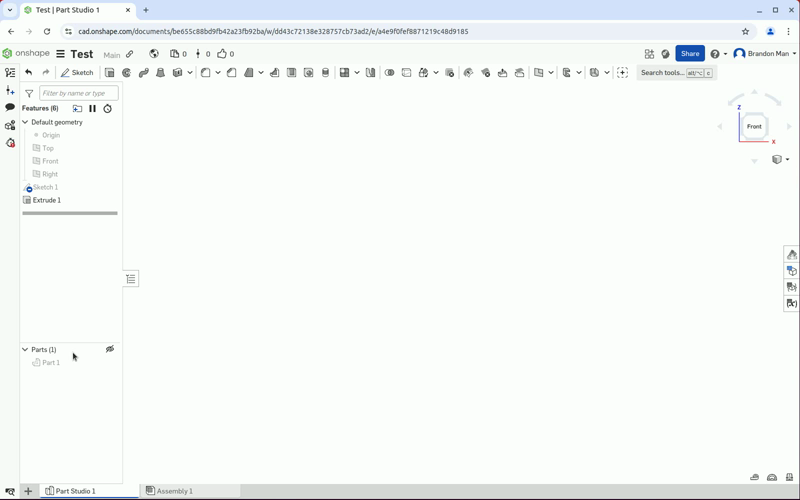
key(space)
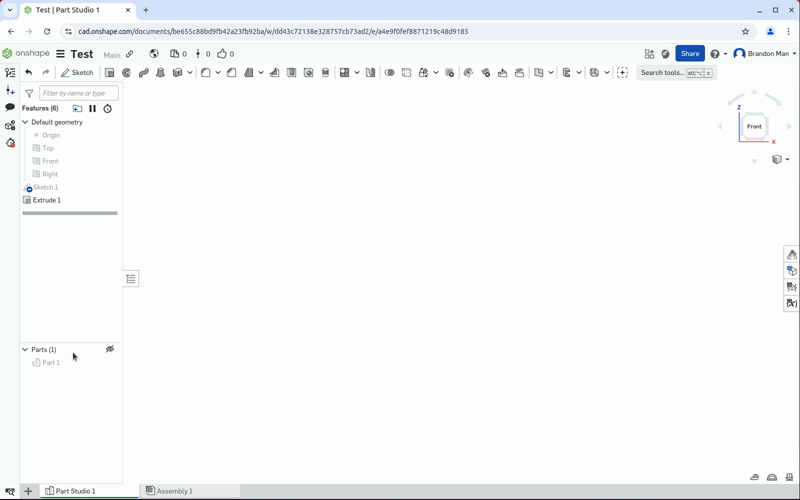
key_down(shift)
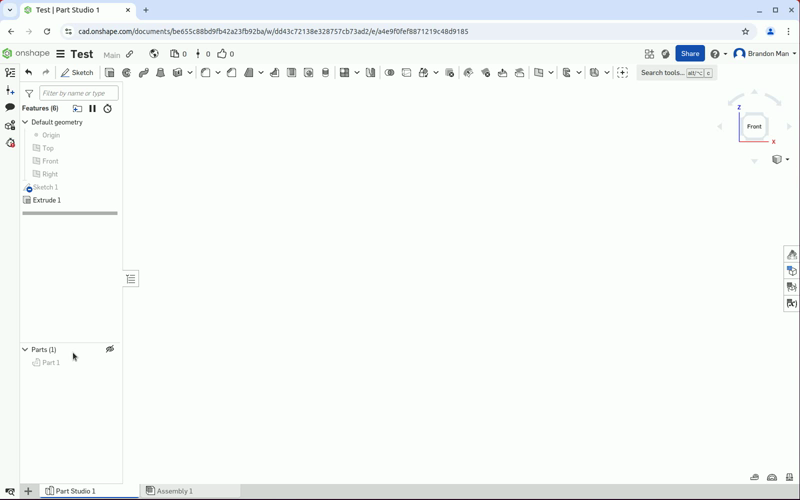
key(left)
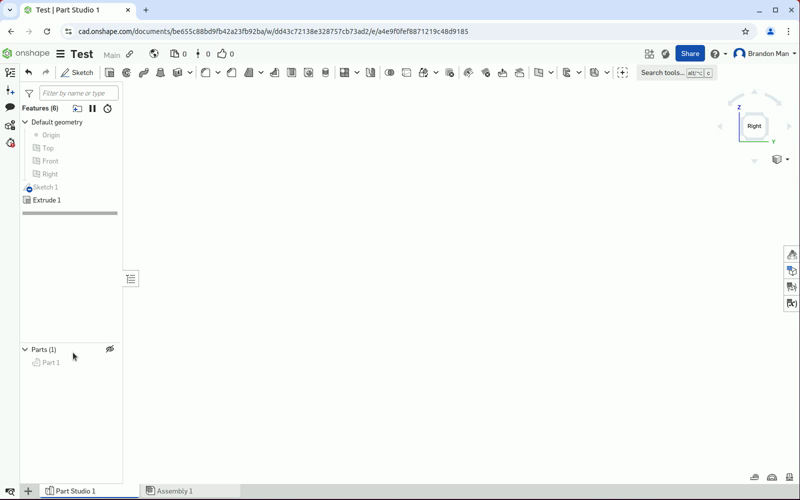
key_up(shift)
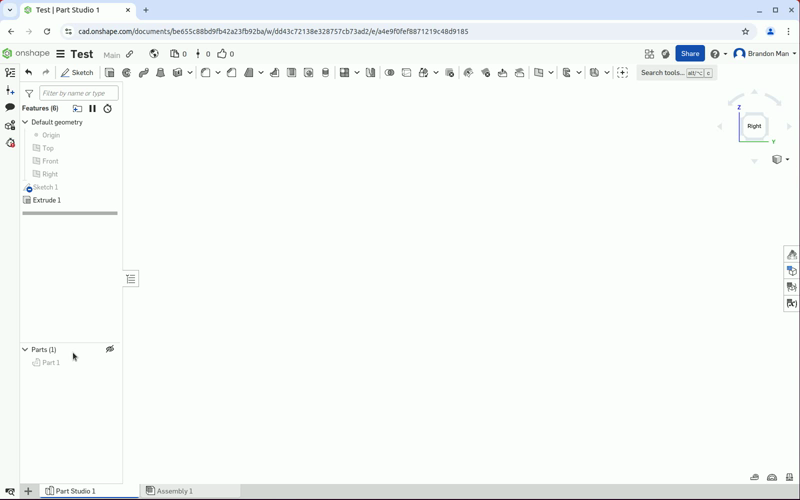
mouse_move(73, 352)
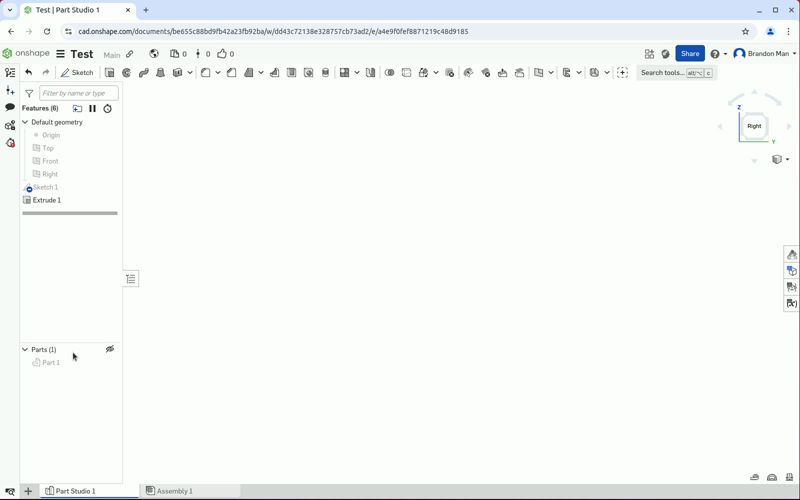
key(shift+y)
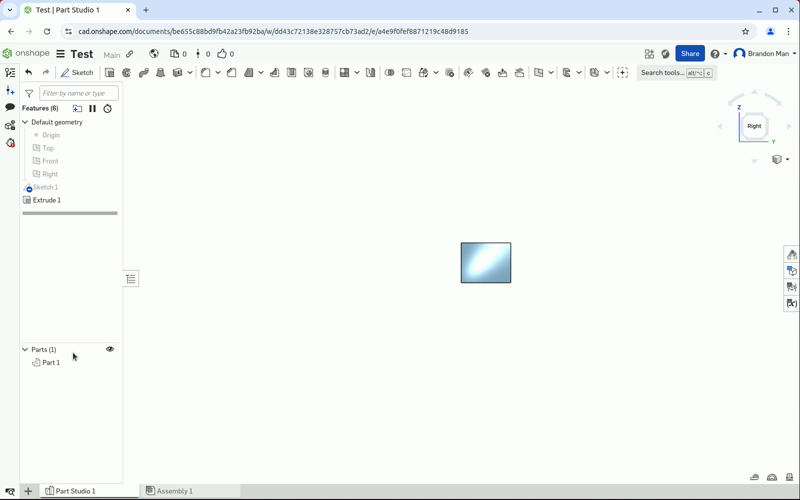
mouse_move(541, 75)
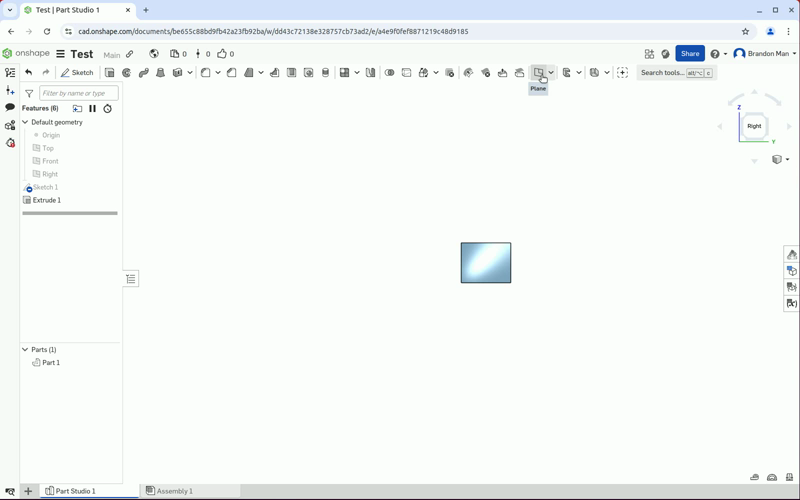
click(541, 75)
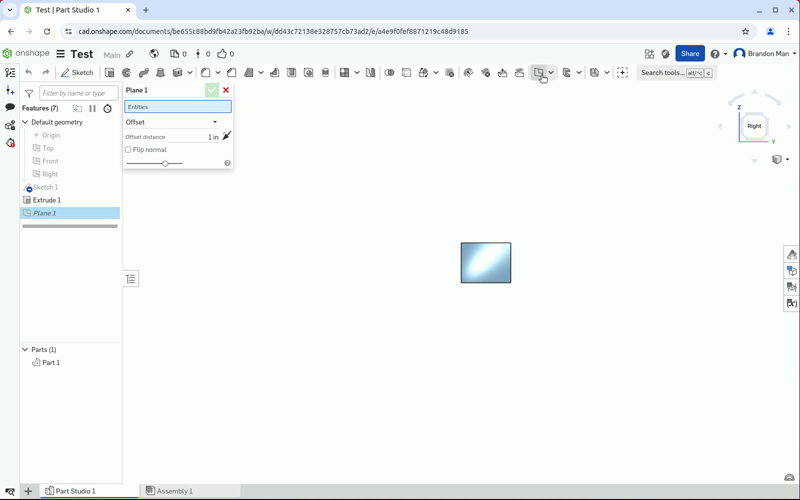
mouse_move(73, 176)
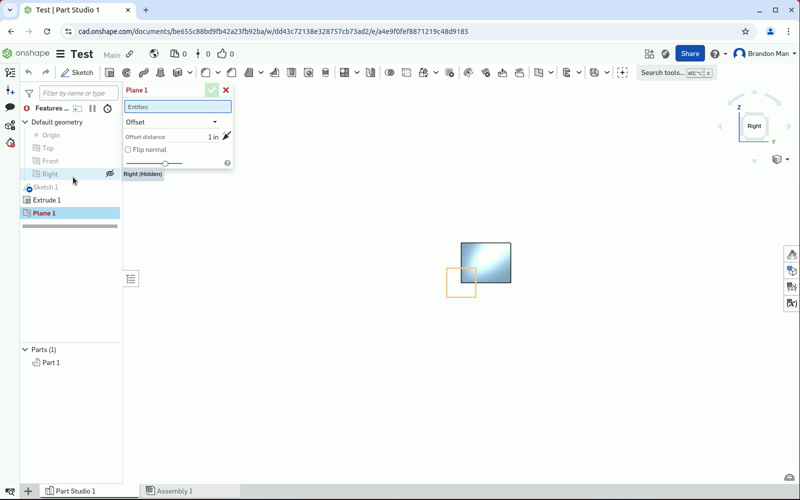
click(73, 176)
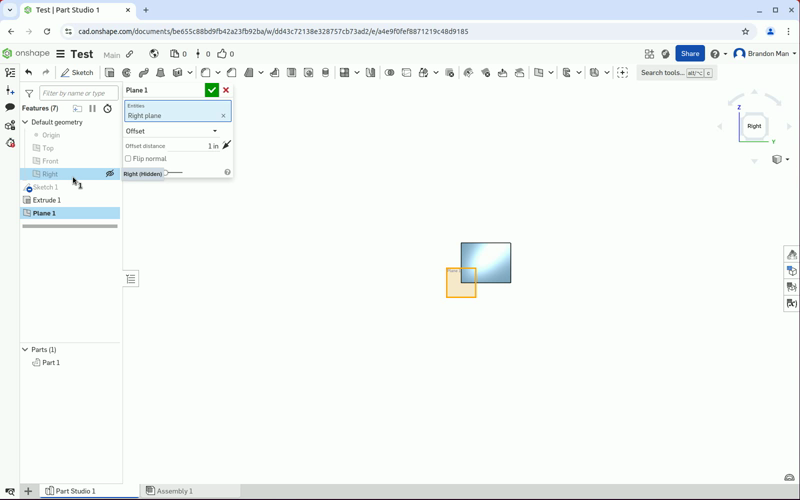
key(tab, 2)
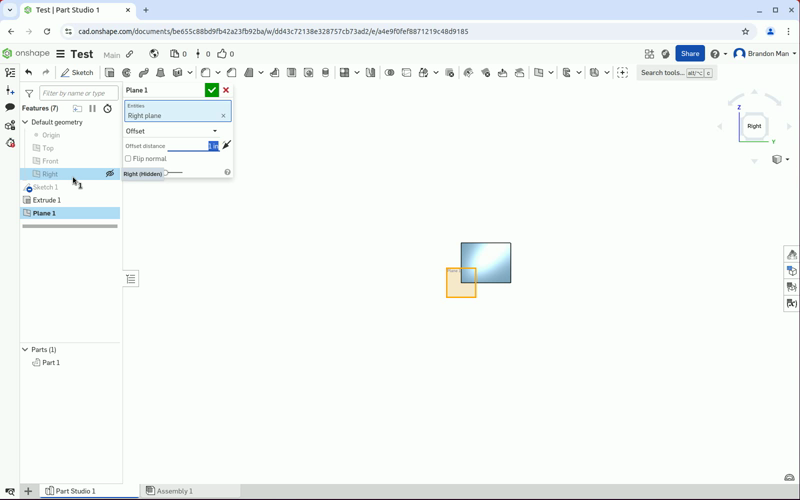
text(17.809)
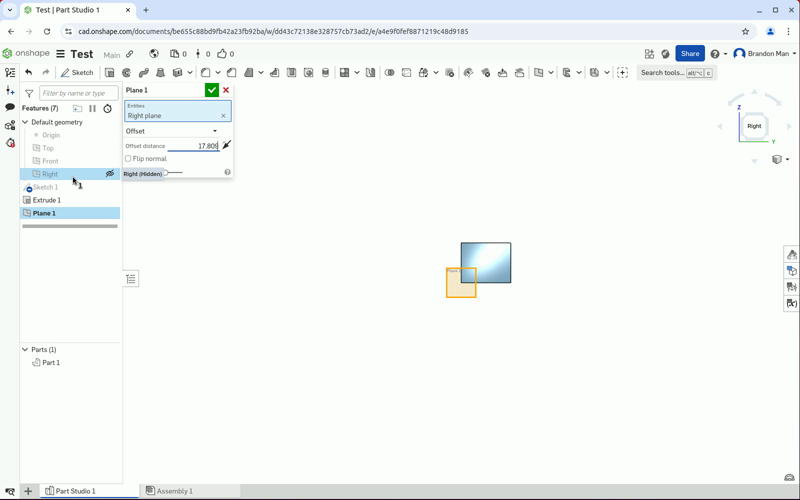
key(enter, 2)
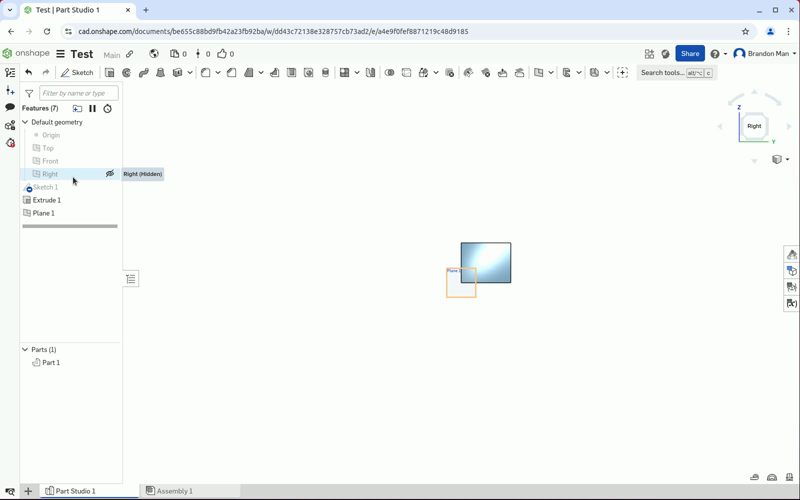
key(shift+s)
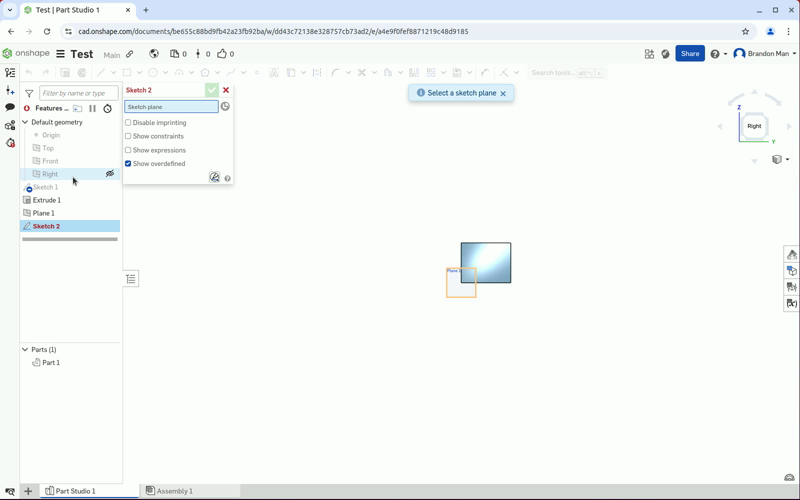
mouse_move(73, 215)
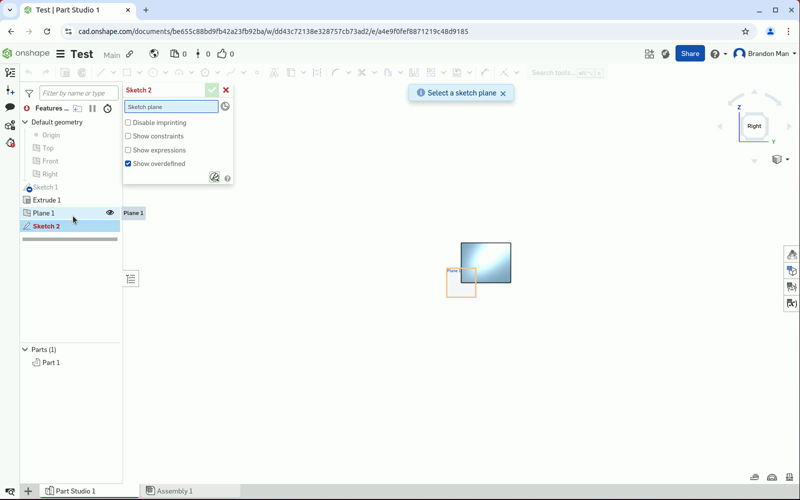
click(73, 215)
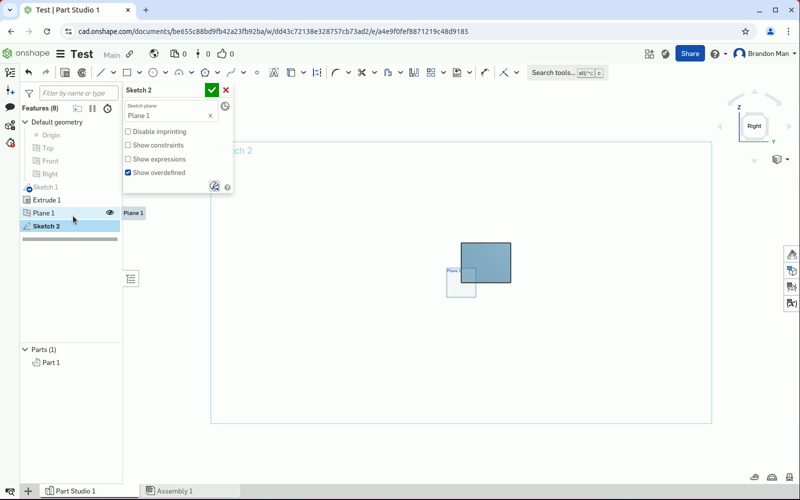
mouse_move(73, 352)
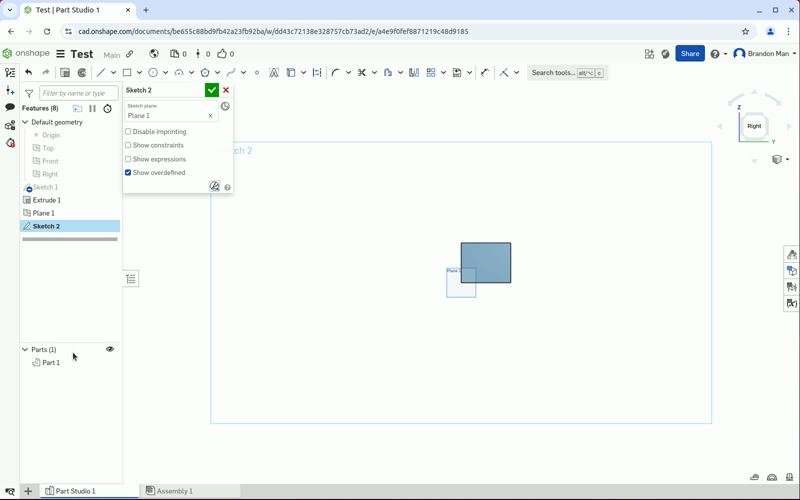
key(y)
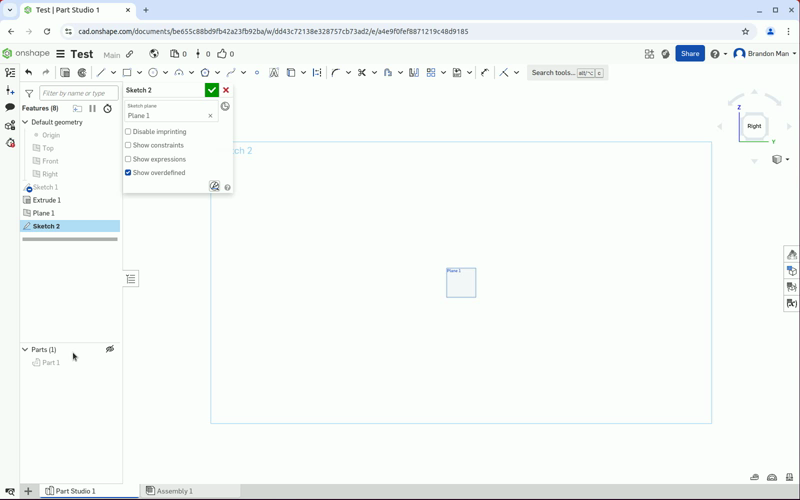
key(l)
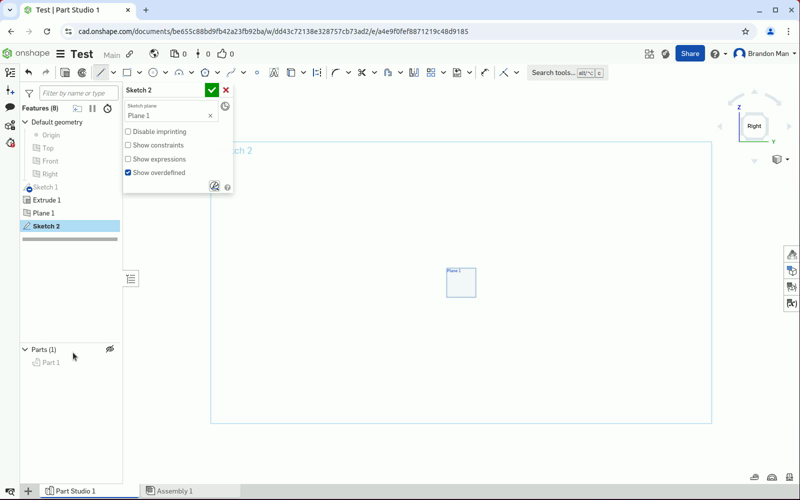
key_down(shift)
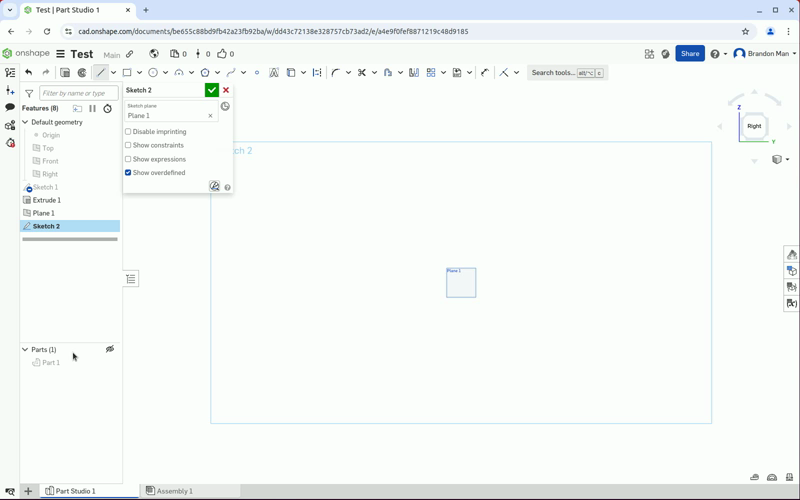
mouse_move(470, 262)
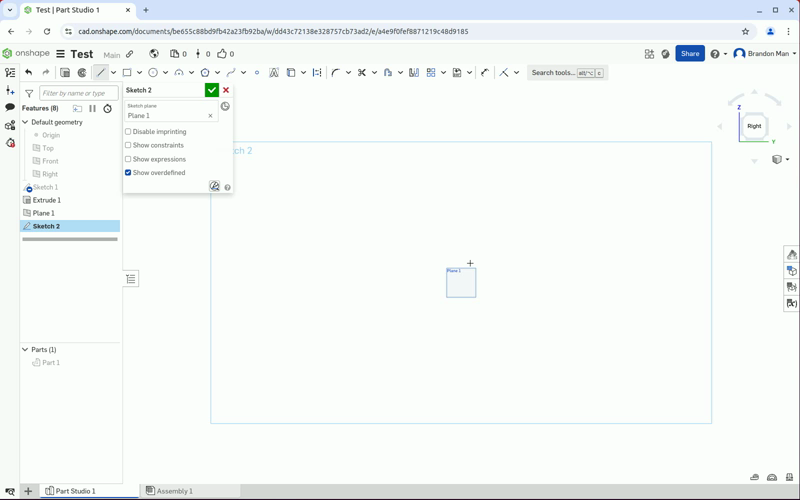
click(470, 262)
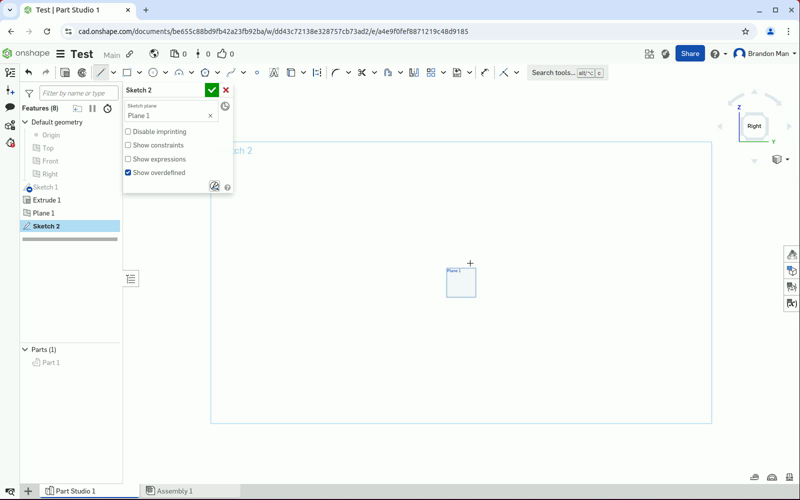
key_up(shift)
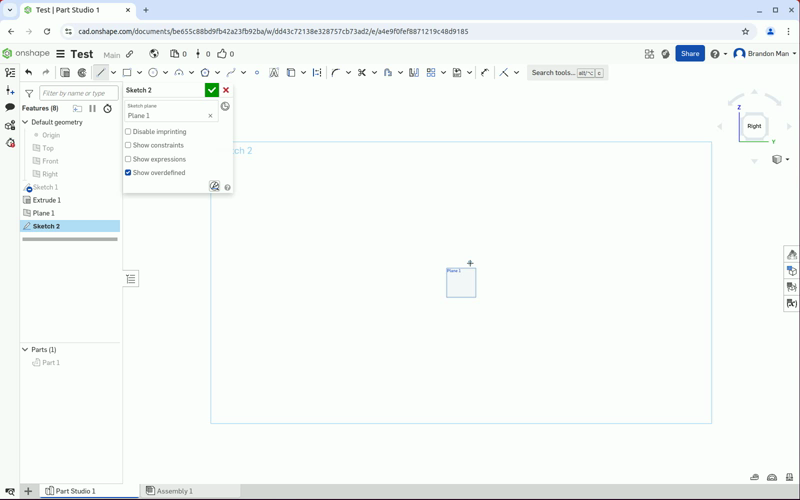
key_down(shift)
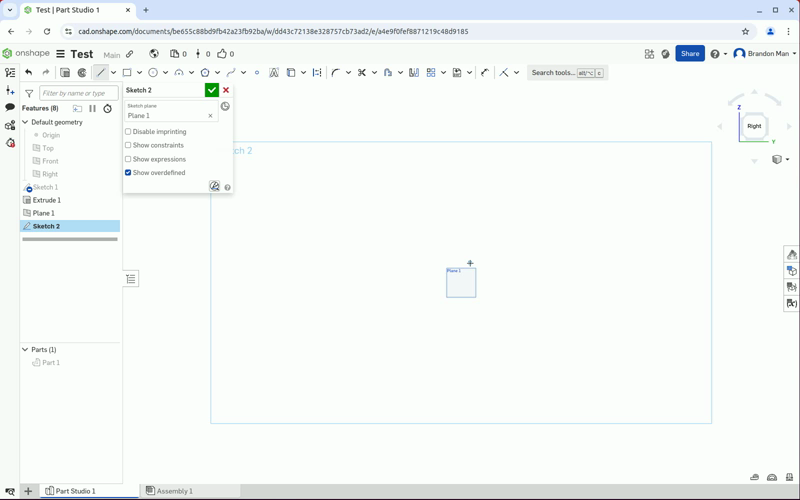
mouse_move(500, 262)
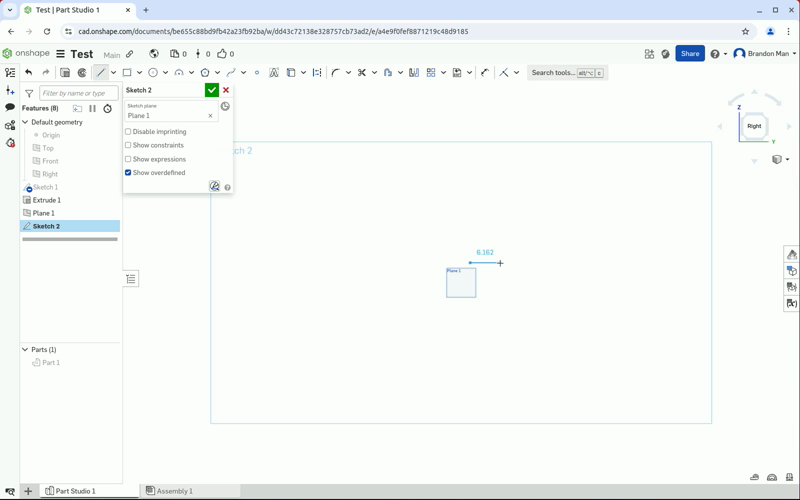
mouse_move(474, 266)
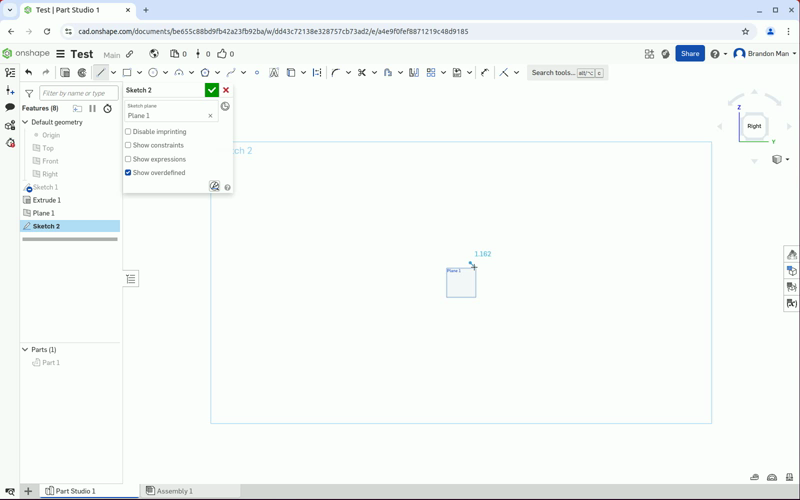
scroll(6)
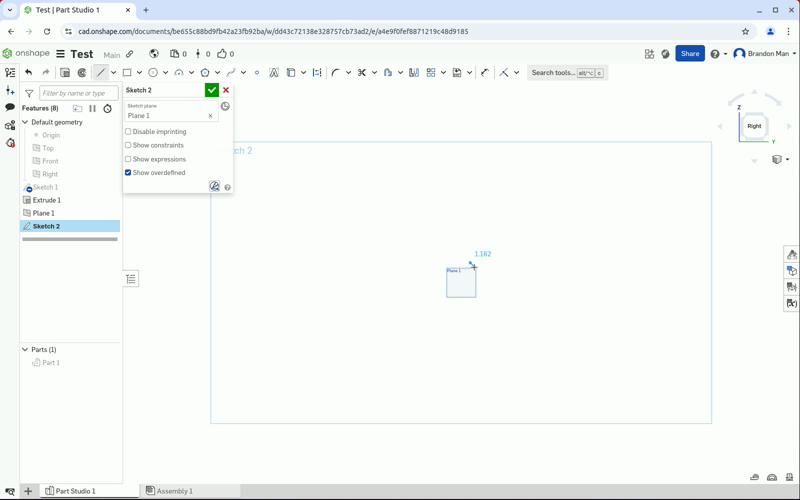
scroll(6)
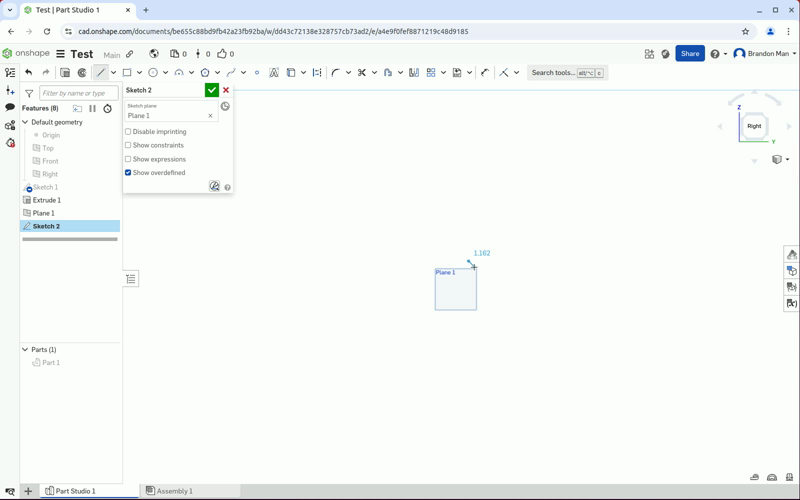
scroll(6)
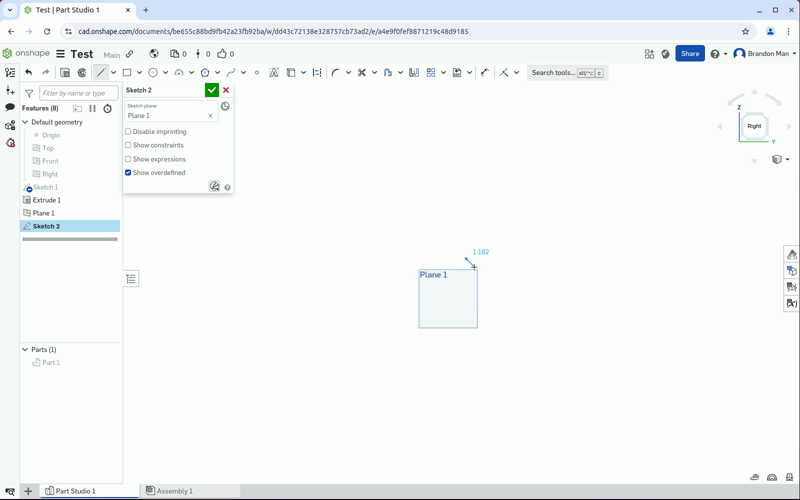
scroll(6)
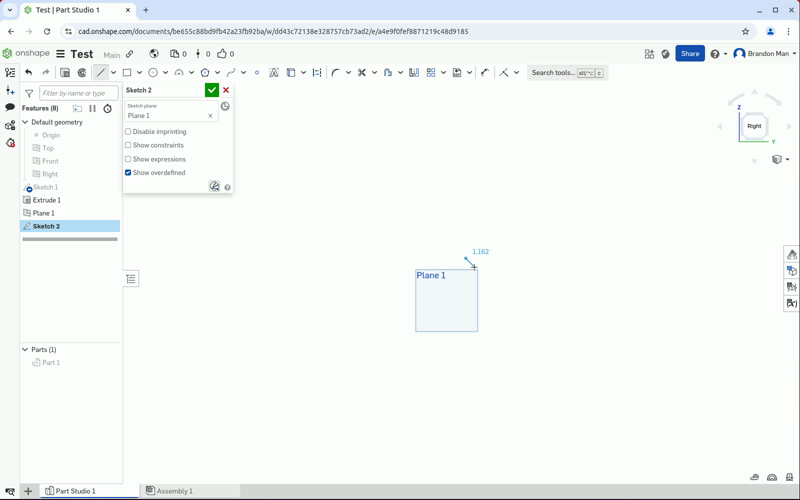
scroll(6)
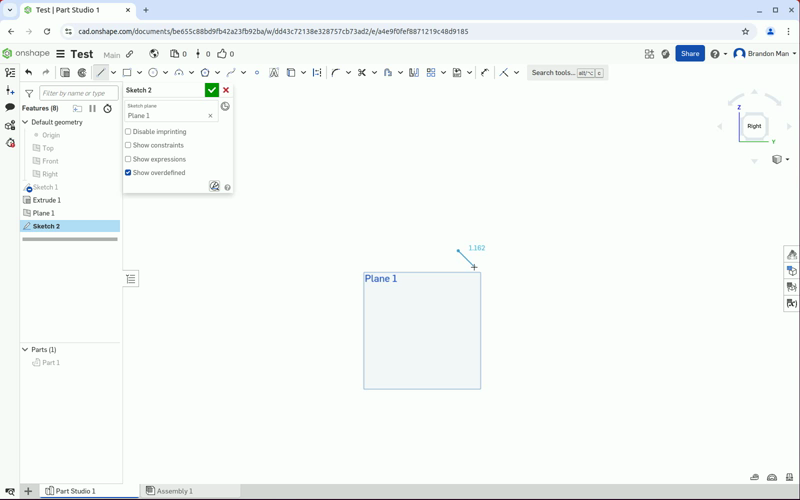
scroll(6)
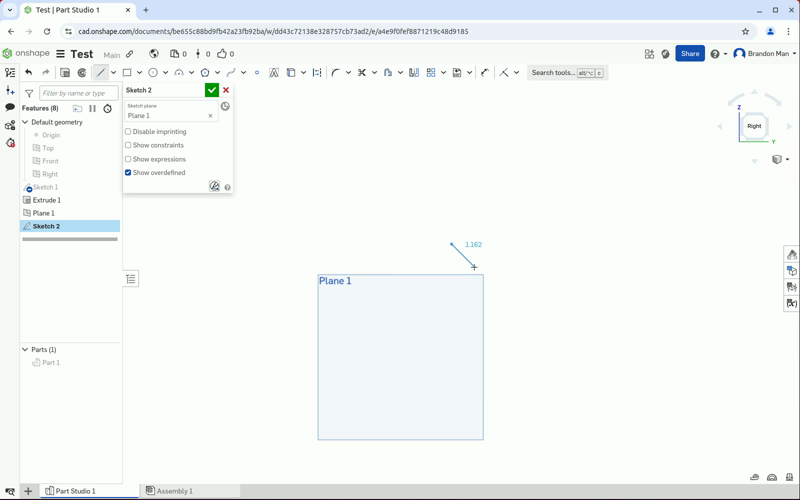
scroll(6)
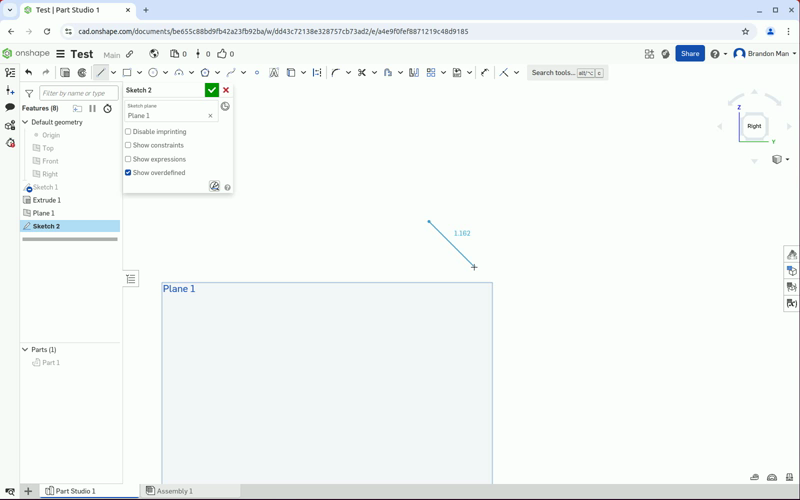
click(474, 266)
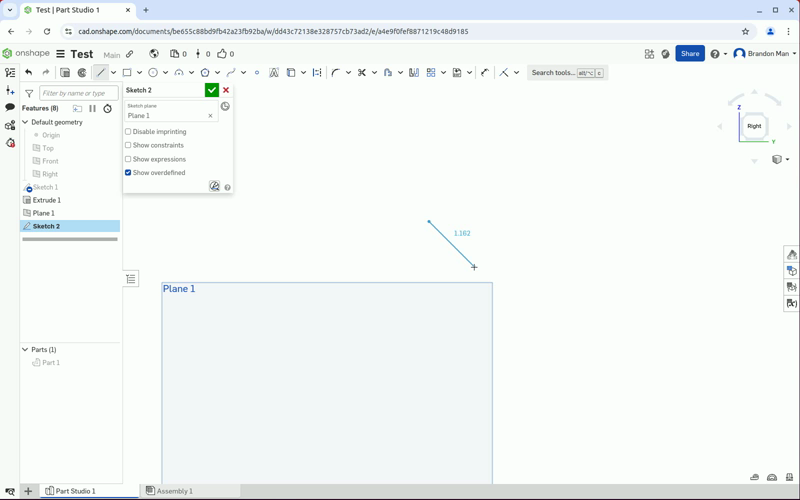
scroll(-6)
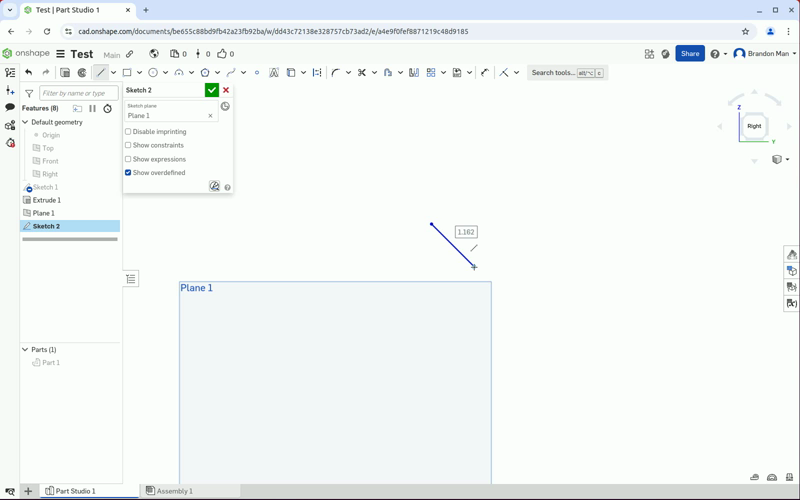
scroll(-6)
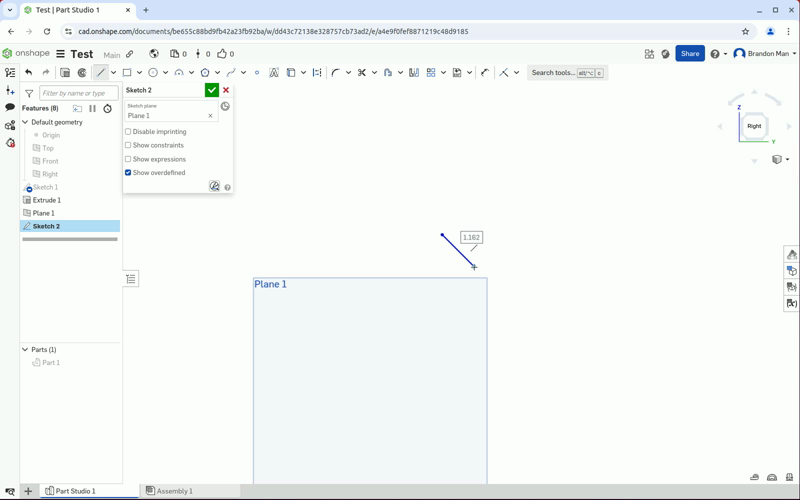
scroll(-6)
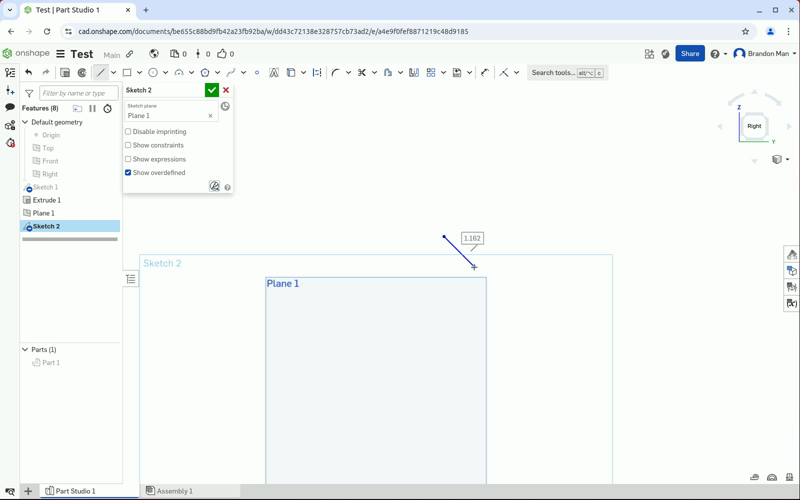
scroll(-6)
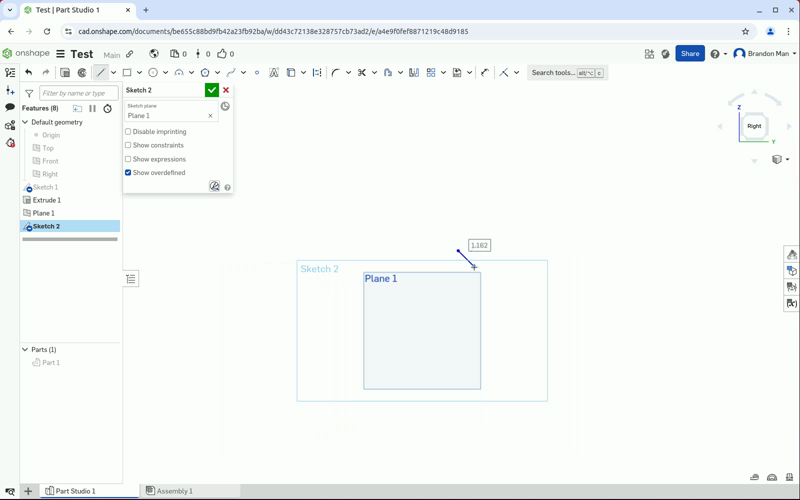
scroll(-6)
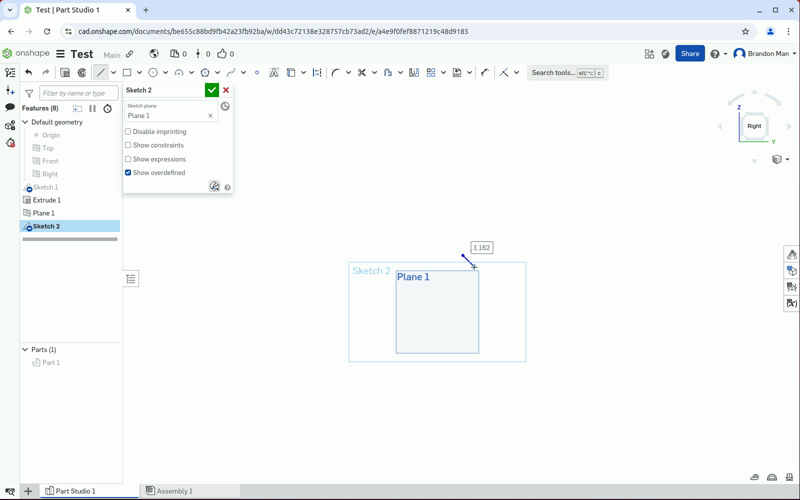
scroll(-6)
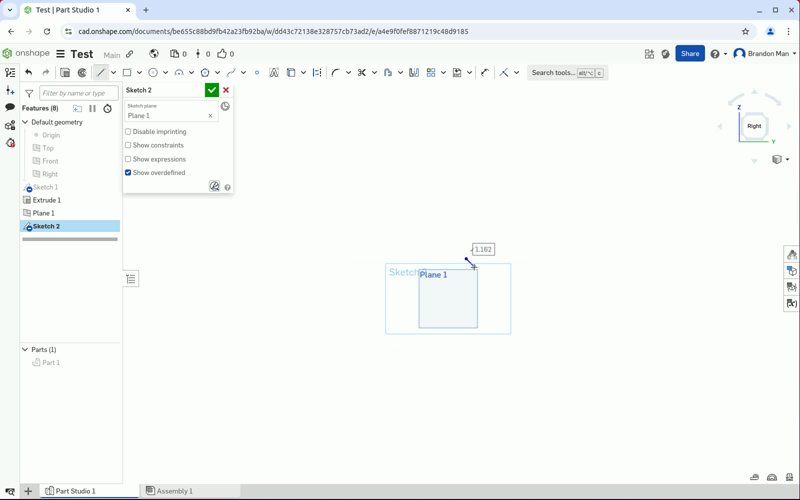
scroll(-6)
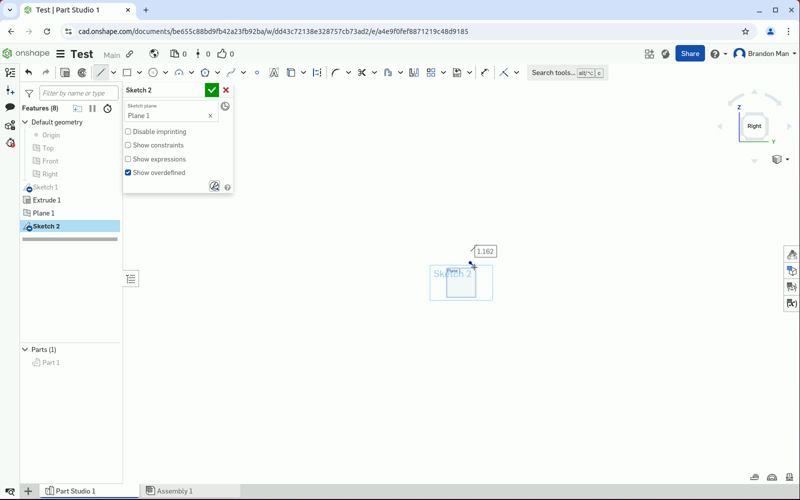
key_up(shift)
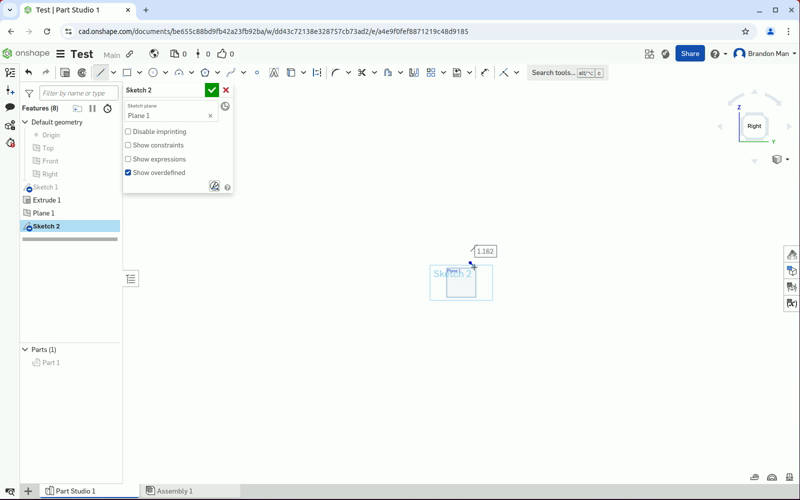
key_down(shift)
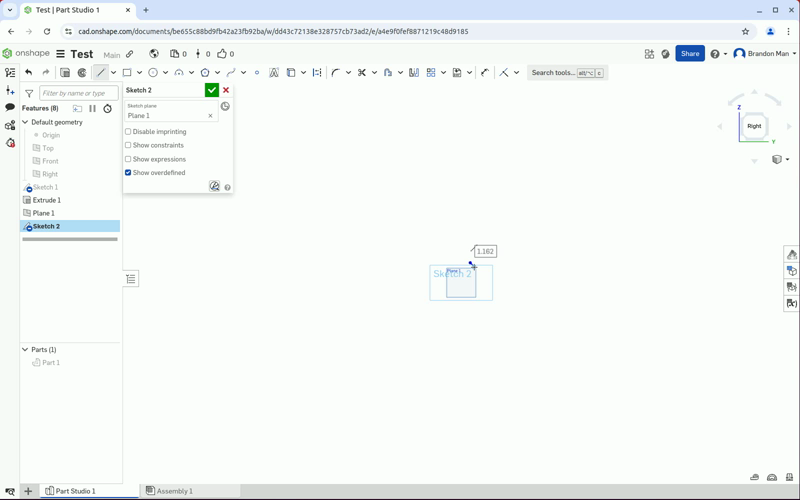
mouse_move(504, 266)
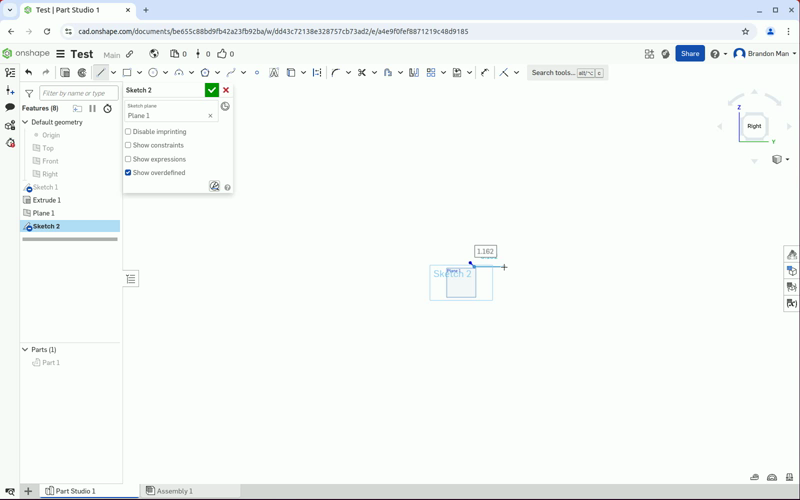
mouse_move(499, 266)
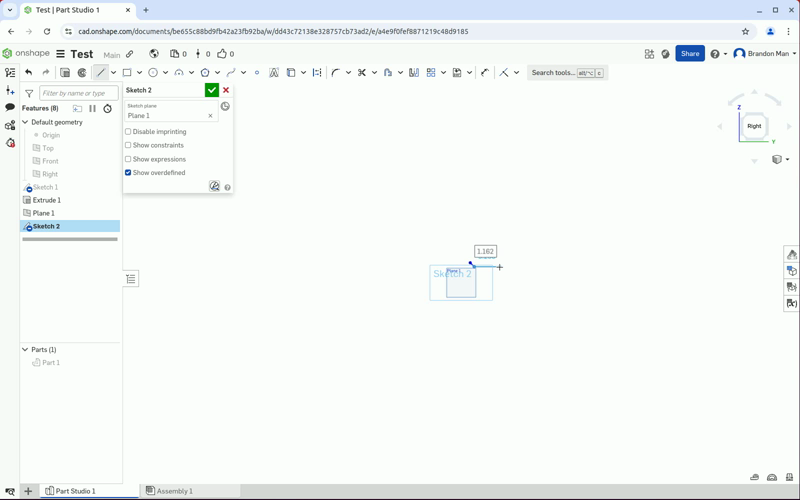
click(499, 266)
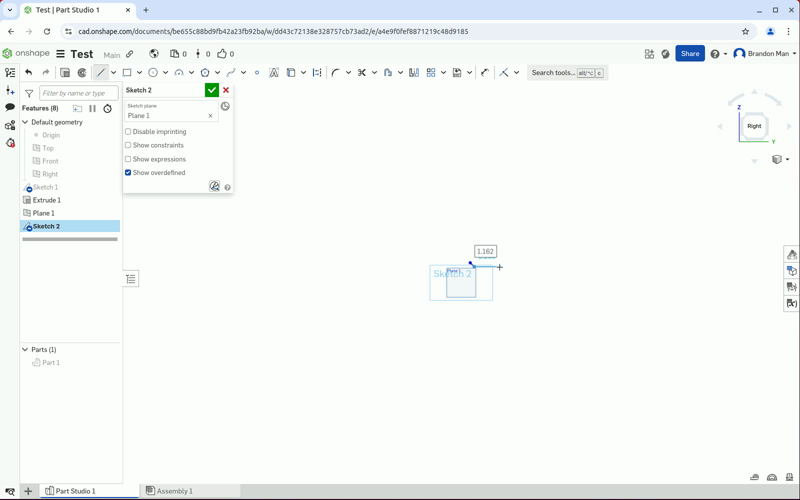
key_up(shift)
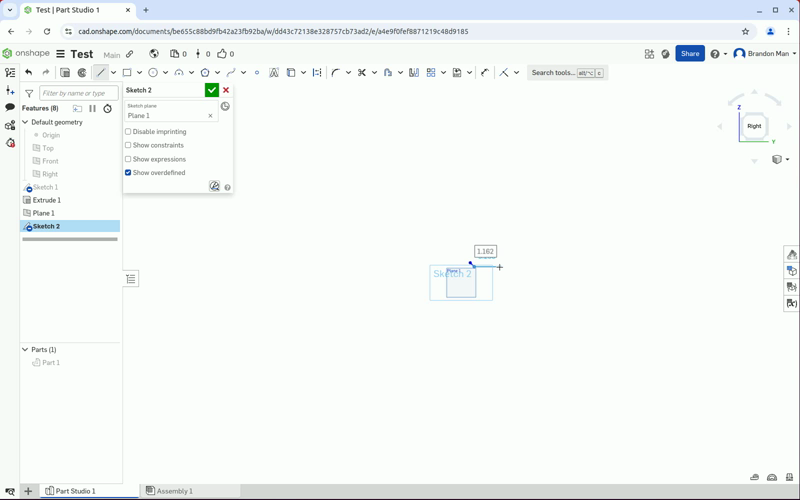
key_down(shift)
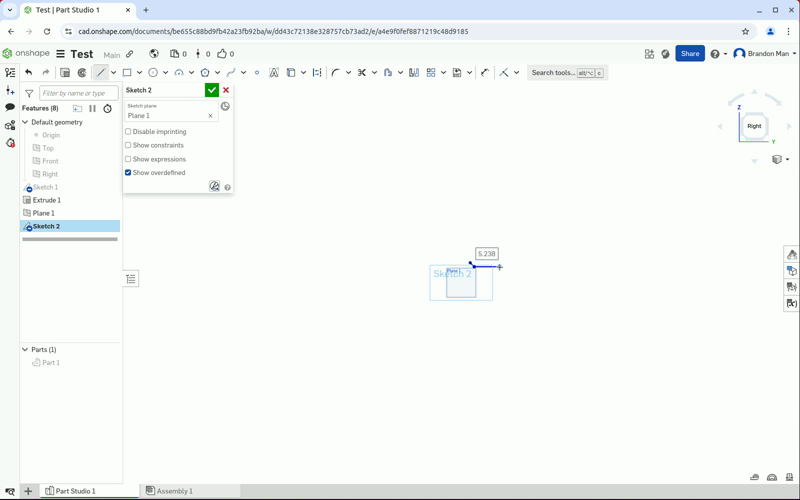
mouse_move(529, 266)
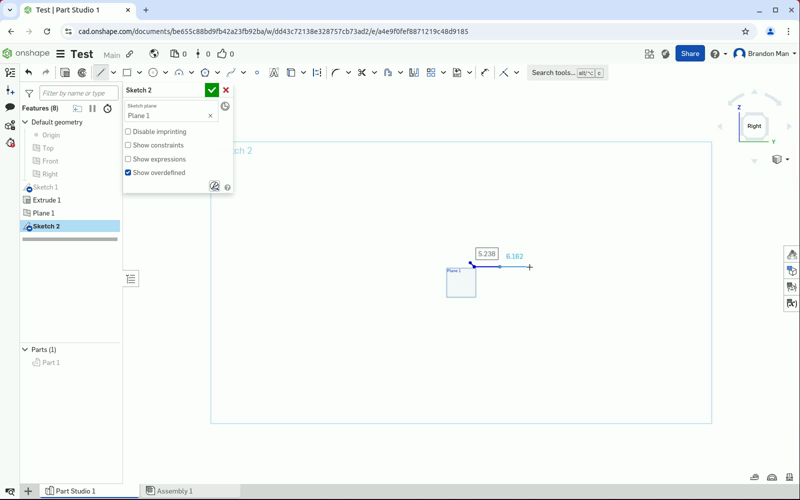
mouse_move(503, 262)
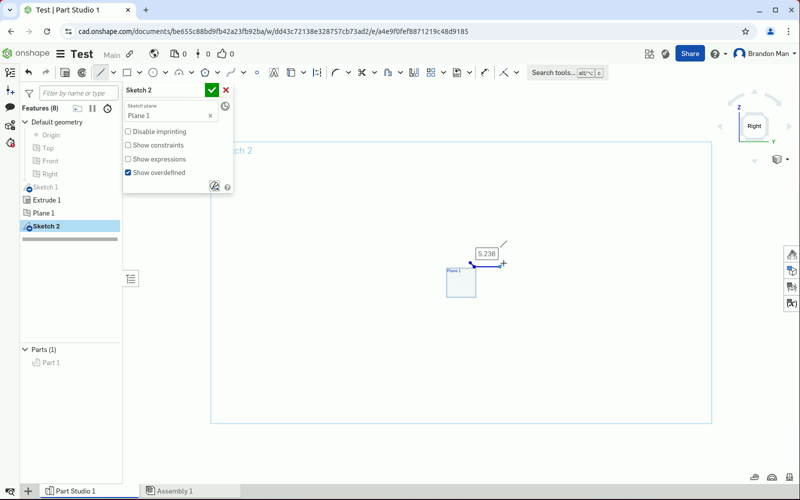
scroll(6)
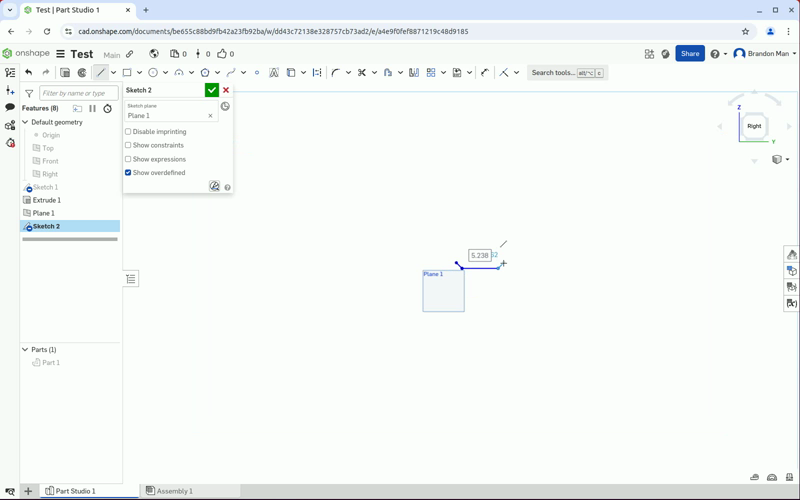
scroll(6)
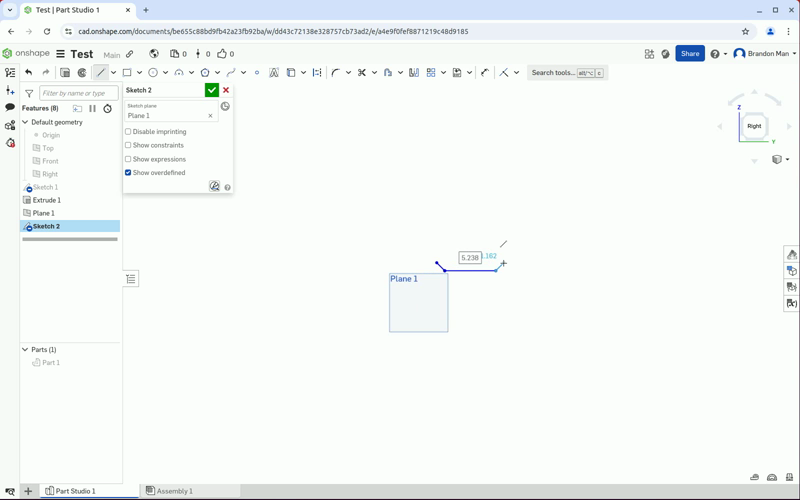
scroll(6)
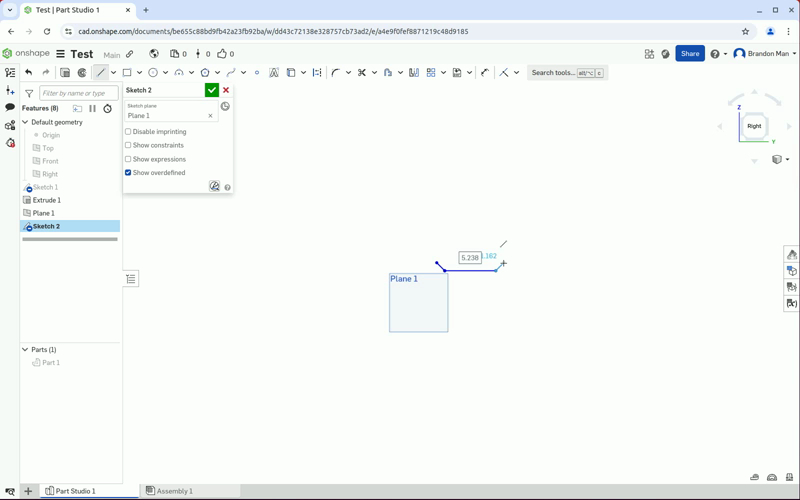
scroll(6)
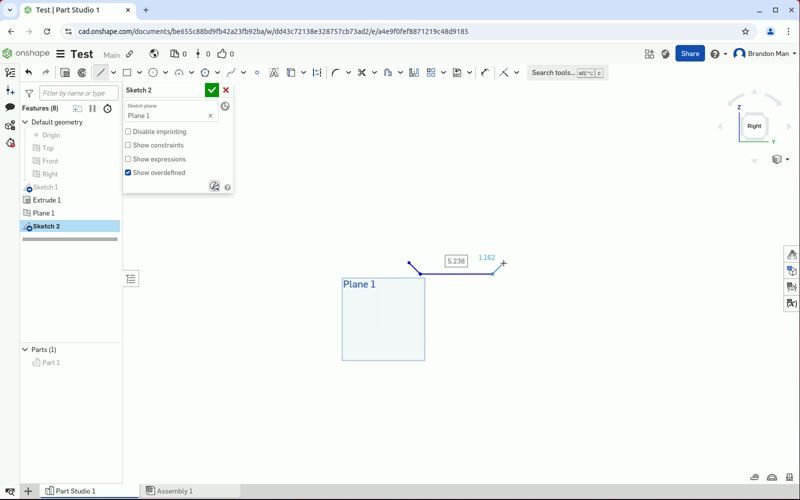
scroll(6)
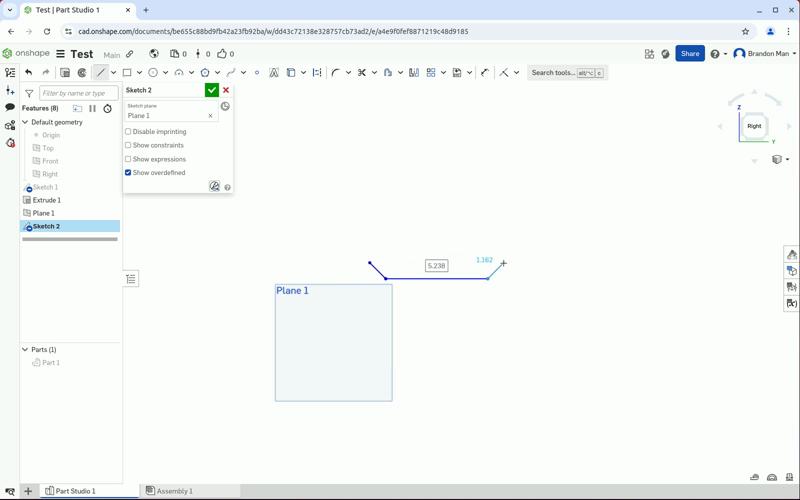
scroll(6)
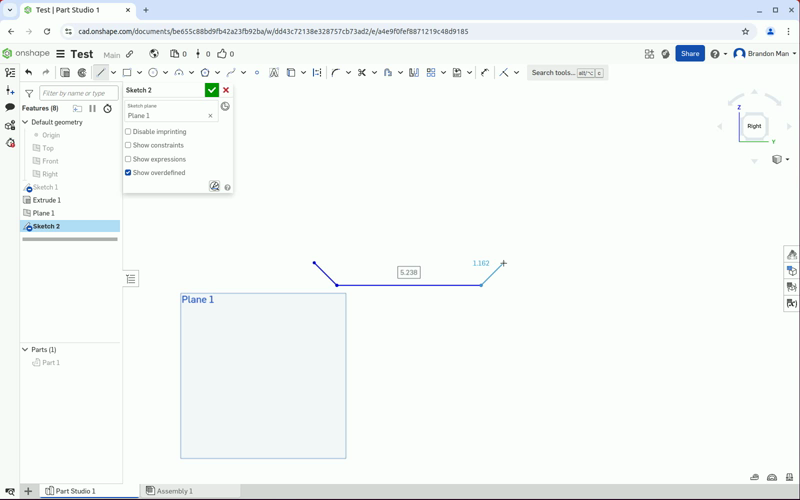
scroll(6)
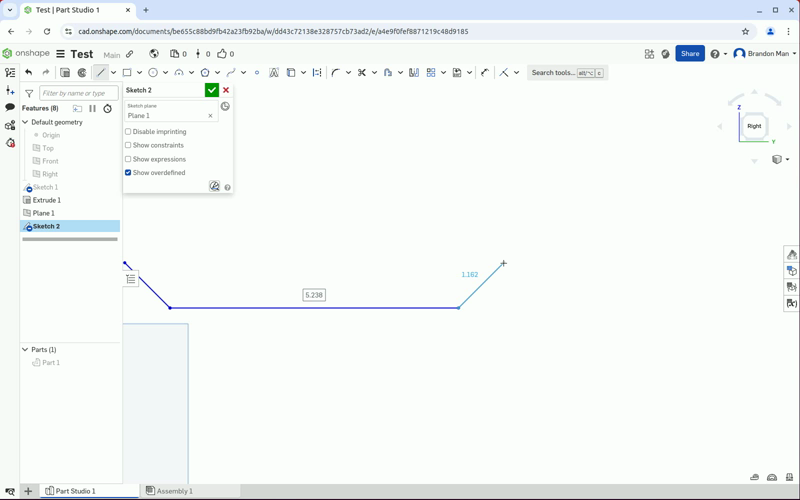
click(503, 262)
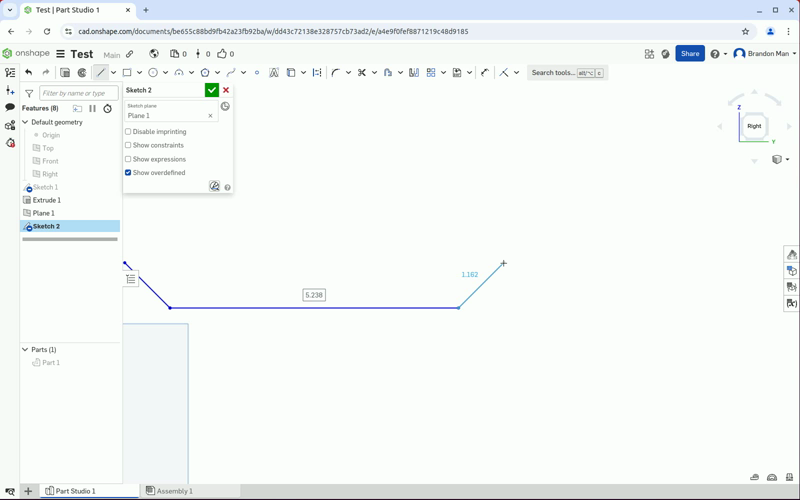
scroll(-6)
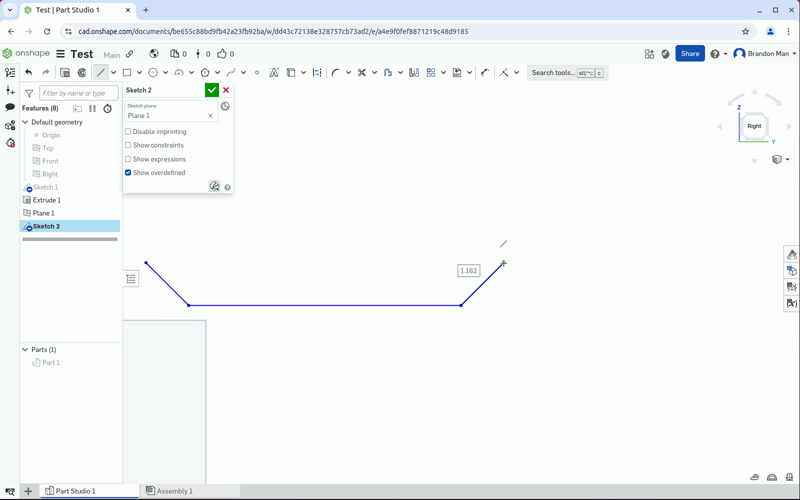
scroll(-6)
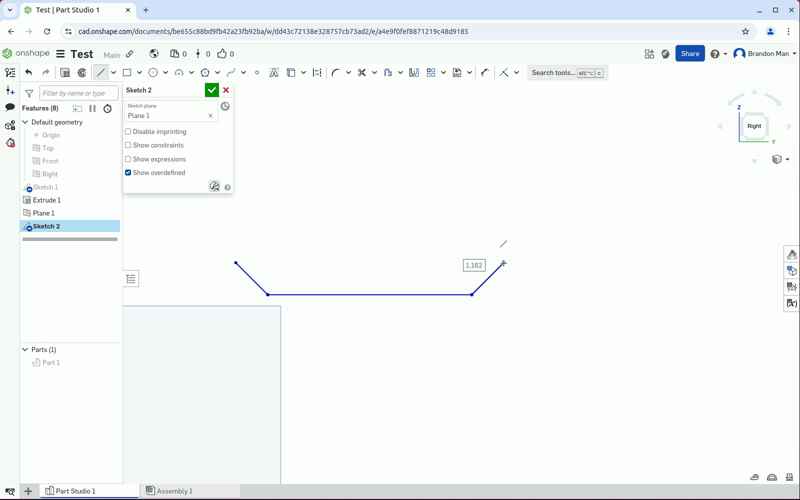
scroll(-6)
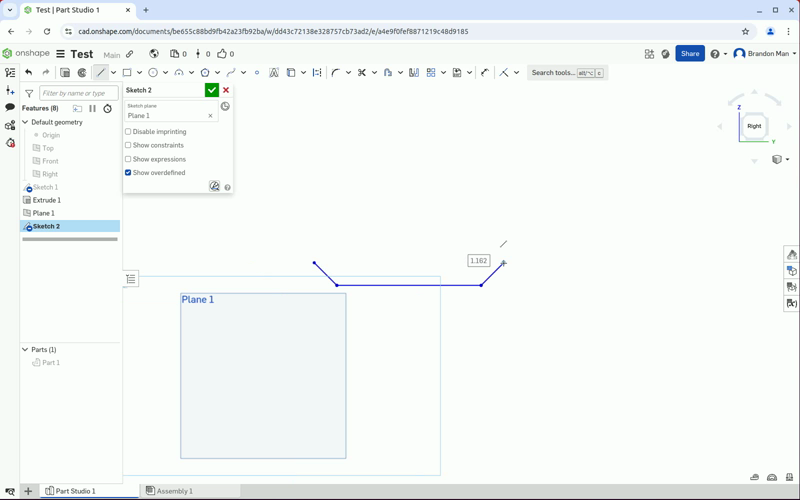
scroll(-6)
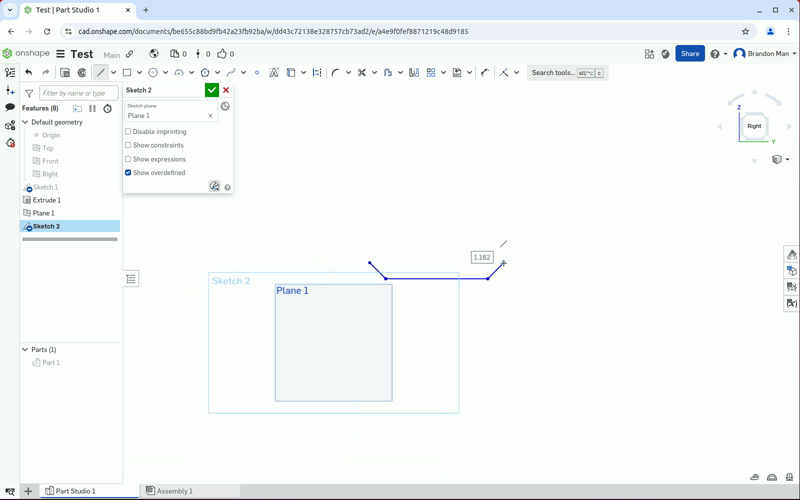
scroll(-6)
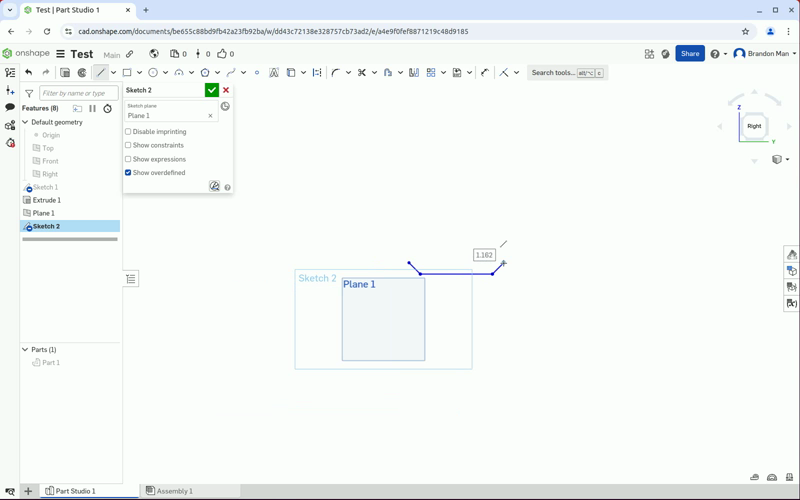
scroll(-6)
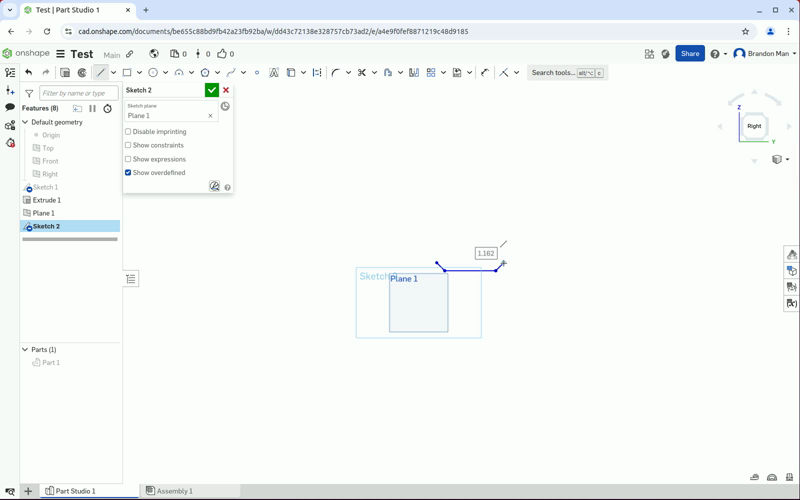
scroll(-6)
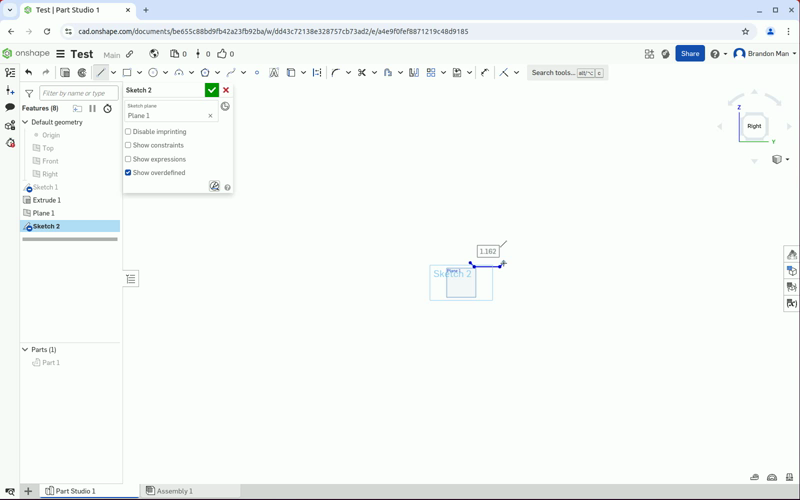
key_up(shift)
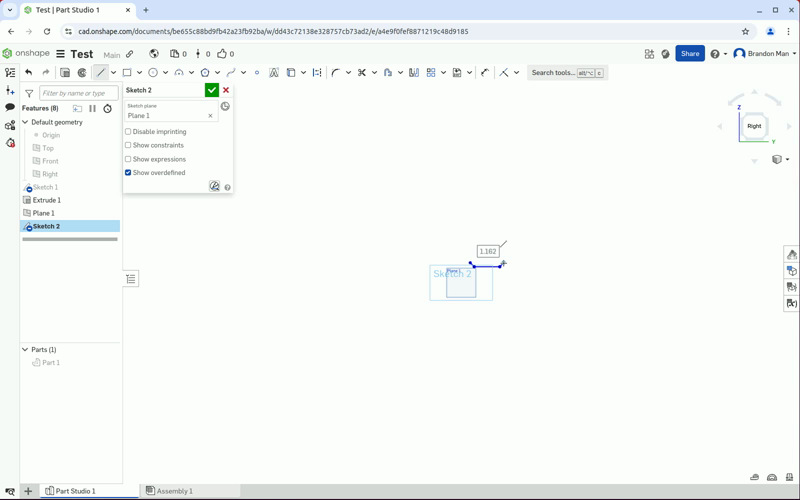
key_down(shift)
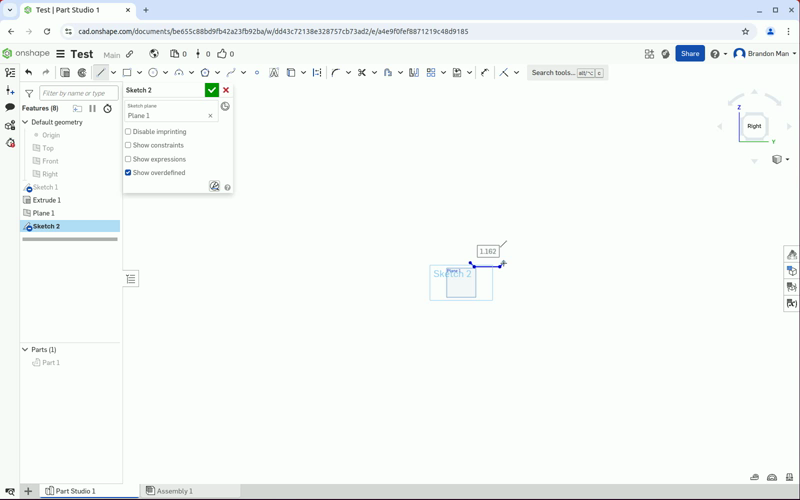
mouse_move(533, 262)
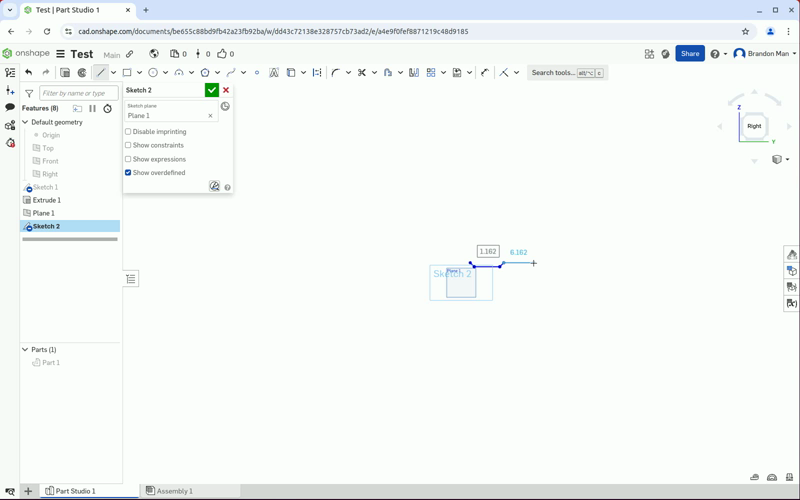
mouse_move(503, 259)
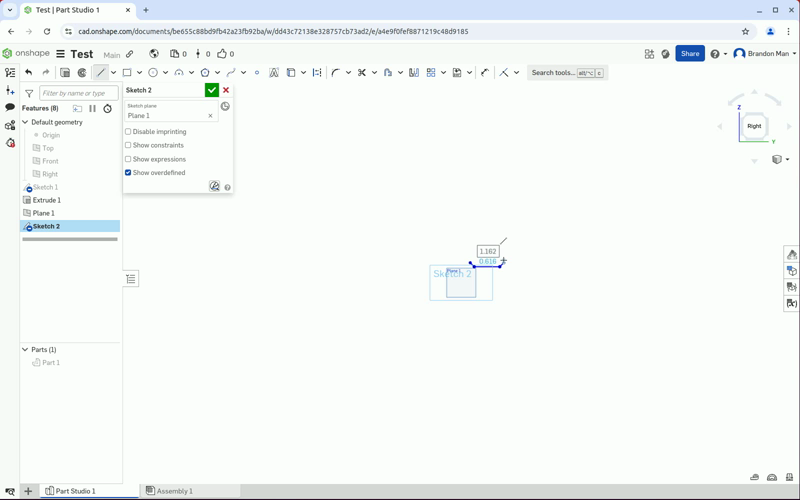
scroll(6)
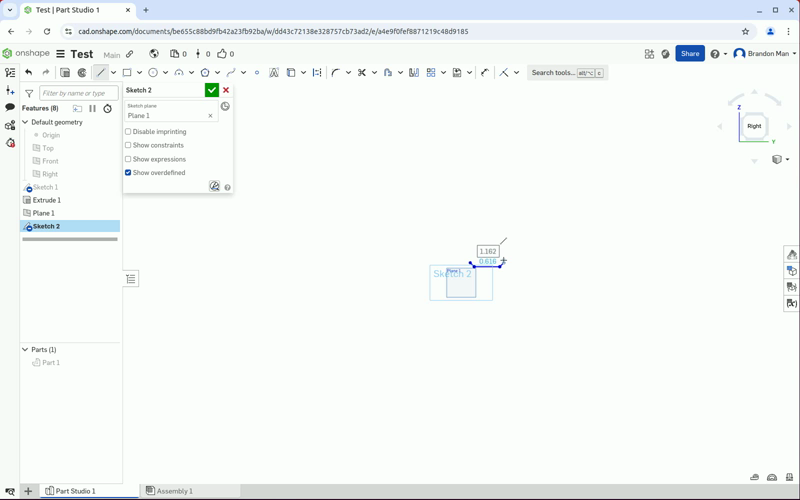
scroll(6)
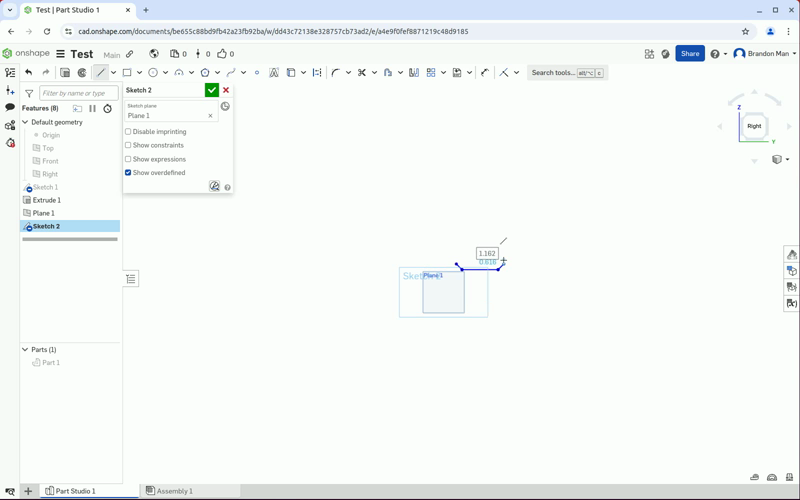
scroll(6)
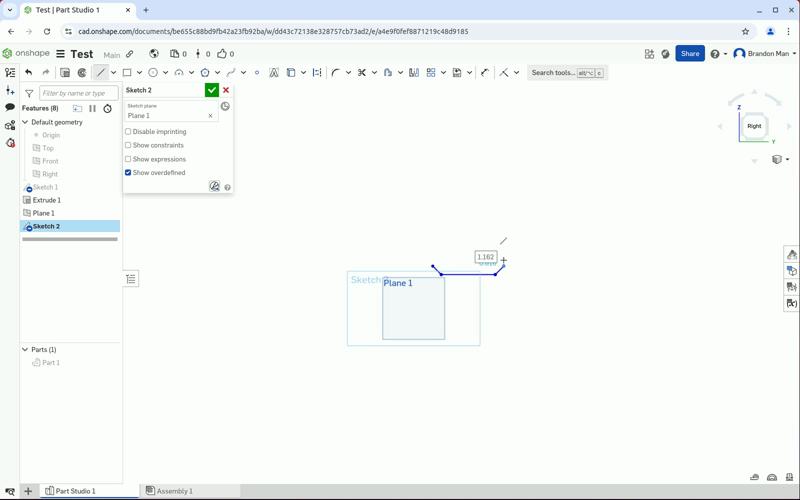
scroll(6)
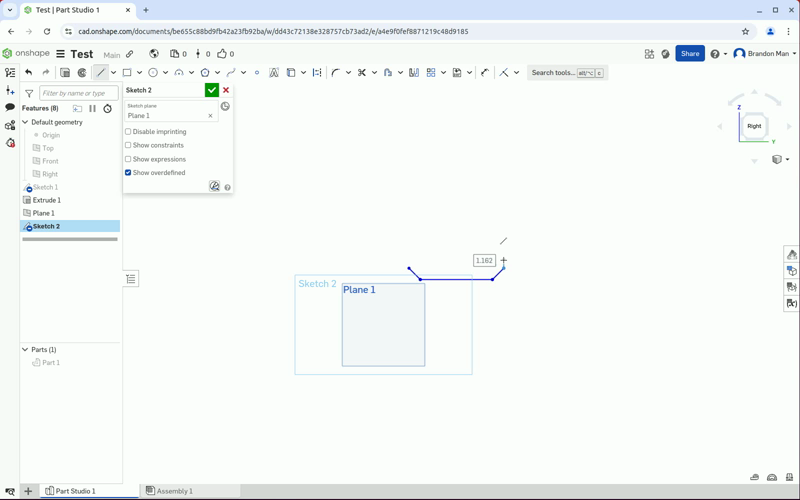
scroll(6)
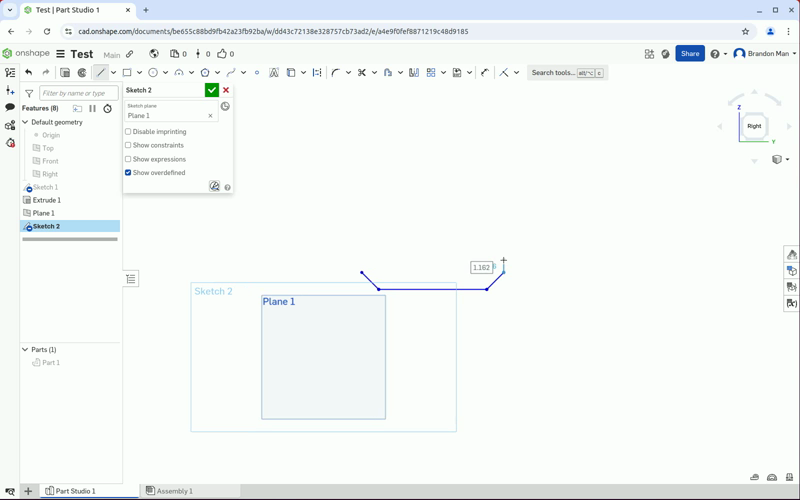
scroll(6)
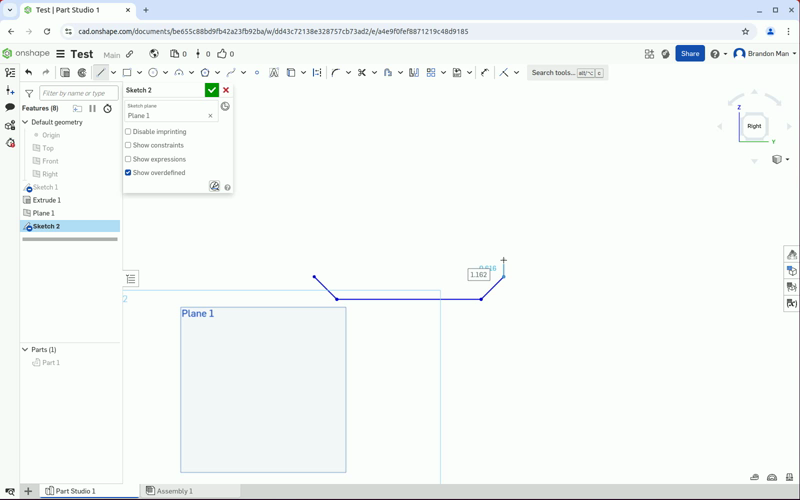
scroll(6)
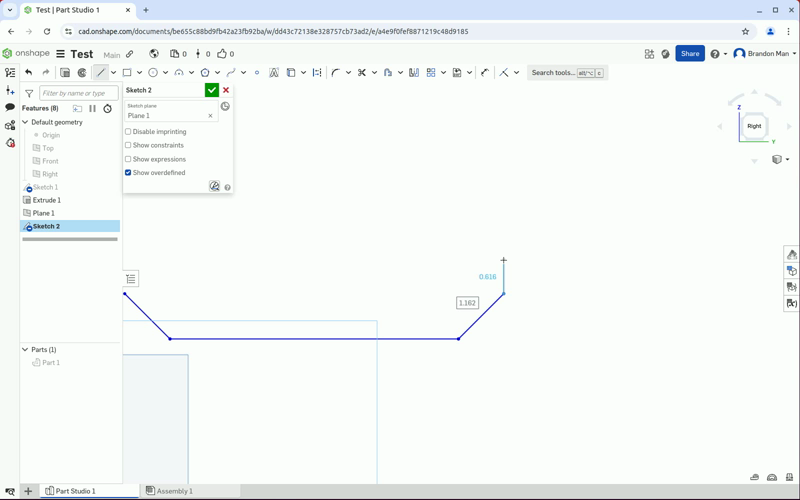
click(503, 259)
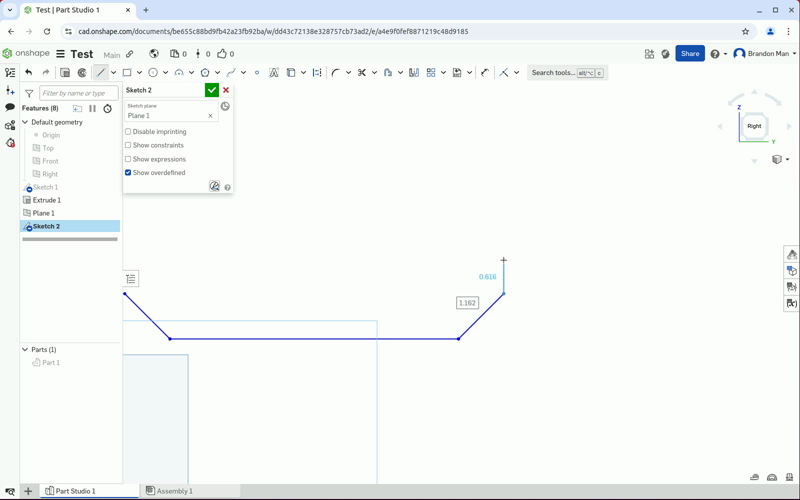
scroll(-6)
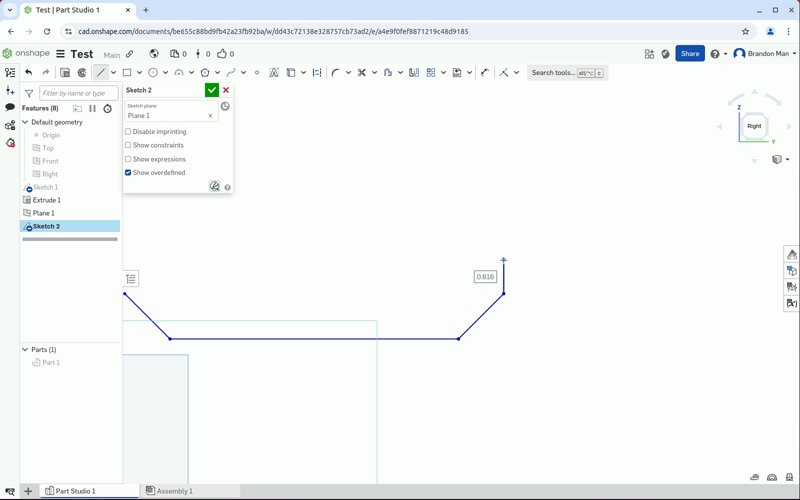
scroll(-6)
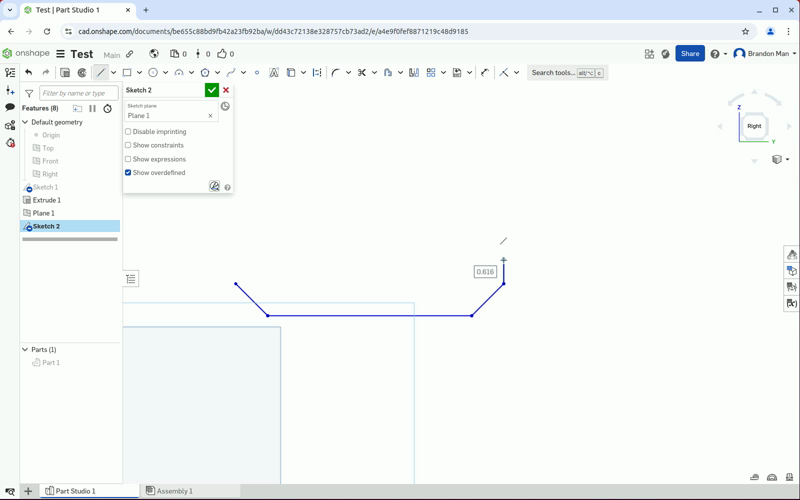
scroll(-6)
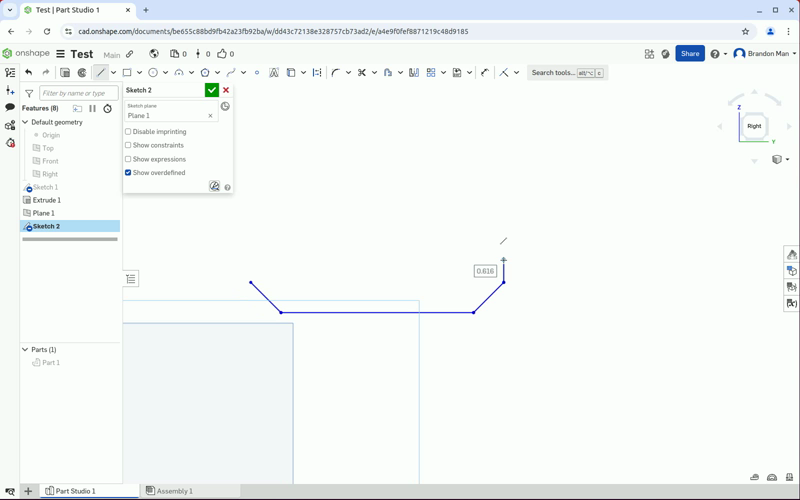
scroll(-6)
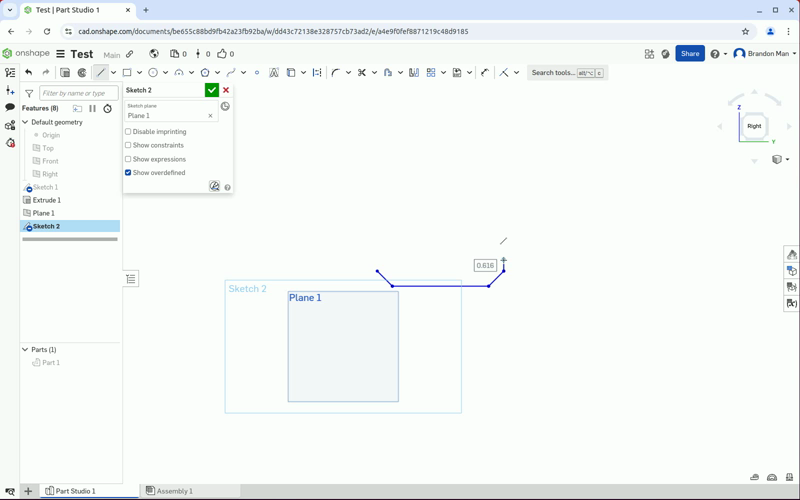
scroll(-6)
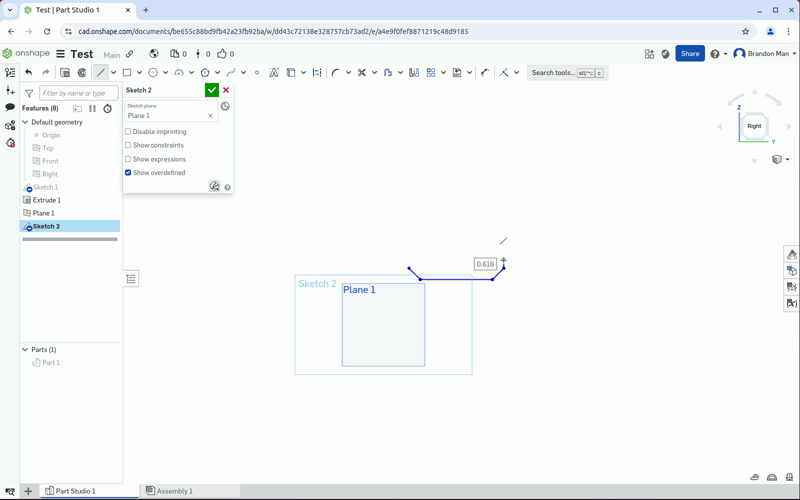
scroll(-6)
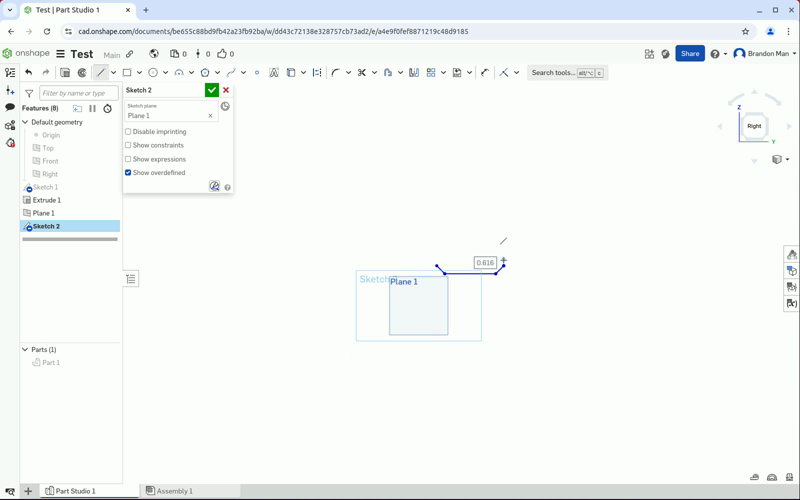
scroll(-6)
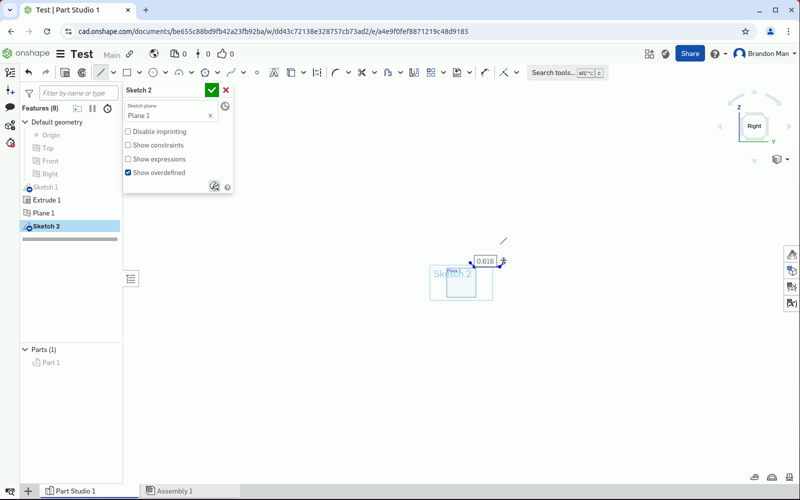
key_up(shift)
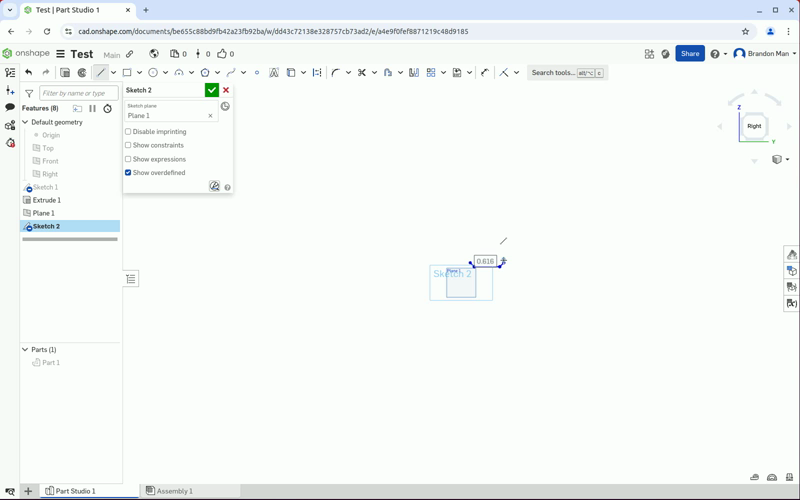
key(esc)
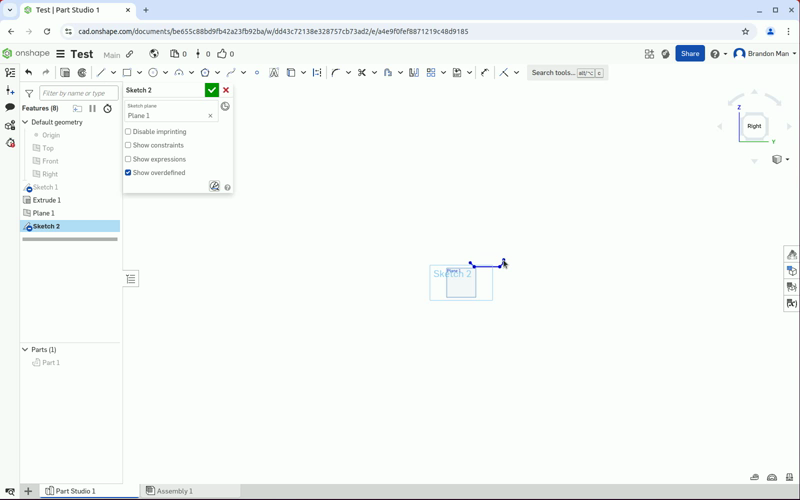
key(a)
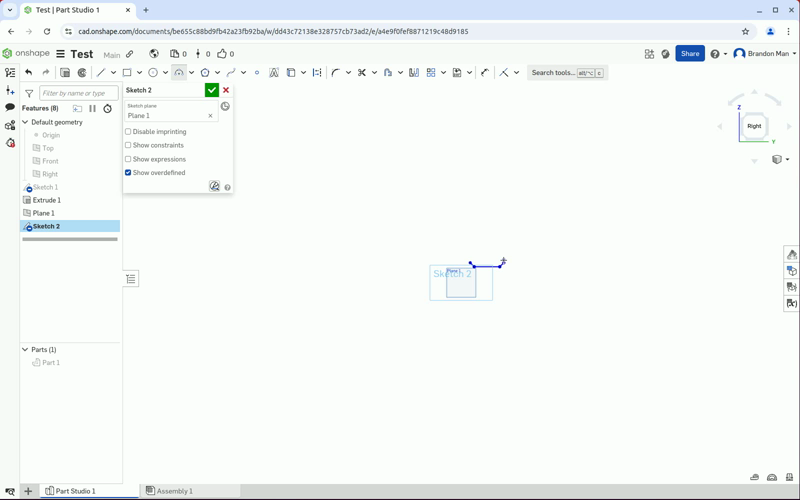
mouse_move(503, 259)
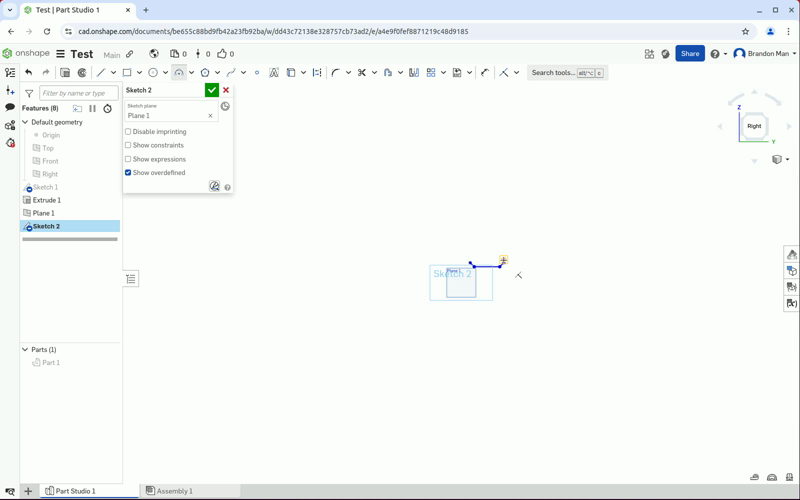
scroll(6)
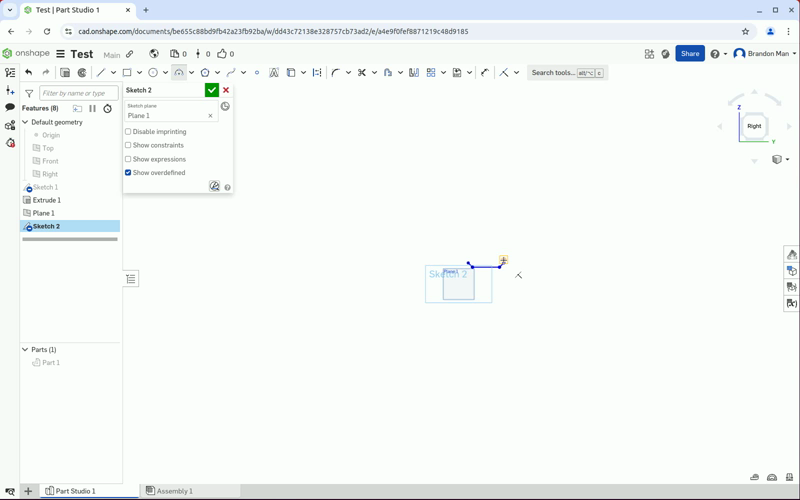
scroll(6)
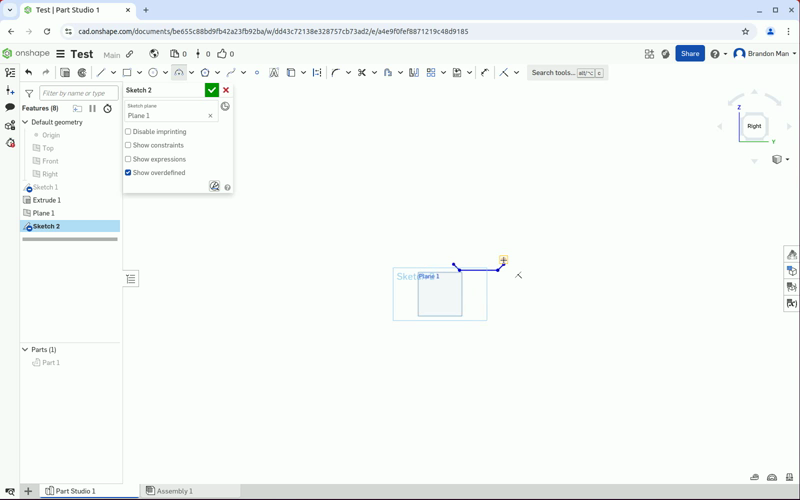
scroll(6)
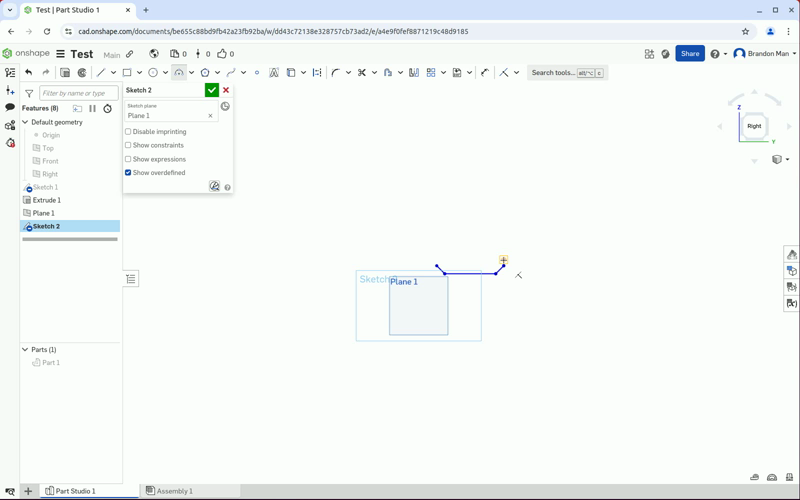
scroll(6)
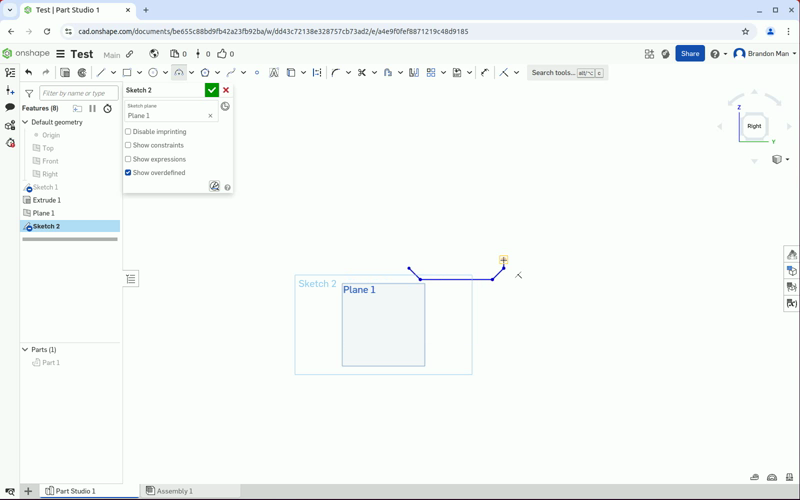
scroll(6)
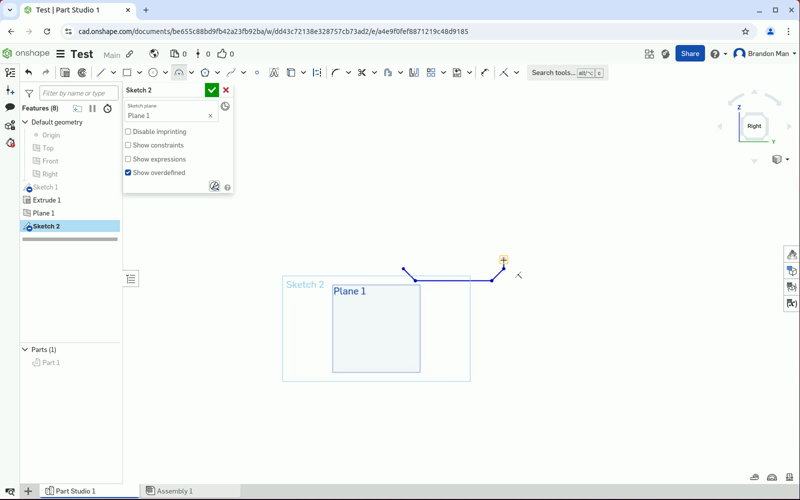
scroll(6)
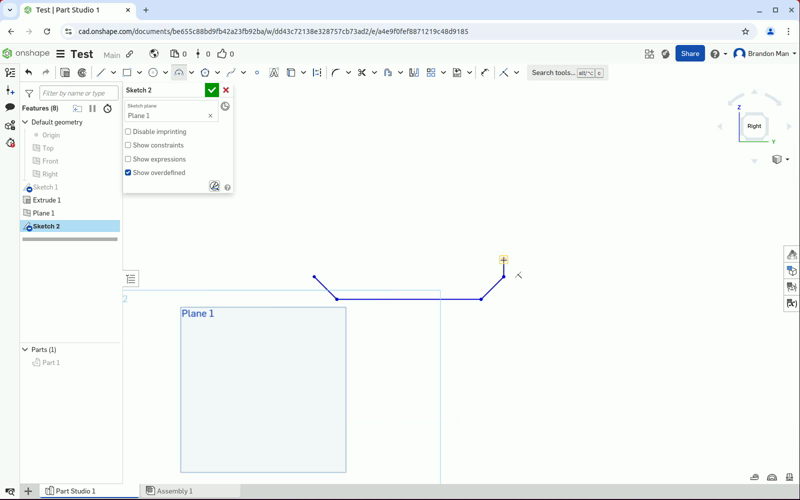
scroll(6)
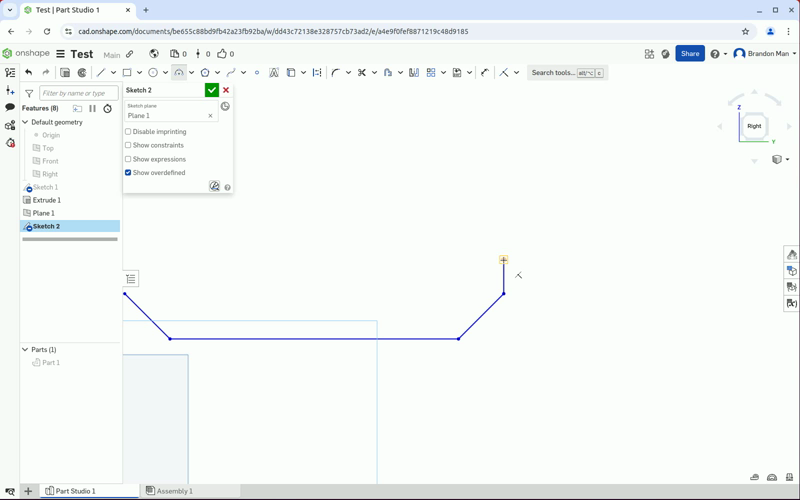
click(503, 259)
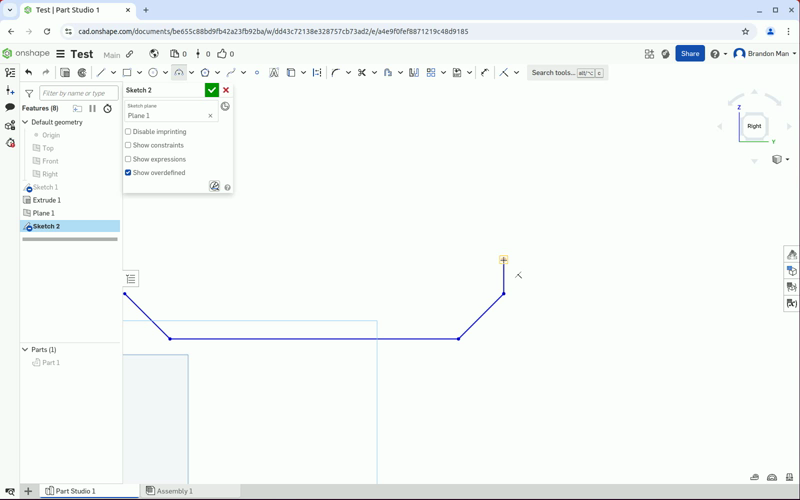
scroll(-6)
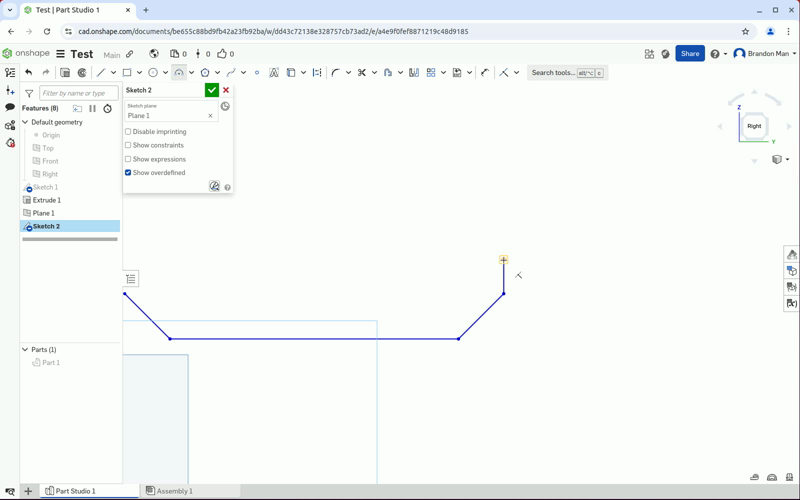
scroll(-6)
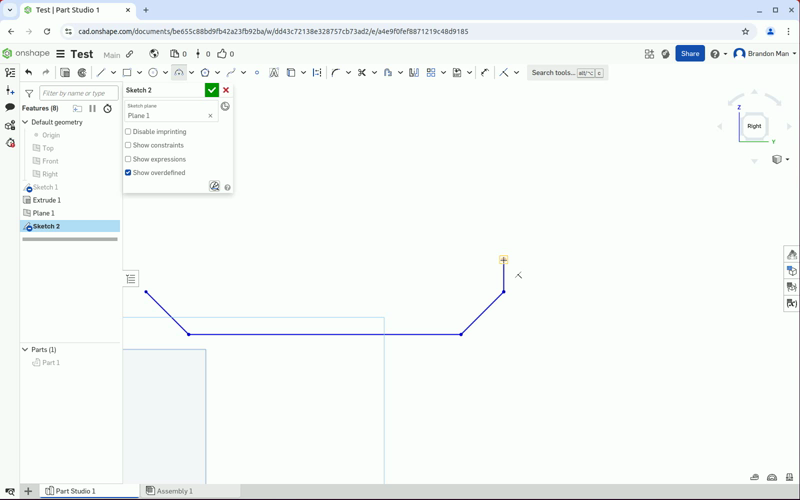
scroll(-6)
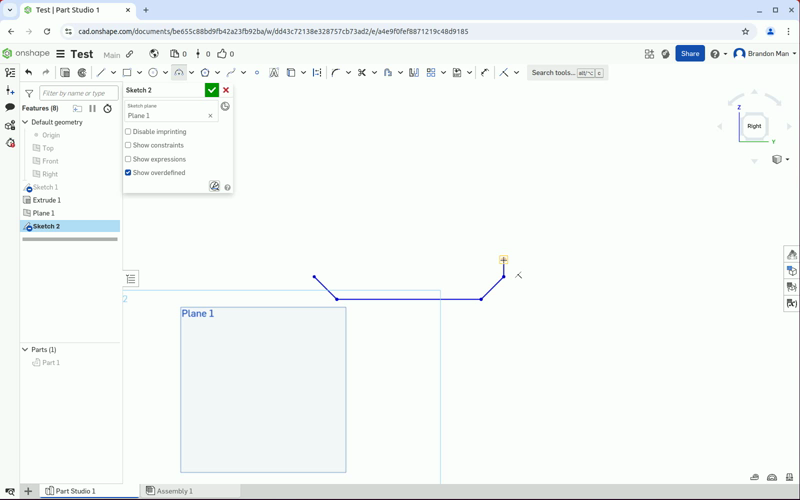
scroll(-6)
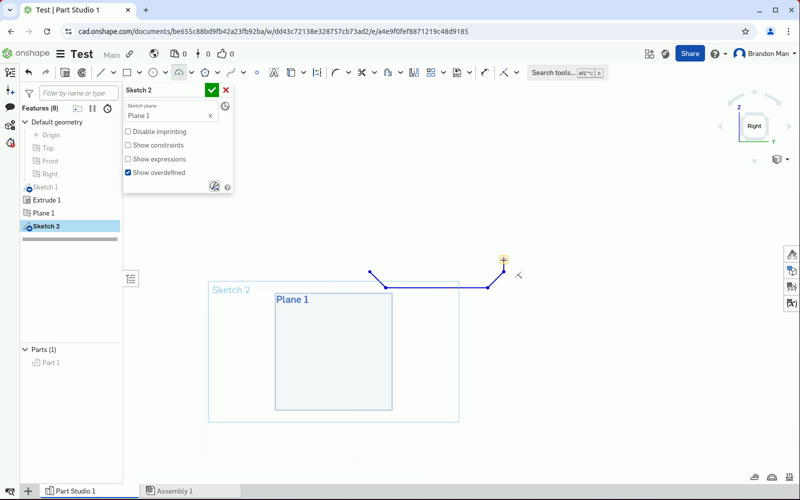
scroll(-6)
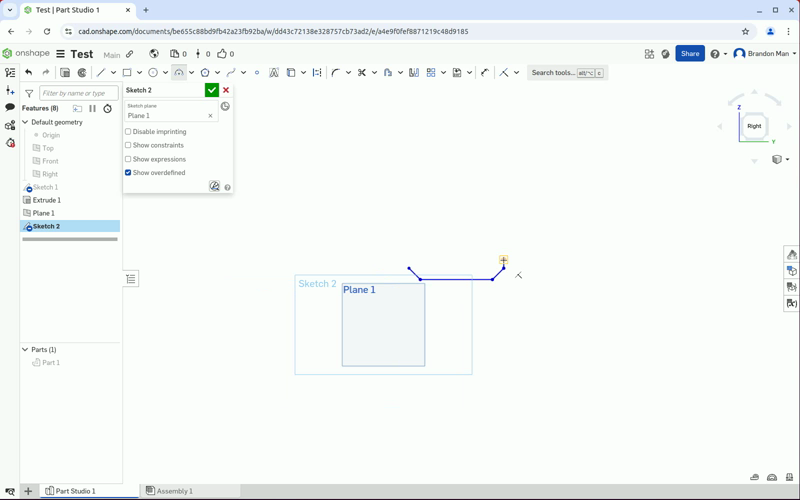
scroll(-6)
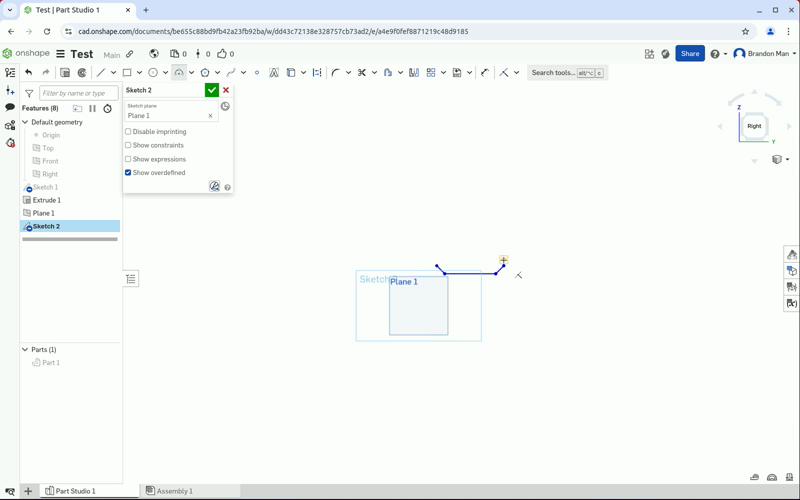
scroll(-6)
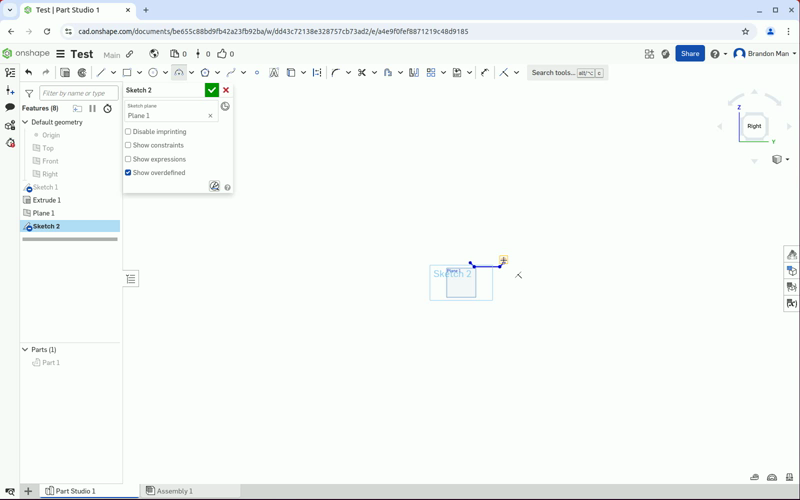
key_down(shift)
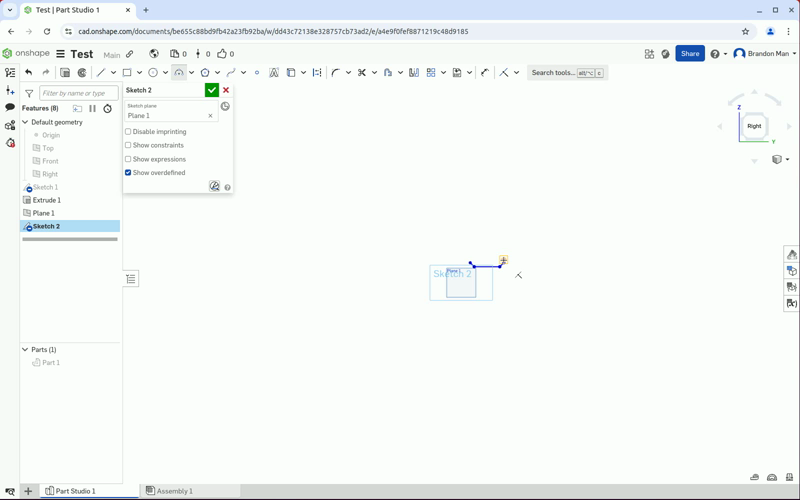
mouse_move(501, 258)
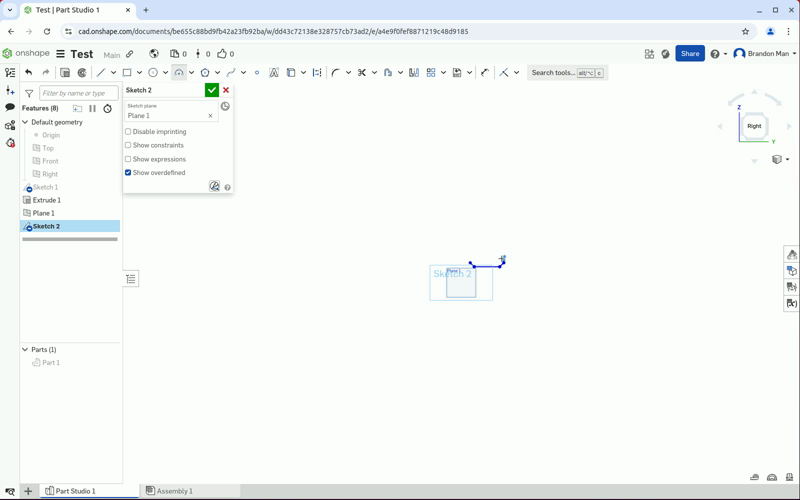
scroll(6)
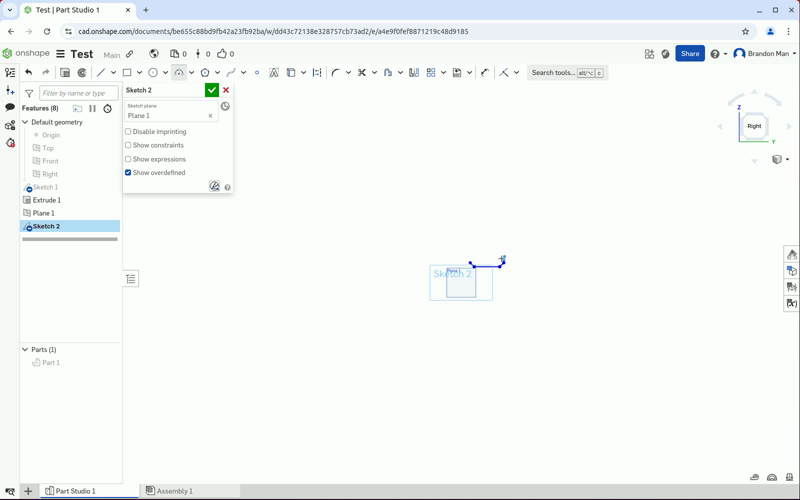
scroll(6)
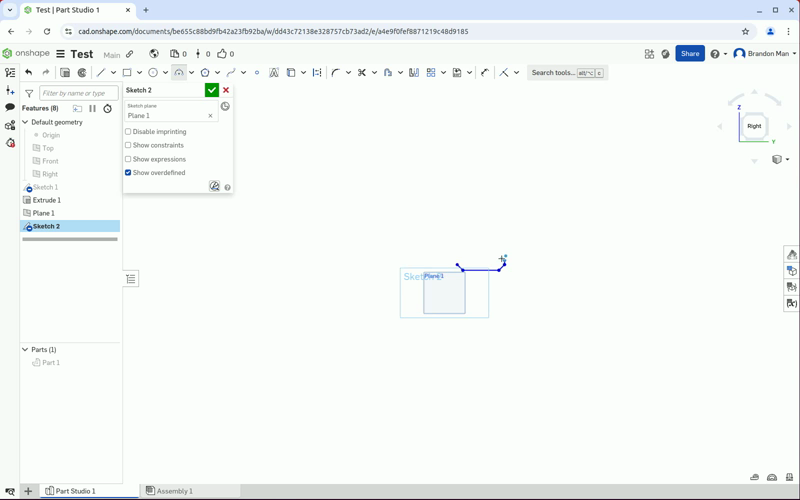
scroll(6)
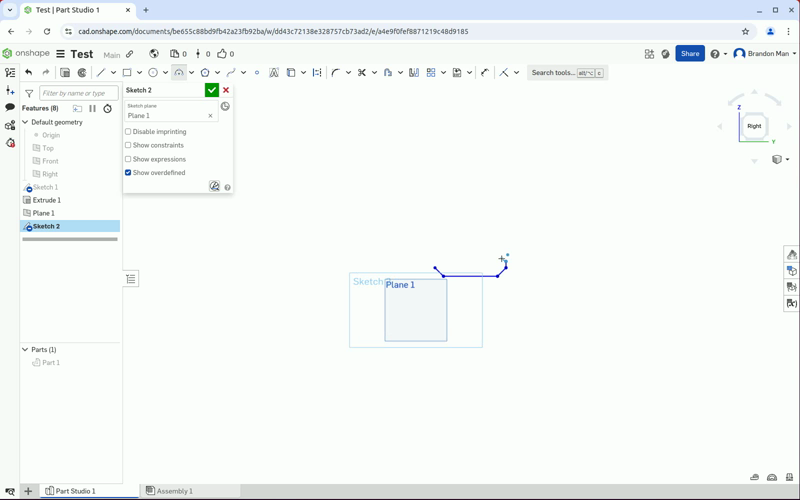
scroll(6)
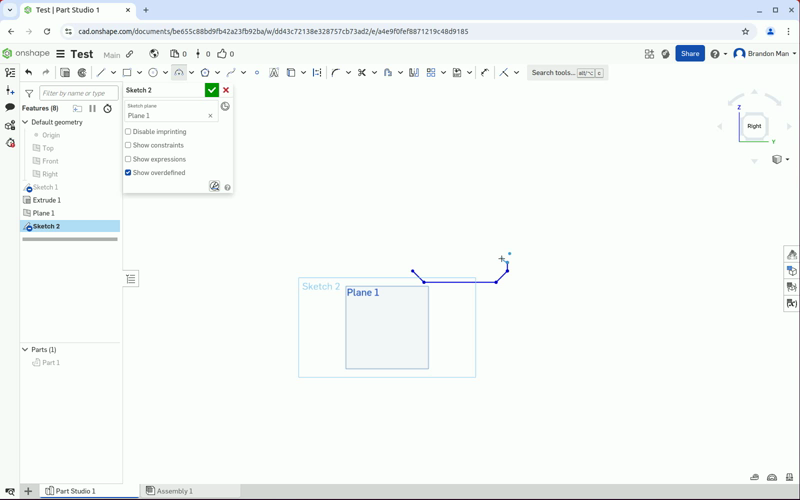
scroll(6)
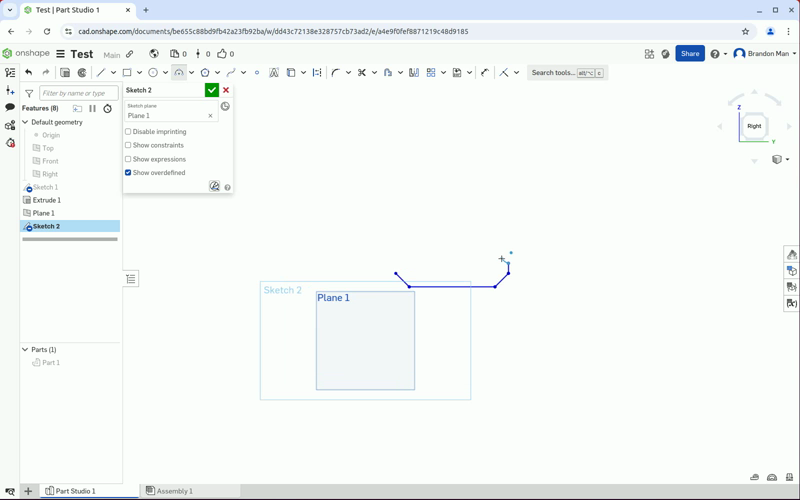
scroll(6)
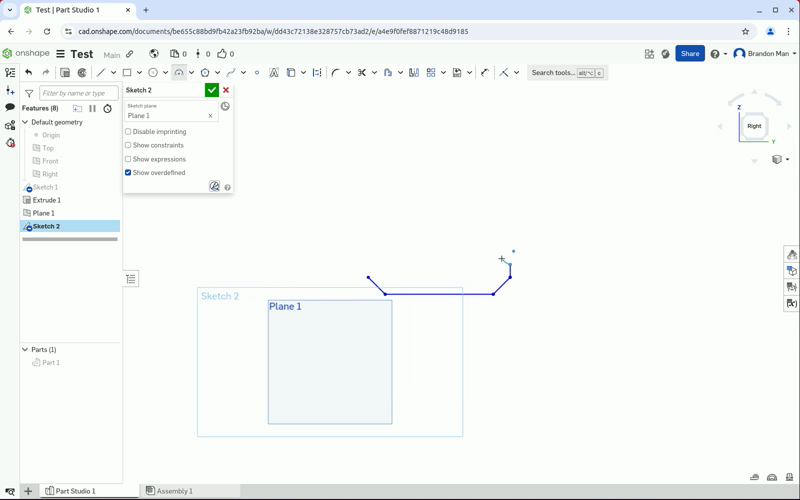
scroll(6)
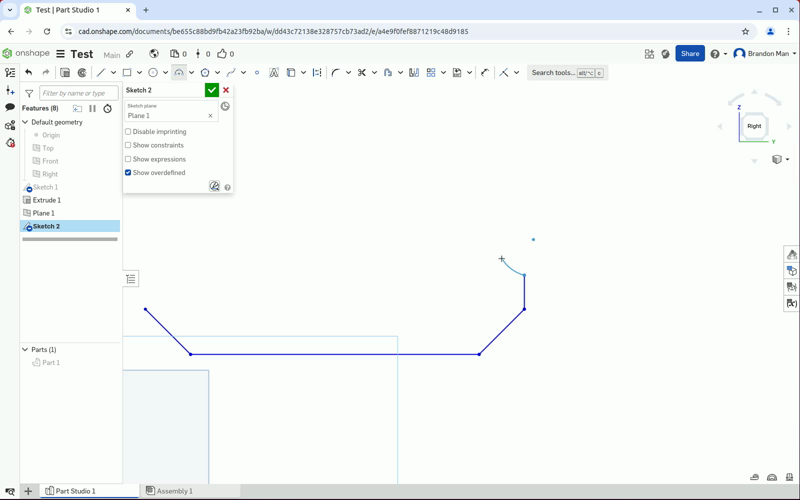
click(501, 258)
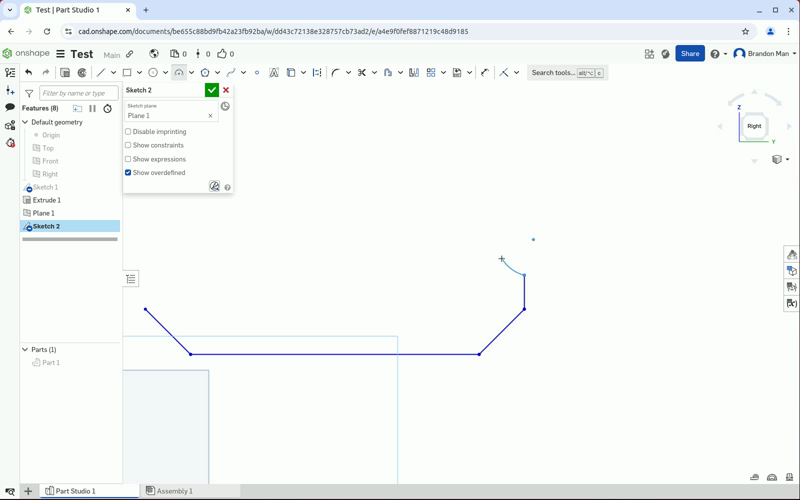
scroll(-6)
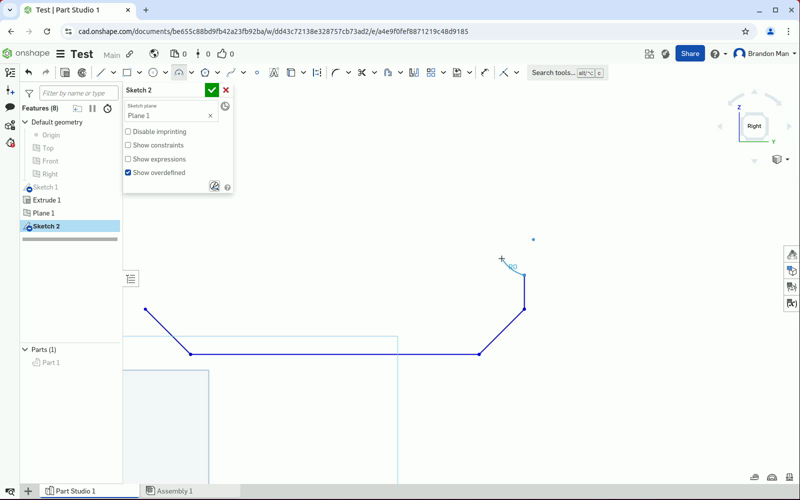
scroll(-6)
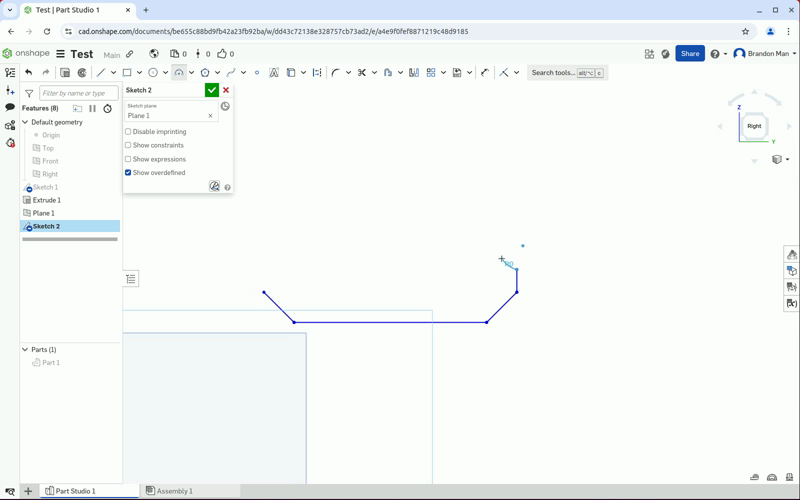
scroll(-6)
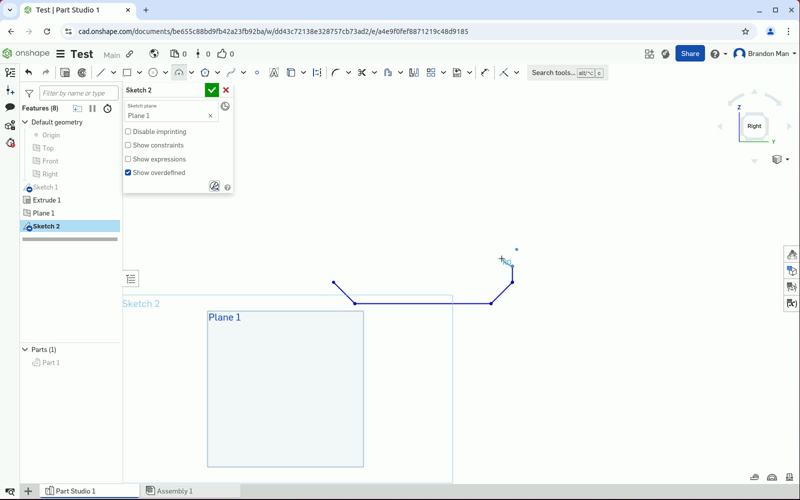
scroll(-6)
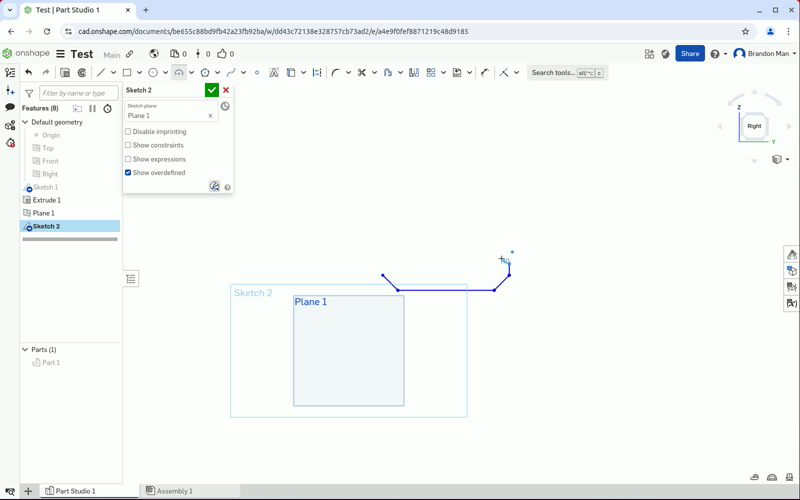
scroll(-6)
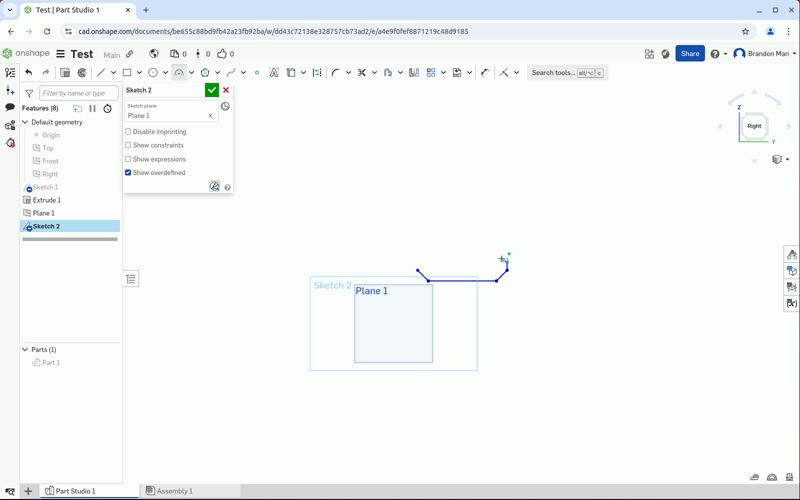
scroll(-6)
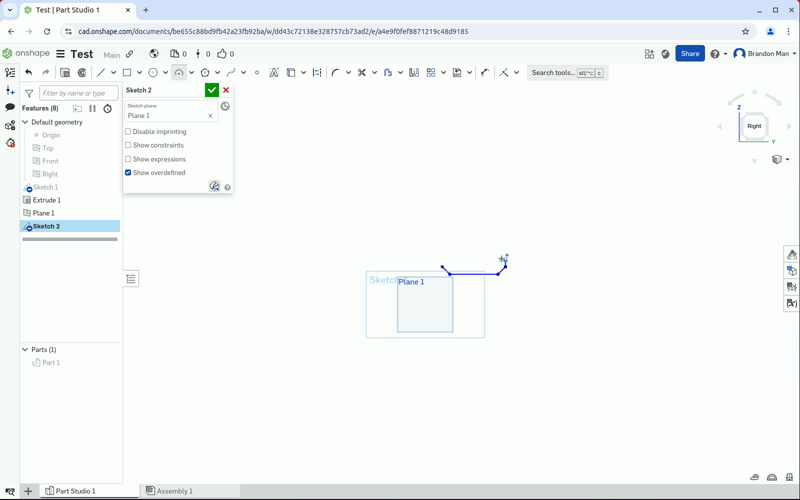
scroll(-6)
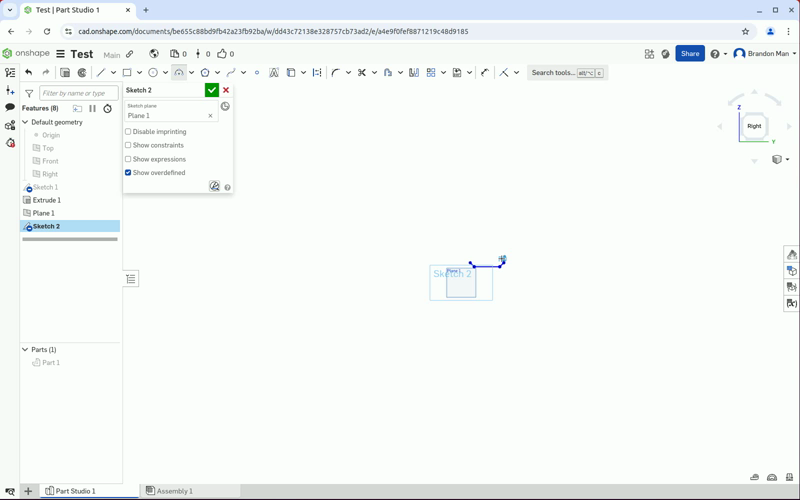
mouse_move(503, 258)
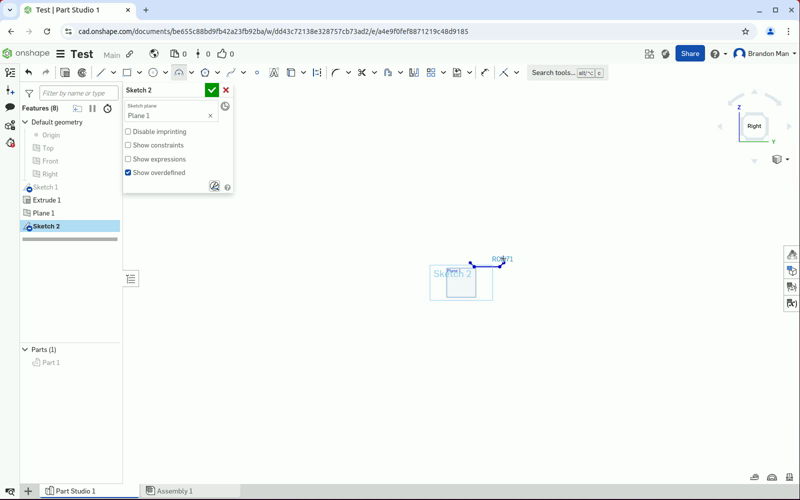
scroll(6)
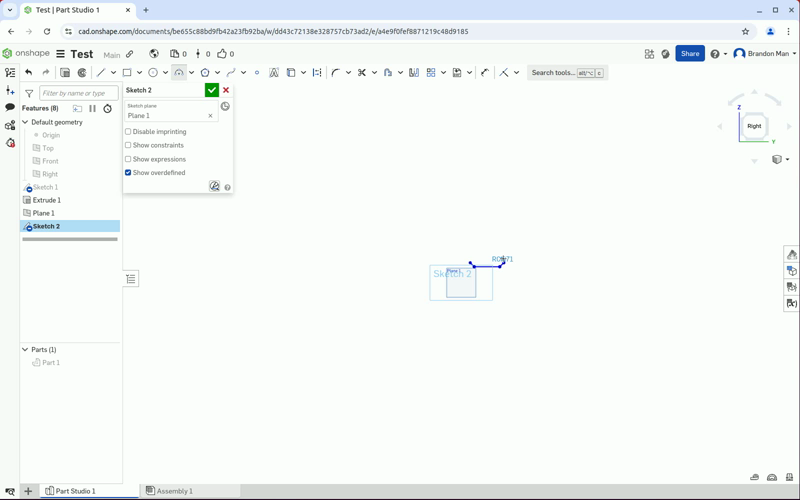
scroll(6)
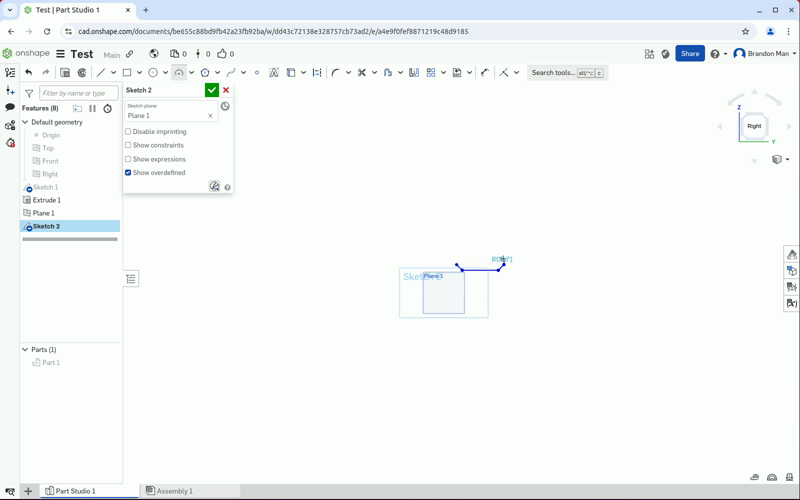
scroll(6)
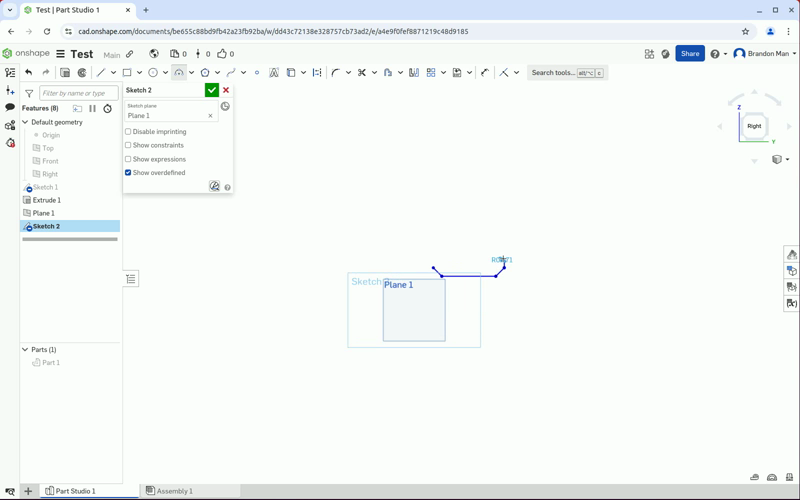
scroll(6)
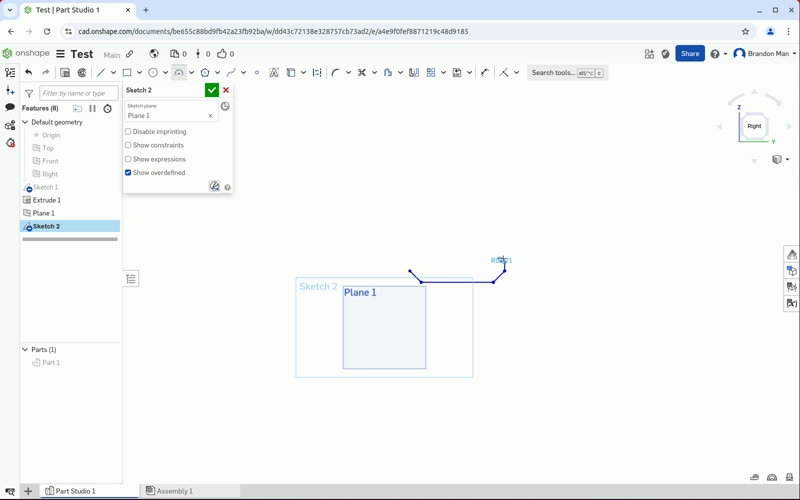
scroll(6)
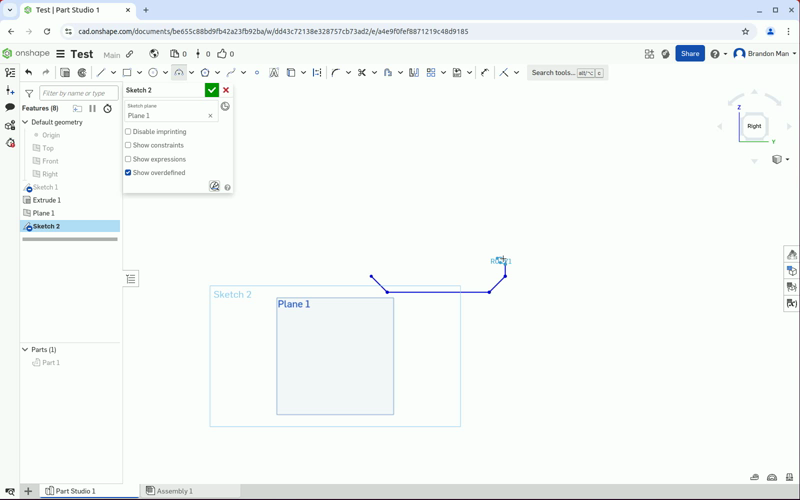
scroll(6)
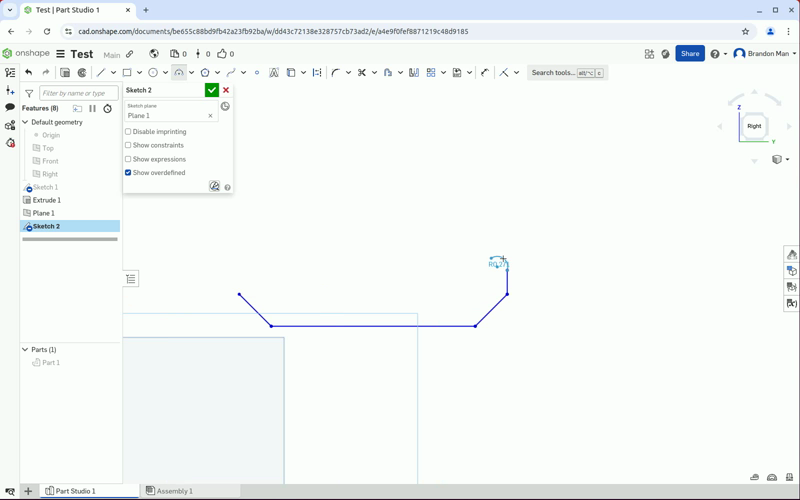
scroll(6)
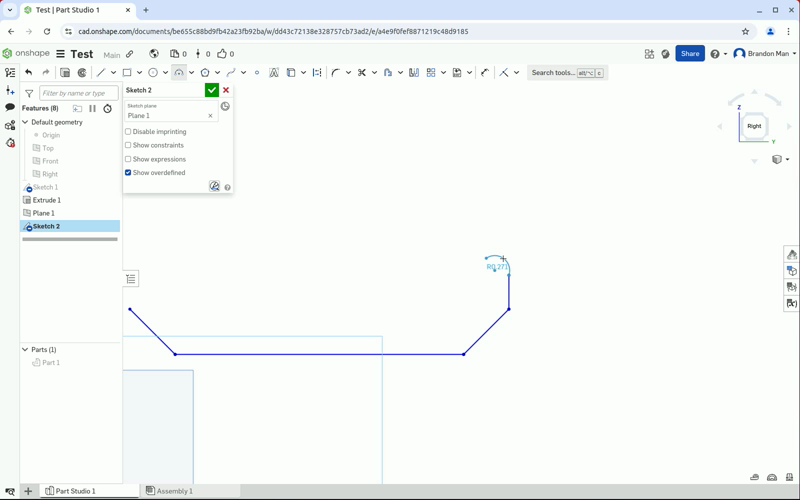
click(503, 258)
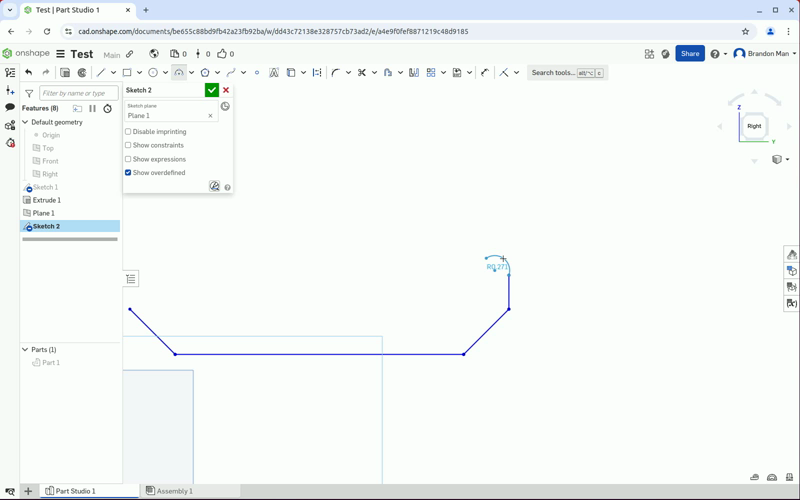
scroll(-6)
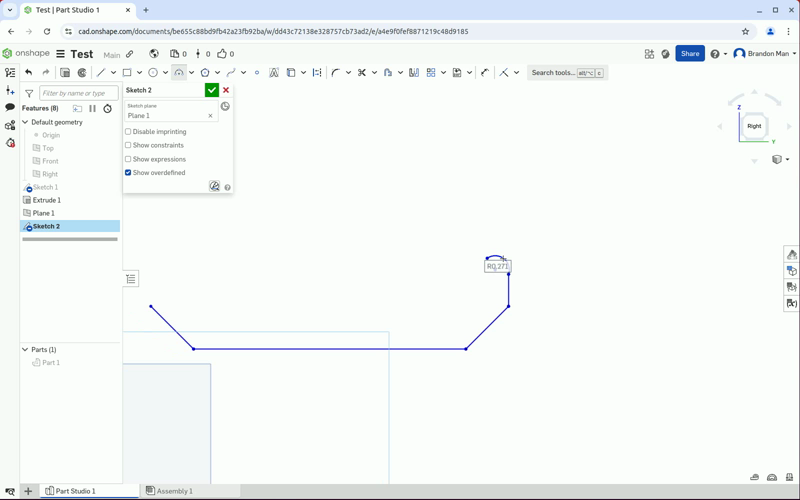
scroll(-6)
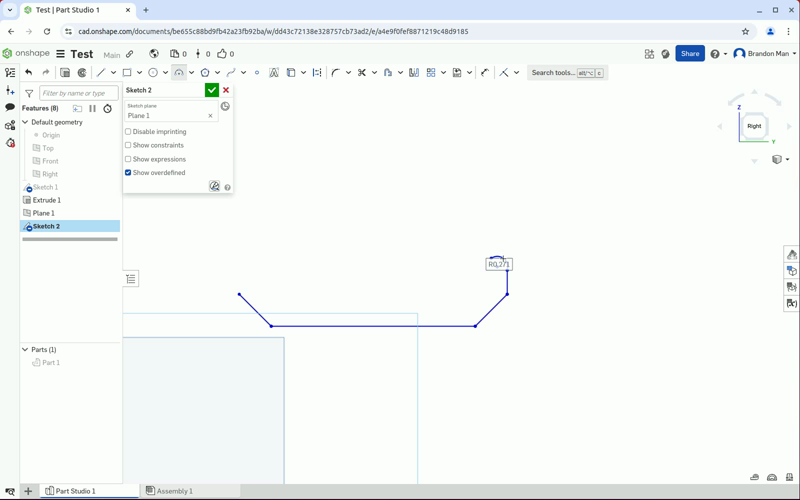
scroll(-6)
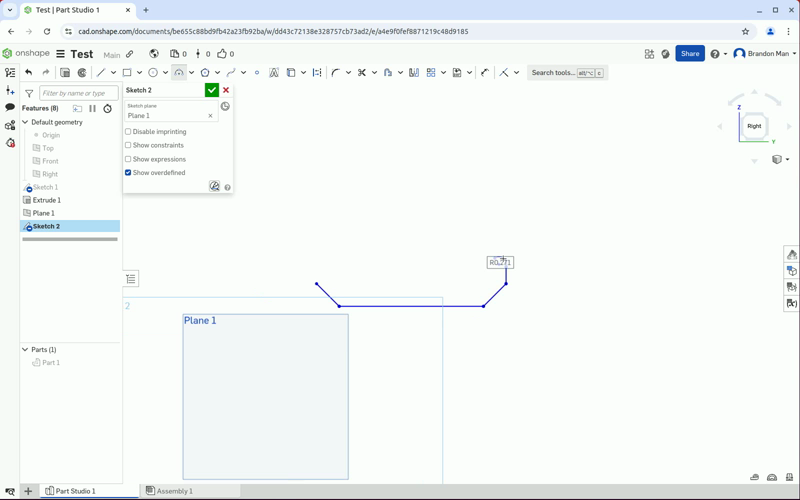
scroll(-6)
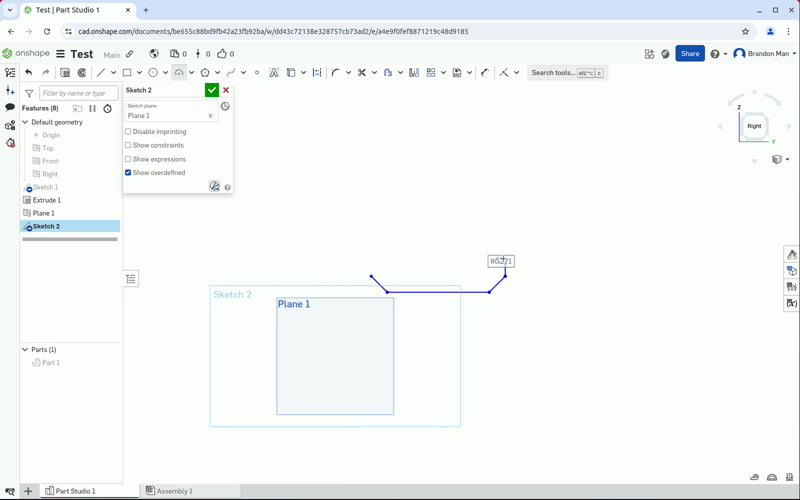
scroll(-6)
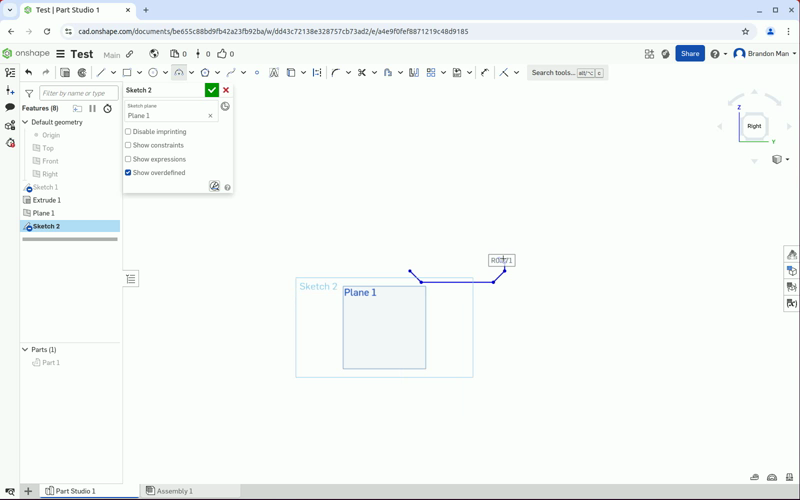
scroll(-6)
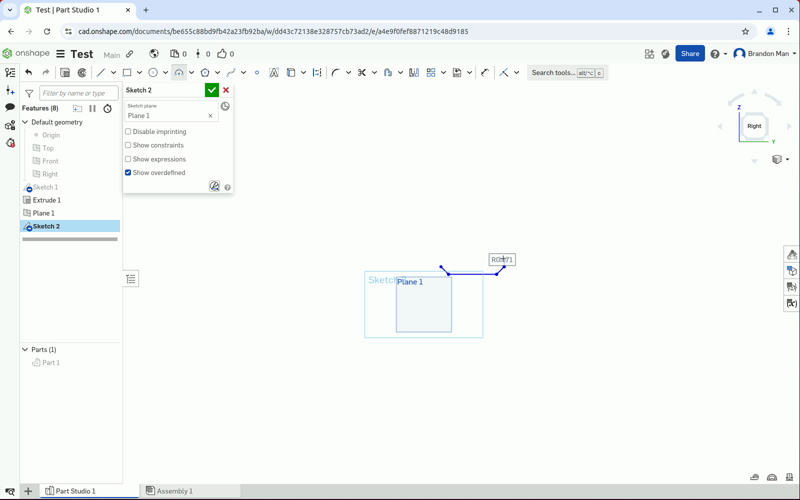
scroll(-6)
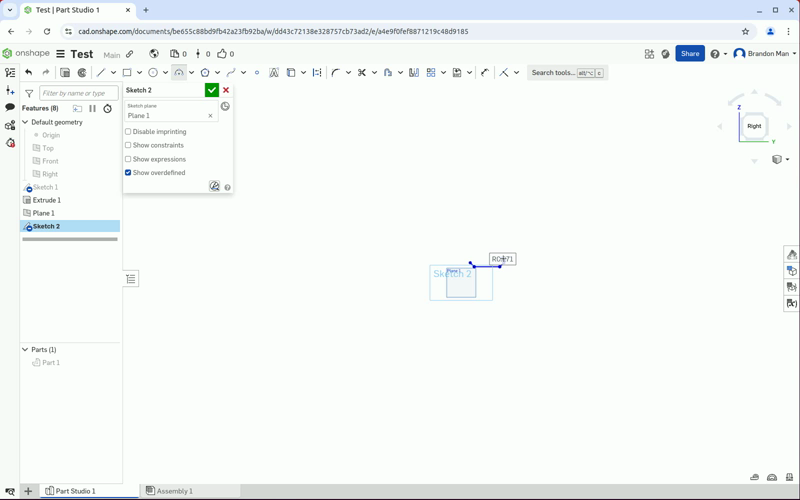
key_up(shift)
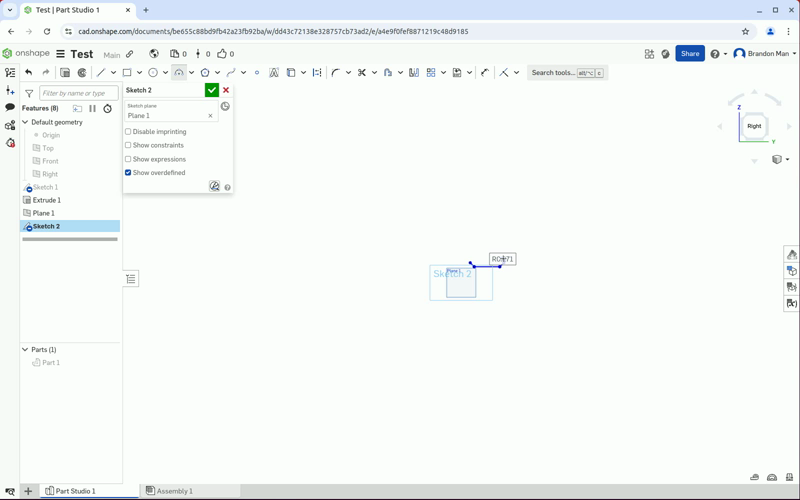
key(esc)
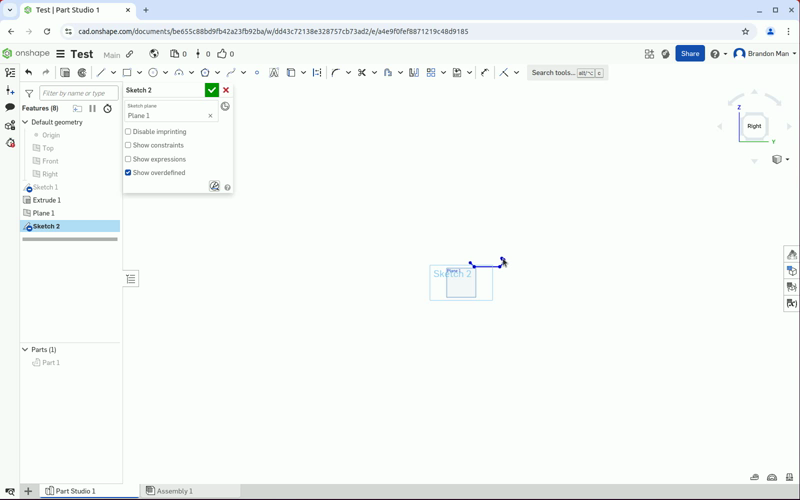
key(l)
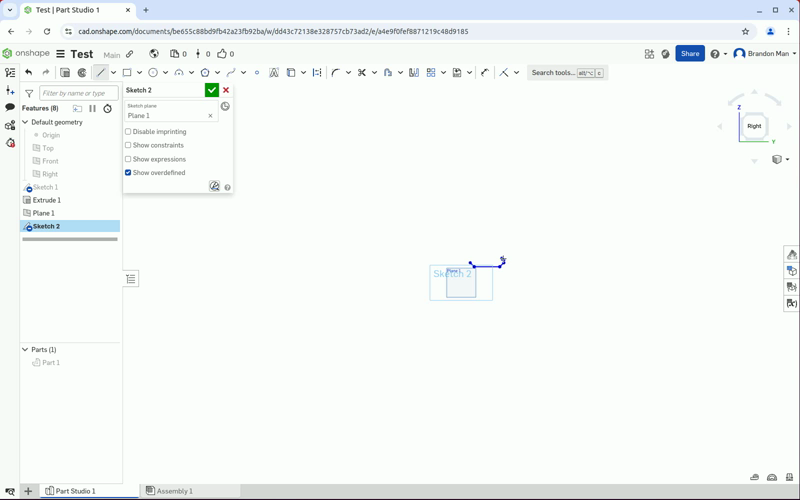
mouse_move(501, 258)
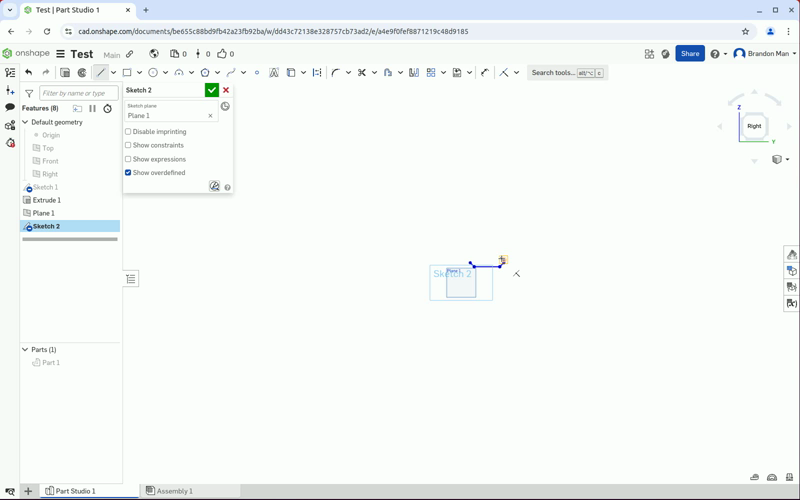
scroll(6)
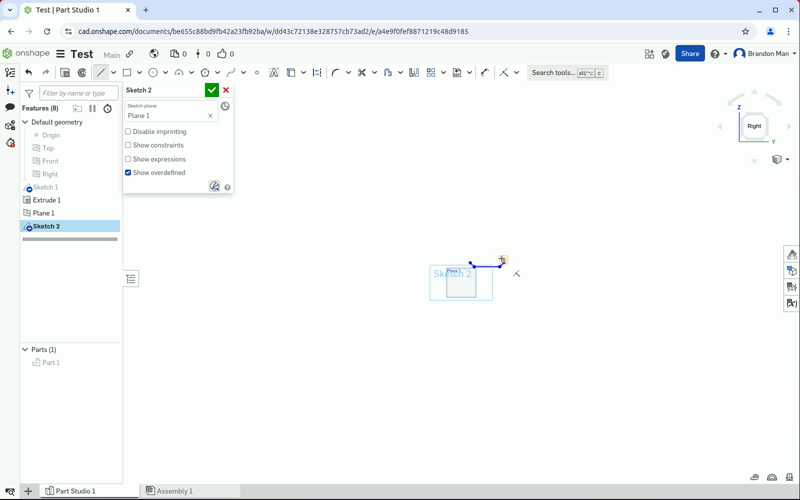
scroll(6)
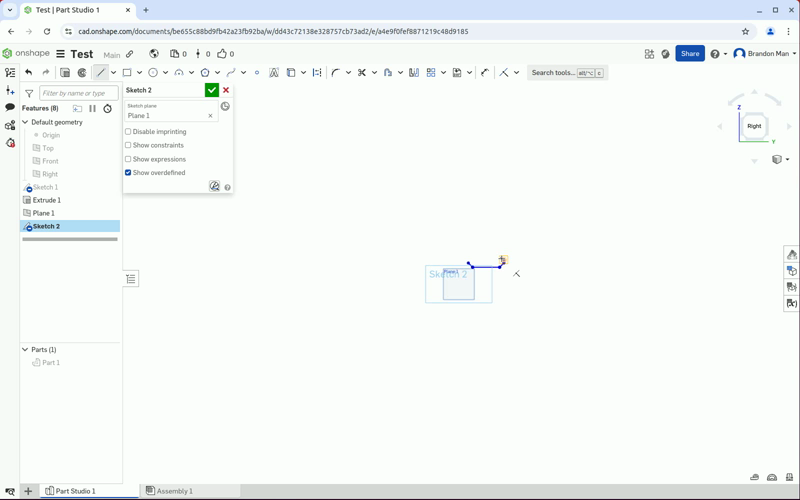
scroll(6)
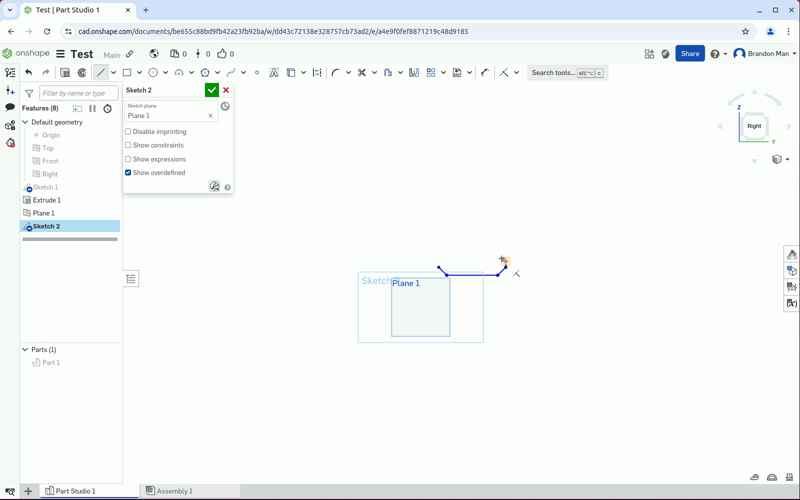
scroll(6)
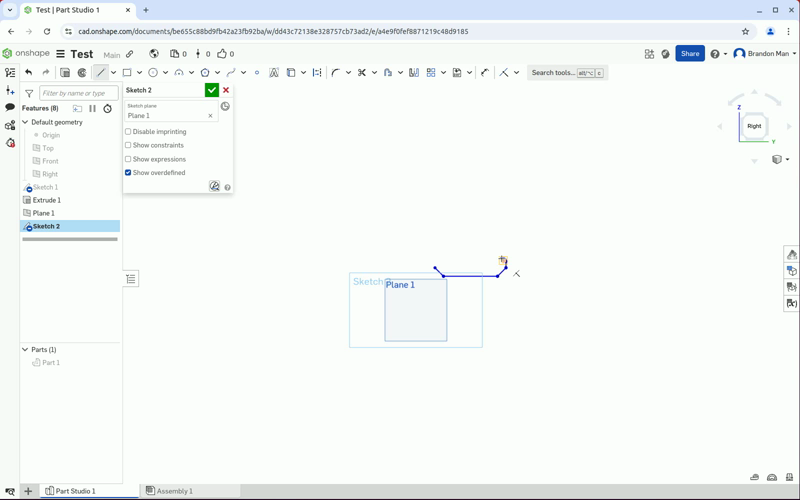
scroll(6)
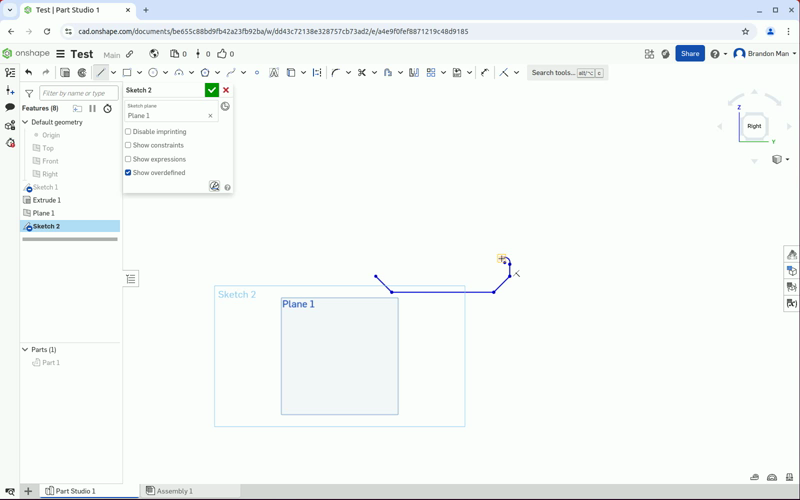
scroll(6)
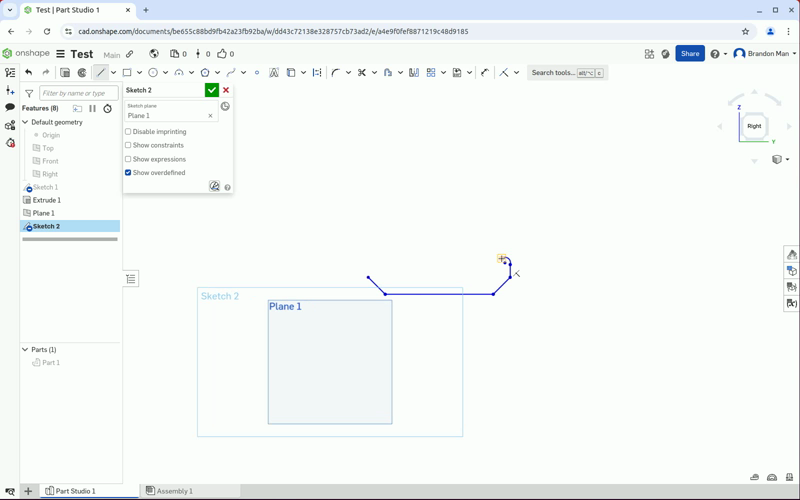
scroll(6)
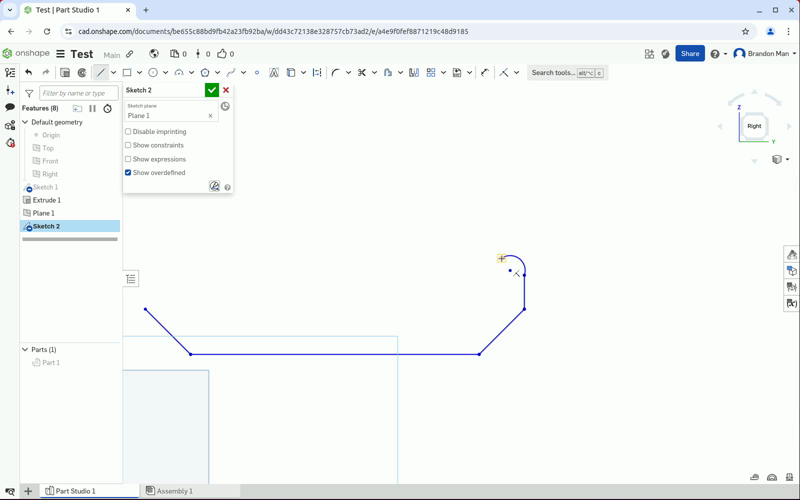
click(501, 258)
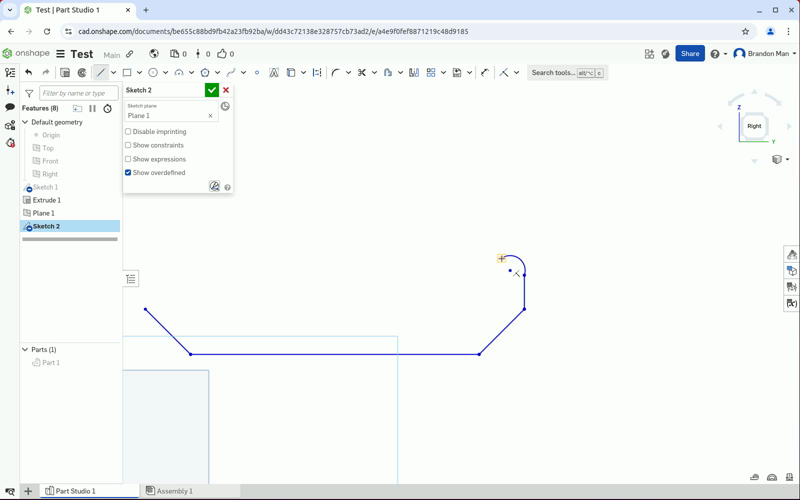
scroll(-6)
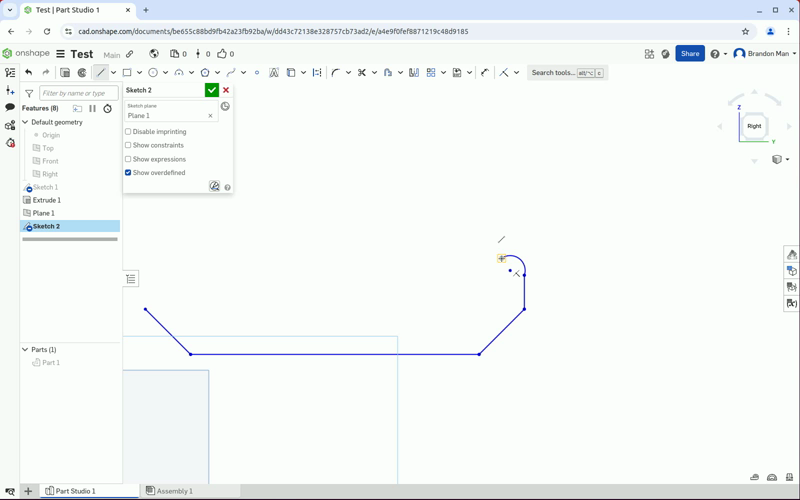
scroll(-6)
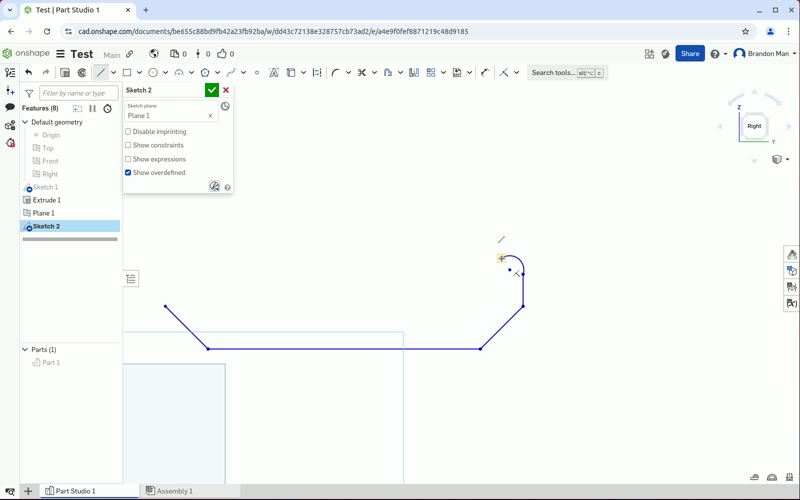
scroll(-6)
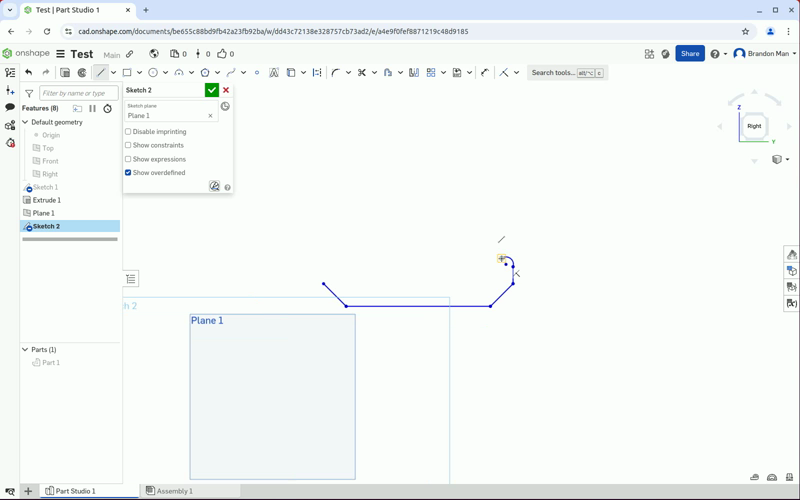
scroll(-6)
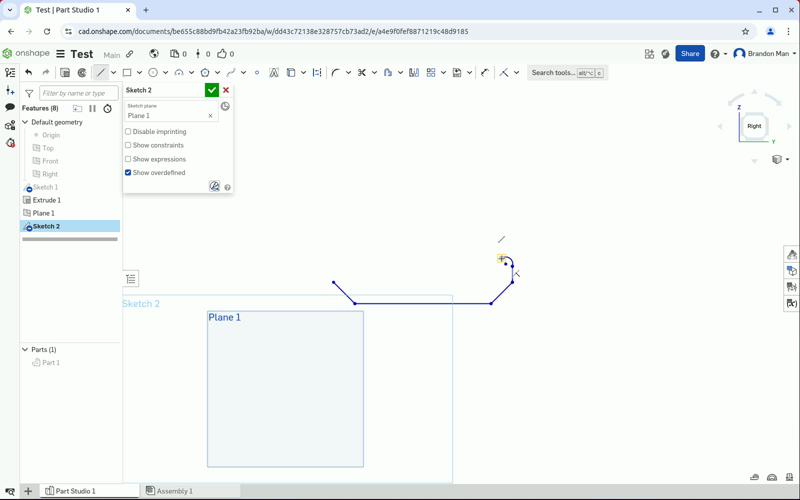
scroll(-6)
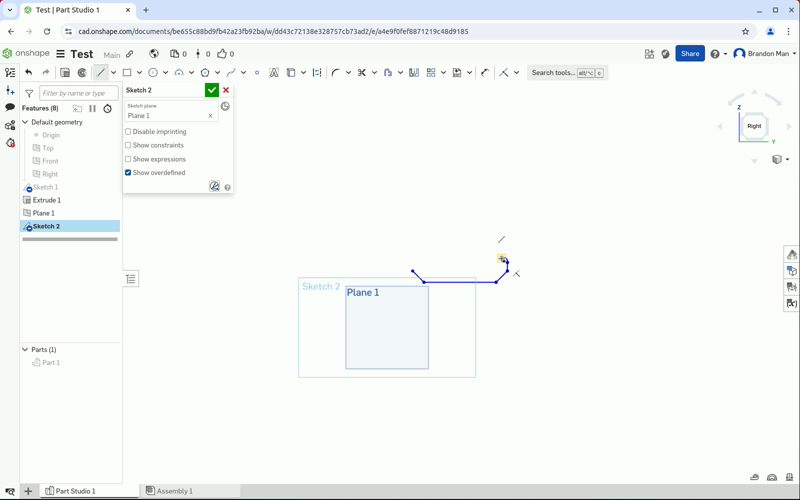
scroll(-6)
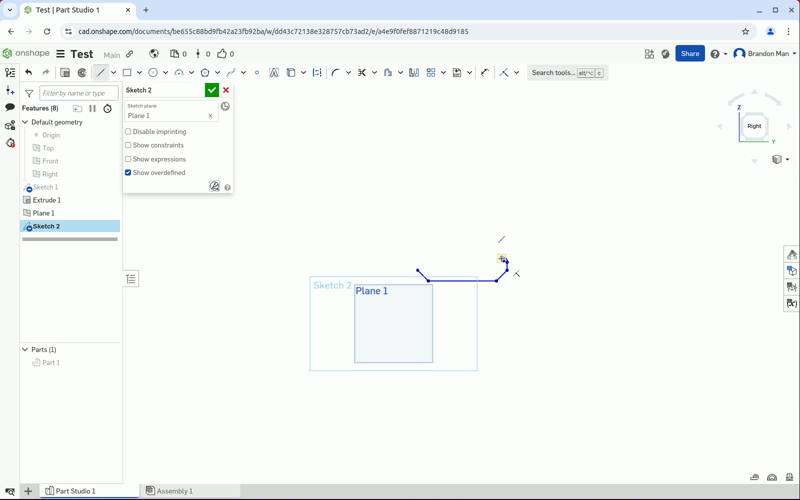
scroll(-6)
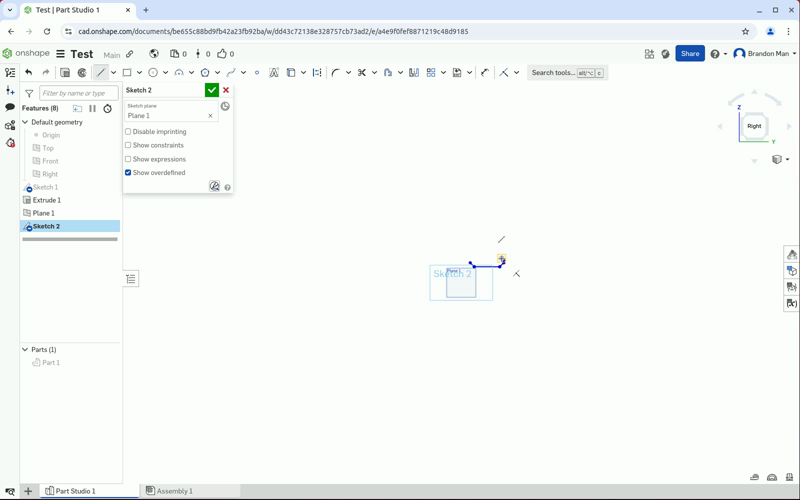
key_down(shift)
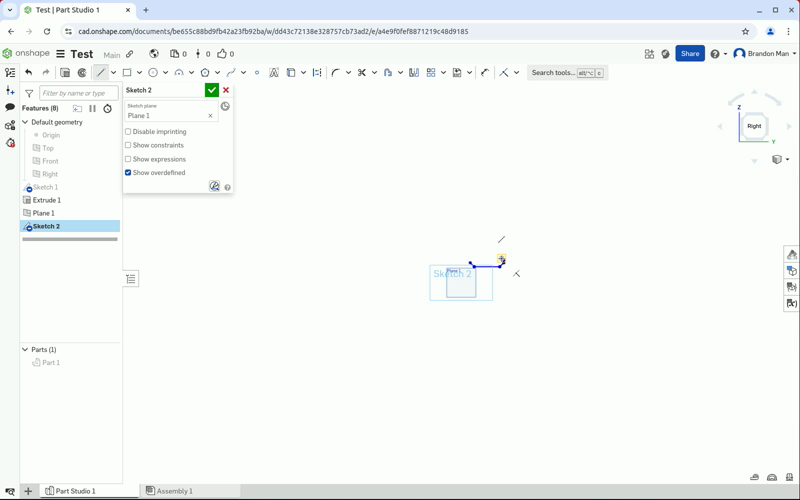
mouse_move(531, 258)
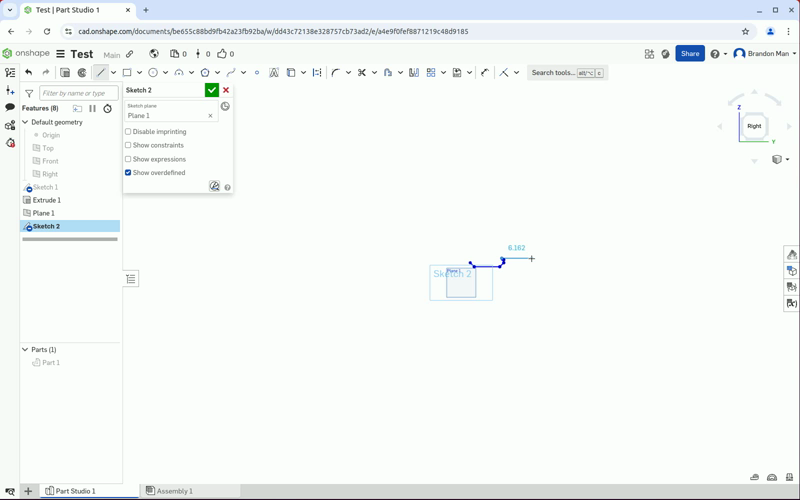
mouse_move(472, 258)
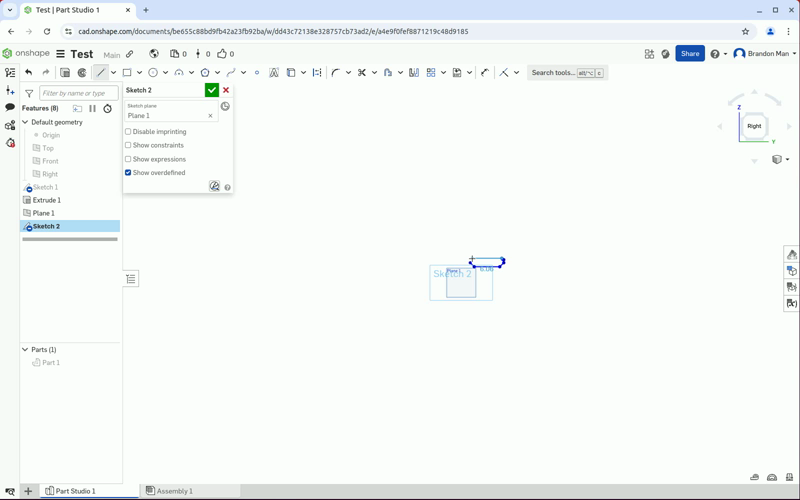
click(472, 258)
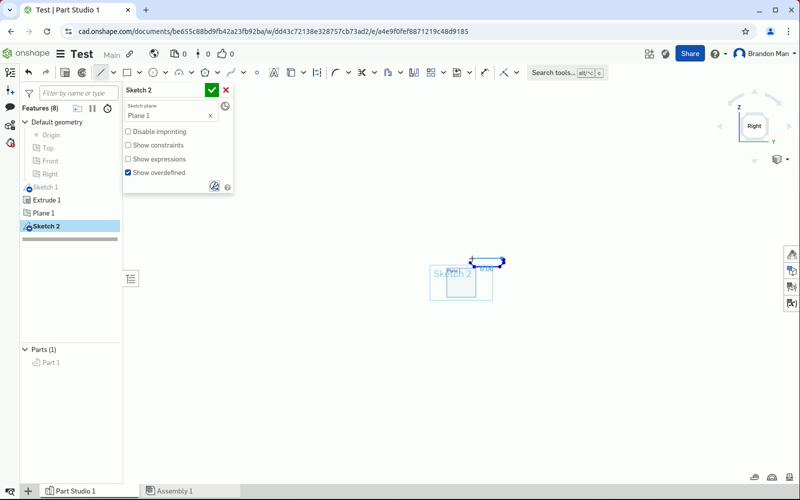
key_up(shift)
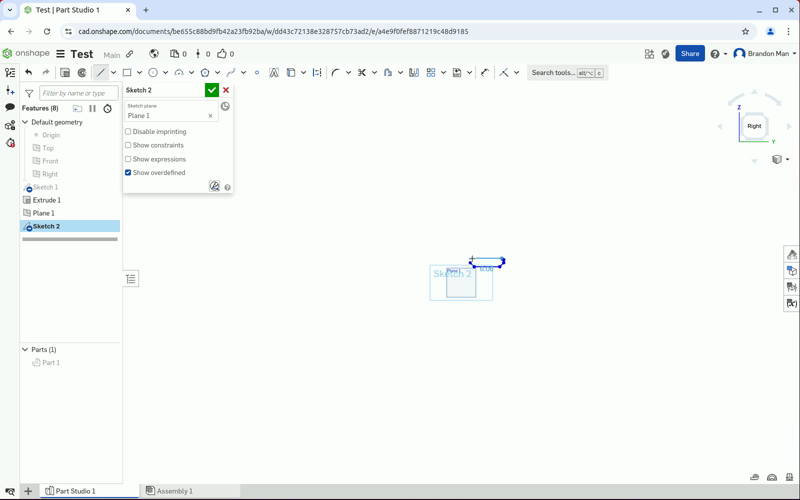
key(esc)
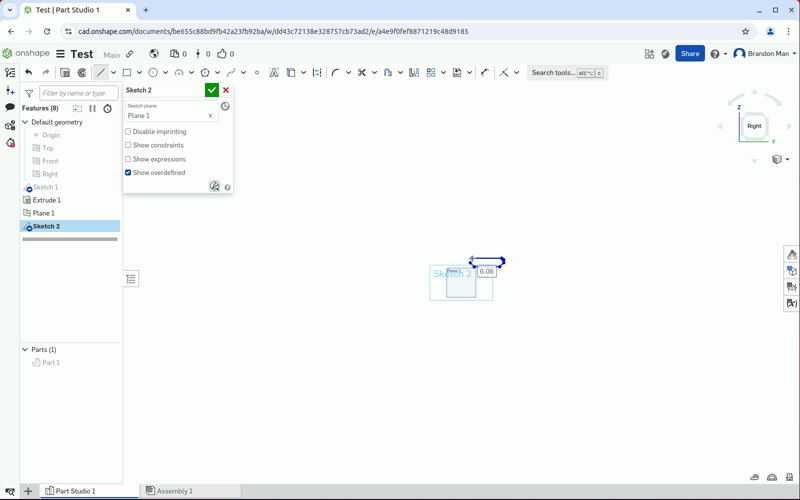
key(a)
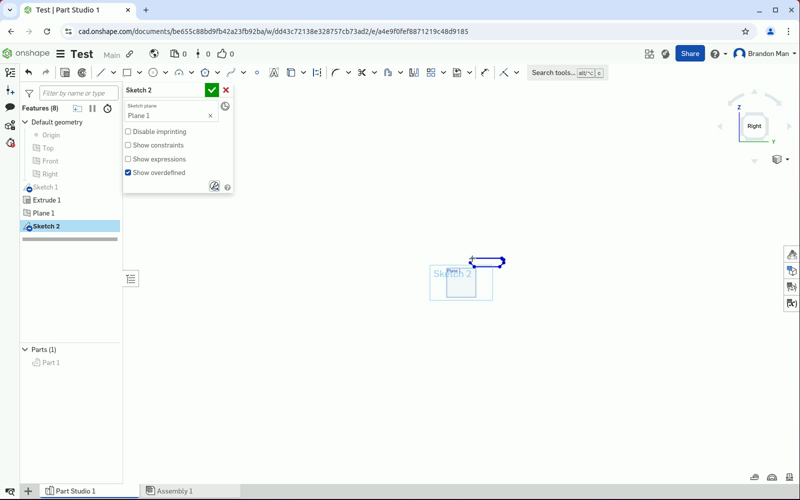
mouse_move(472, 258)
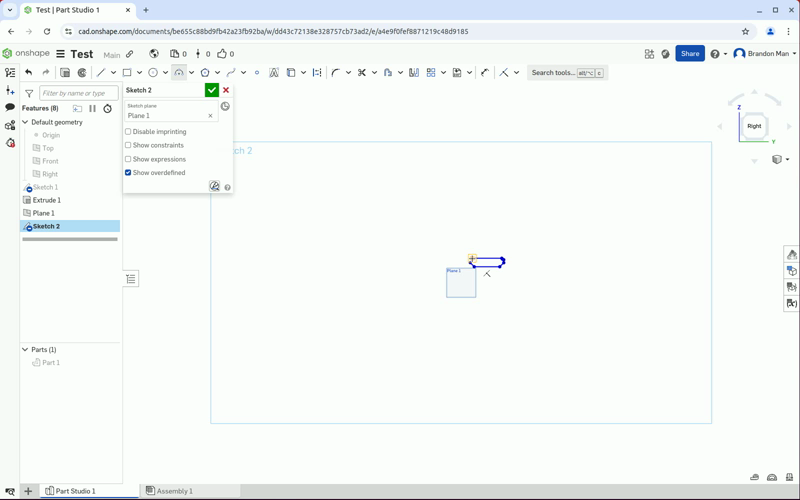
click(472, 258)
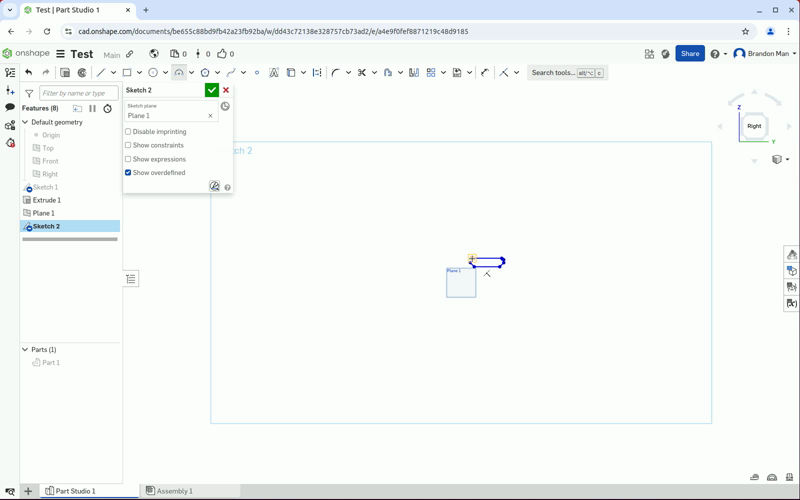
key_down(shift)
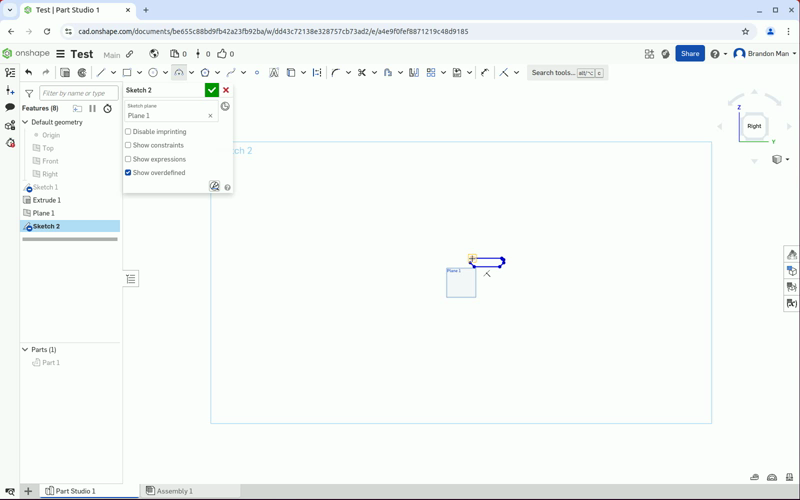
mouse_move(470, 259)
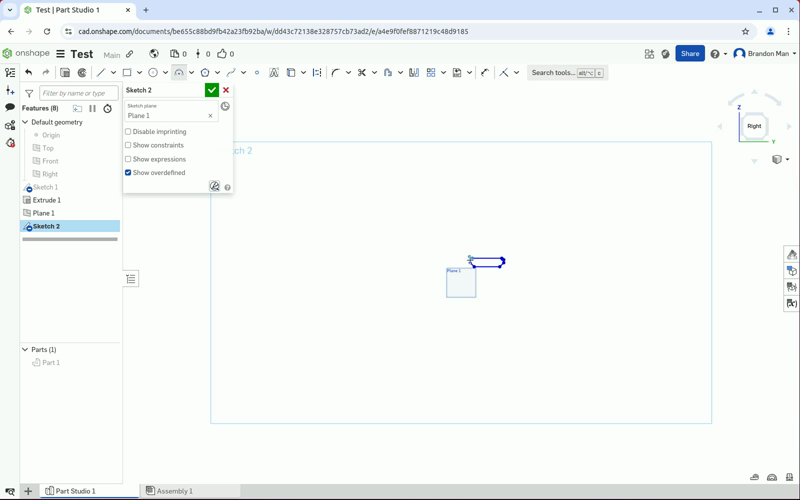
scroll(6)
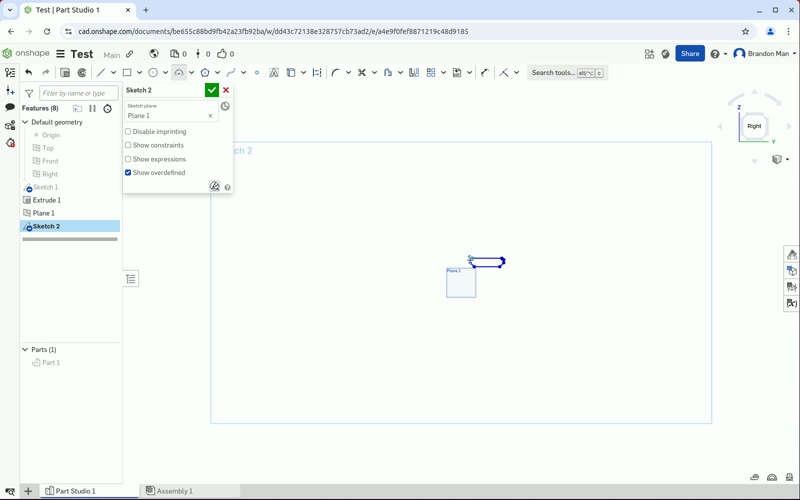
scroll(6)
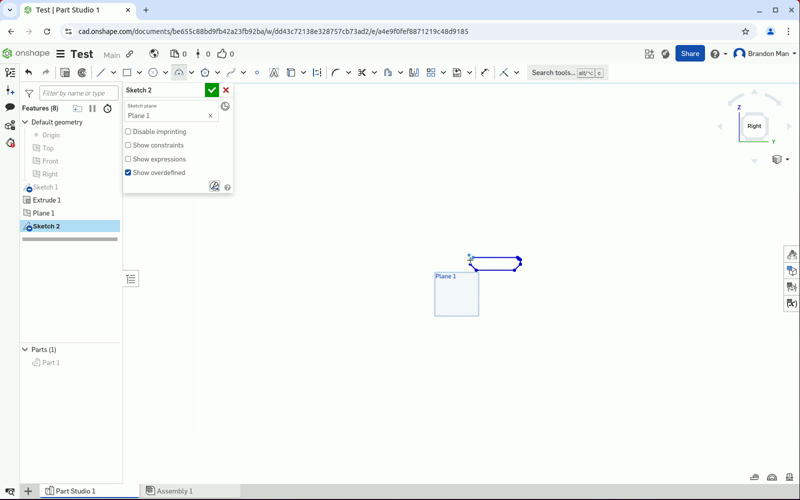
scroll(6)
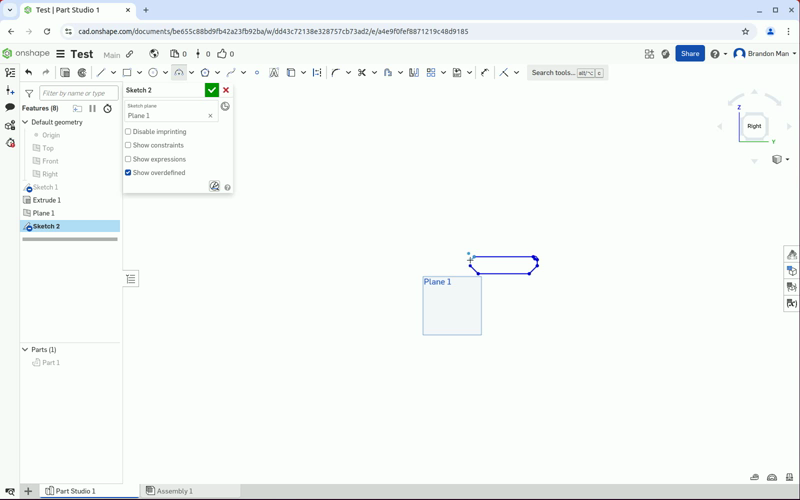
scroll(6)
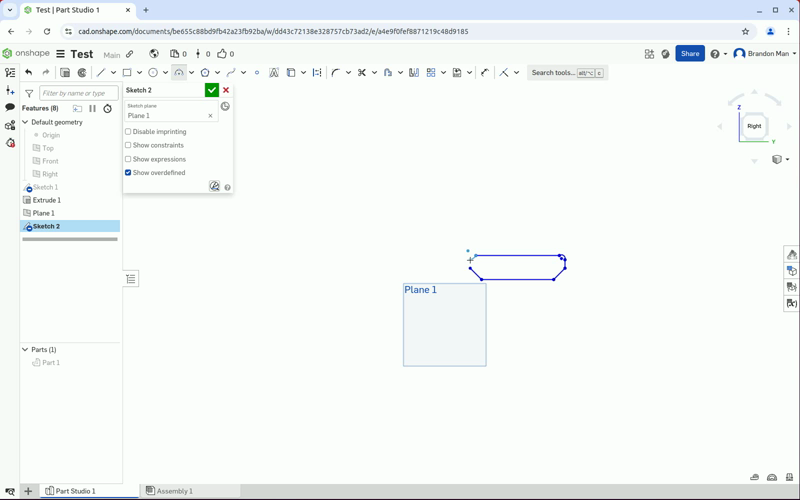
scroll(6)
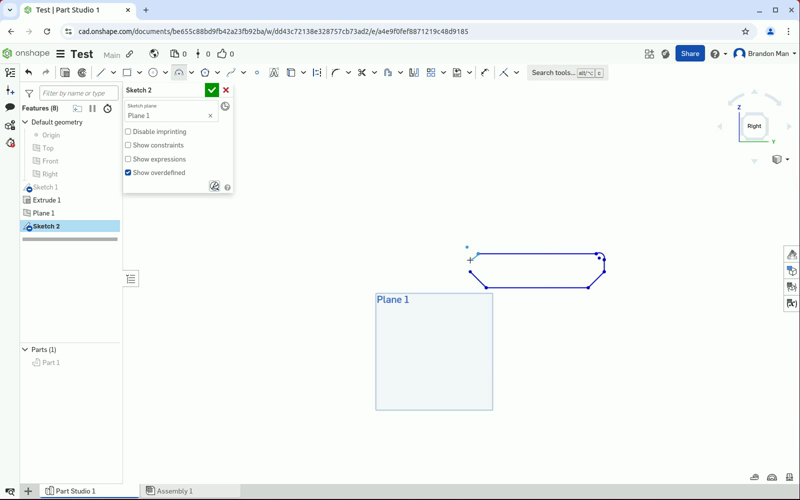
scroll(6)
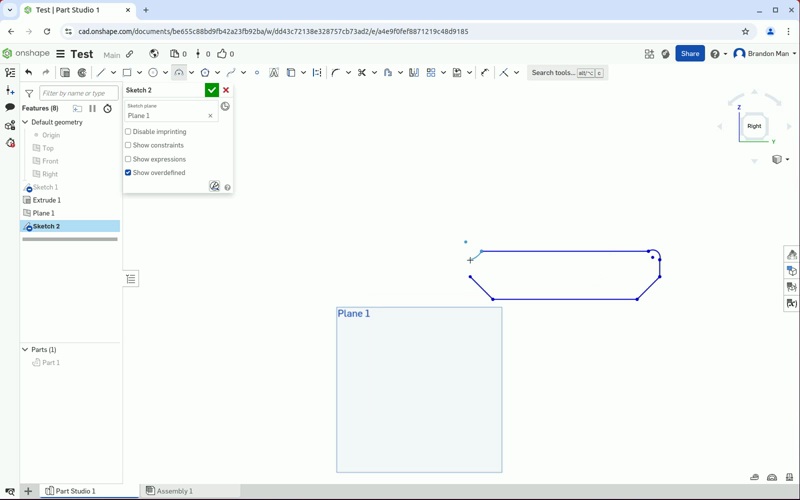
scroll(6)
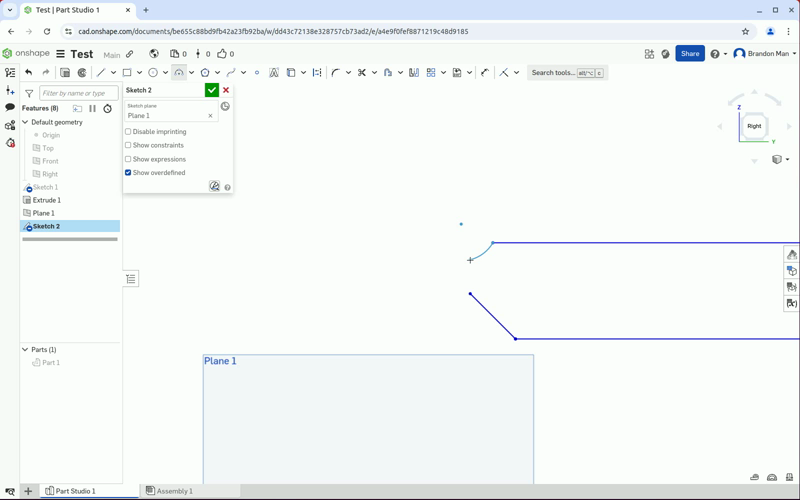
click(470, 259)
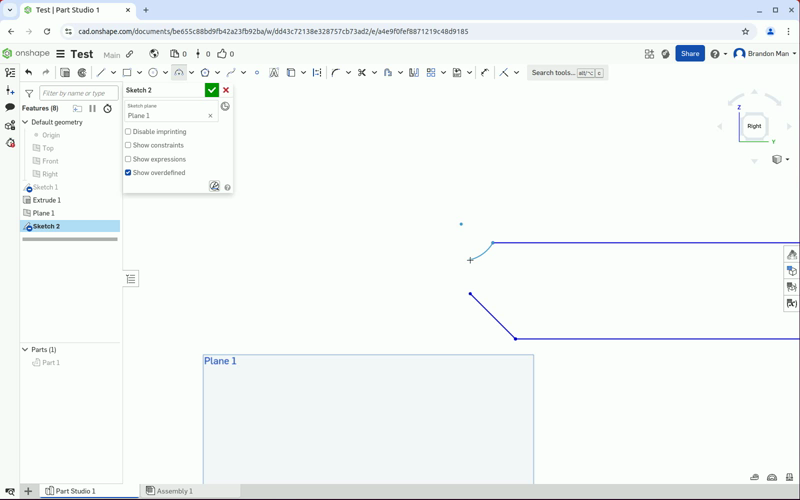
scroll(-6)
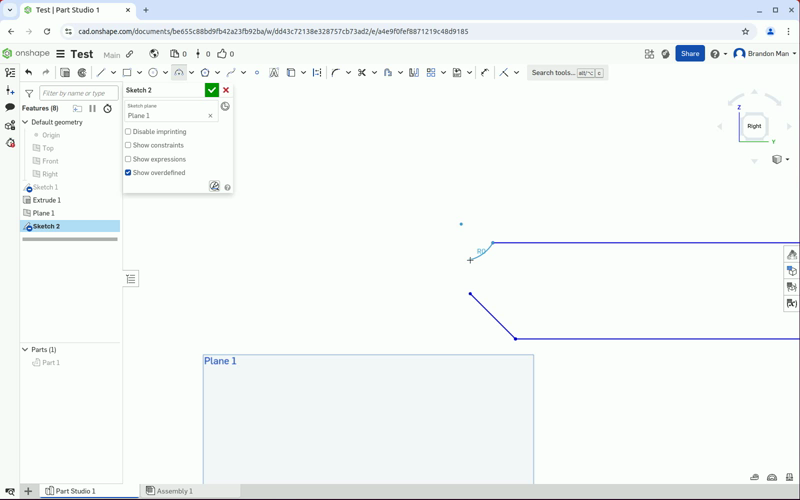
scroll(-6)
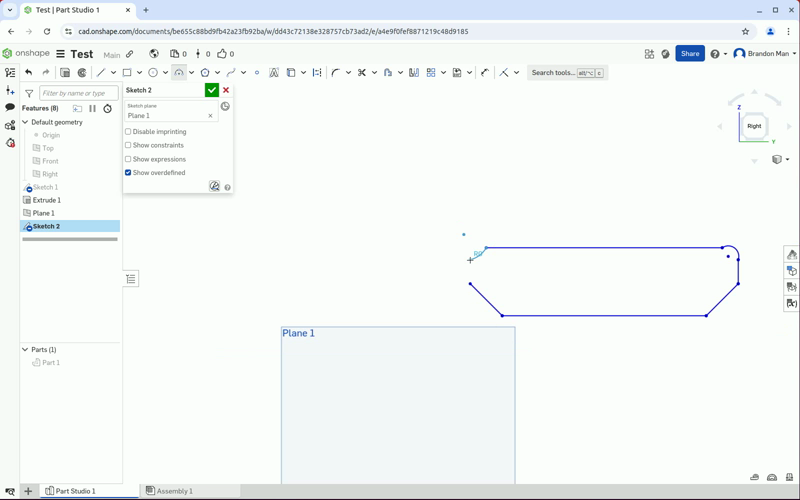
scroll(-6)
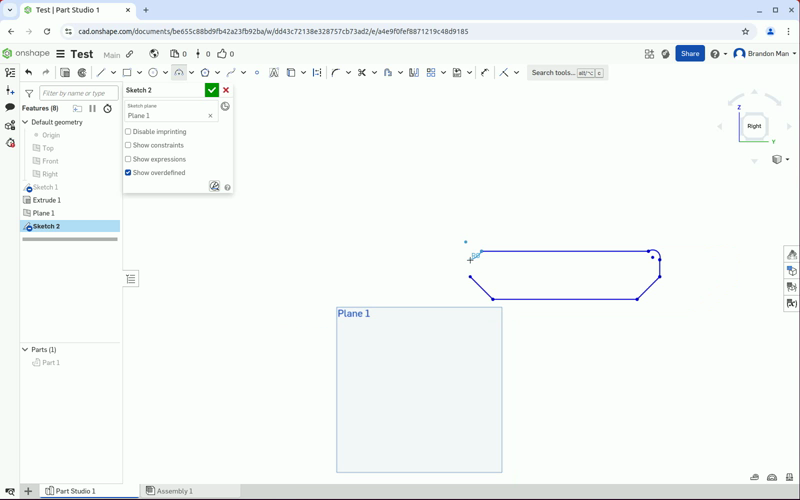
scroll(-6)
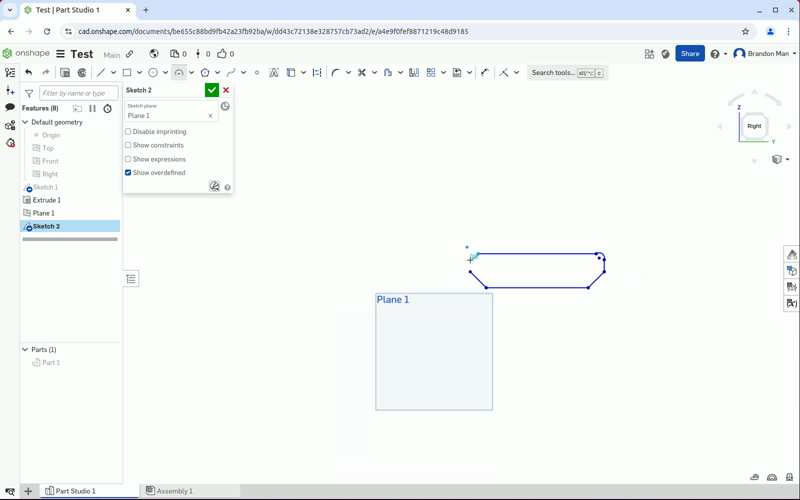
scroll(-6)
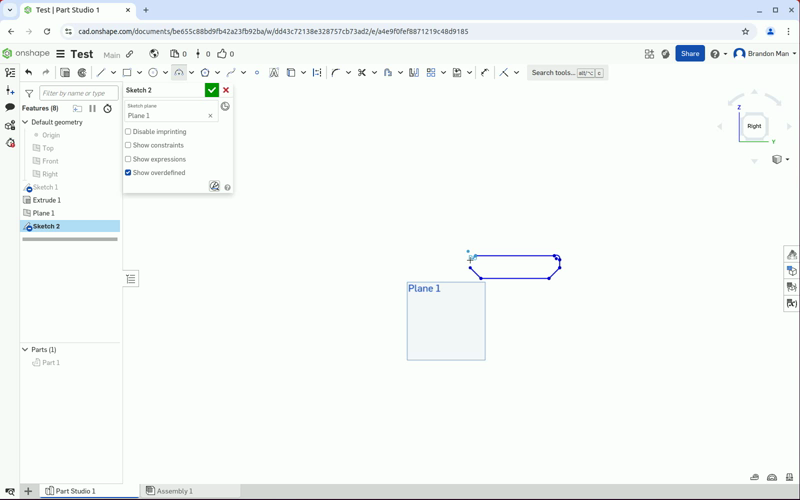
scroll(-6)
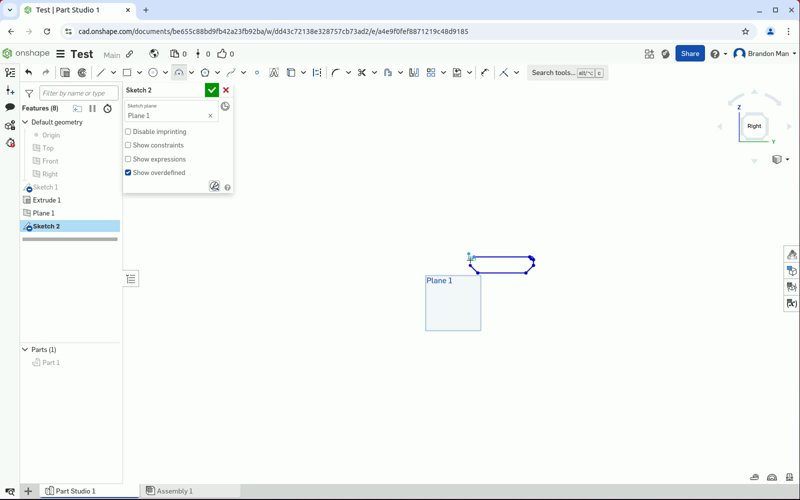
scroll(-6)
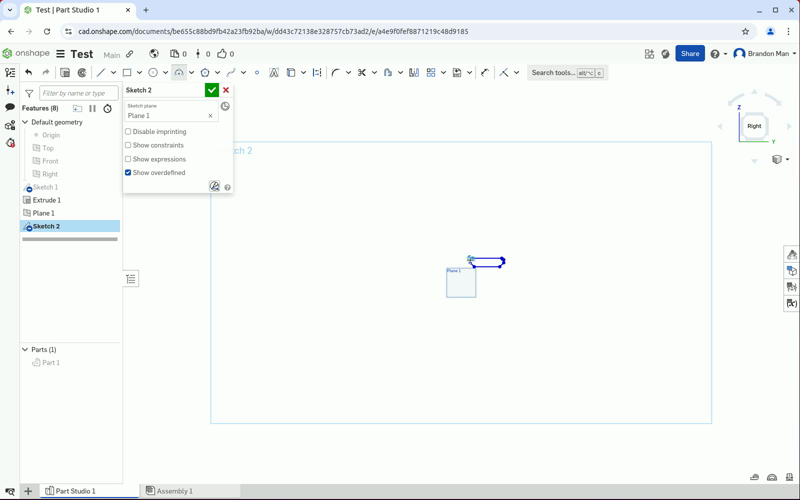
mouse_move(470, 258)
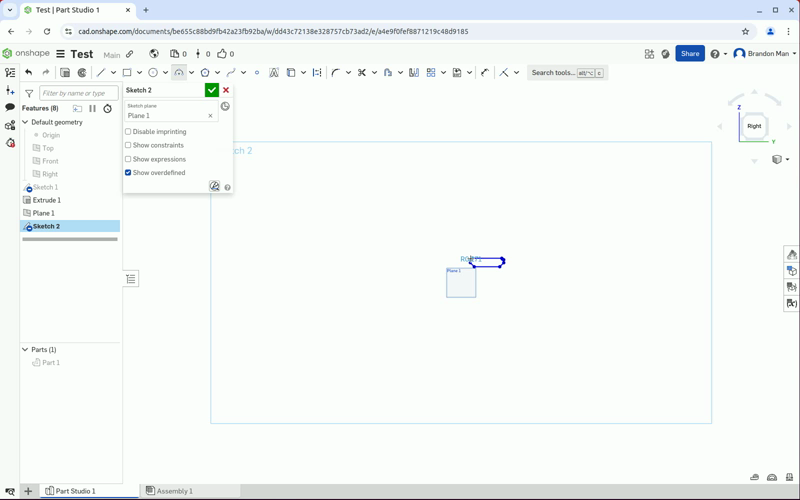
scroll(6)
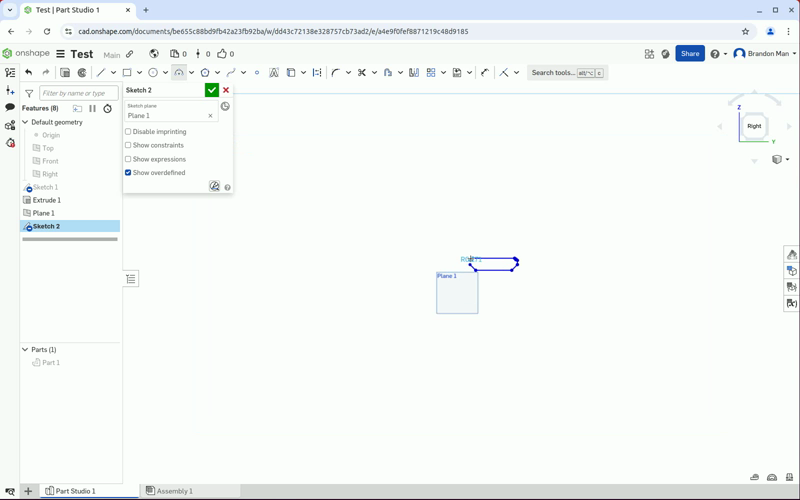
scroll(6)
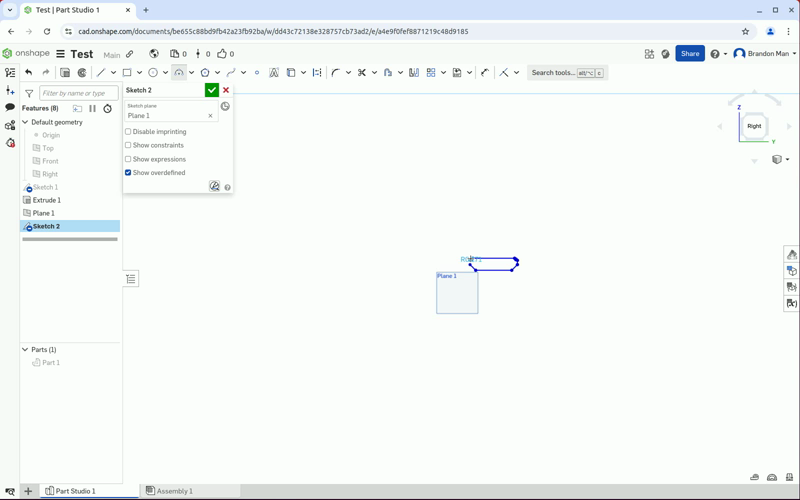
scroll(6)
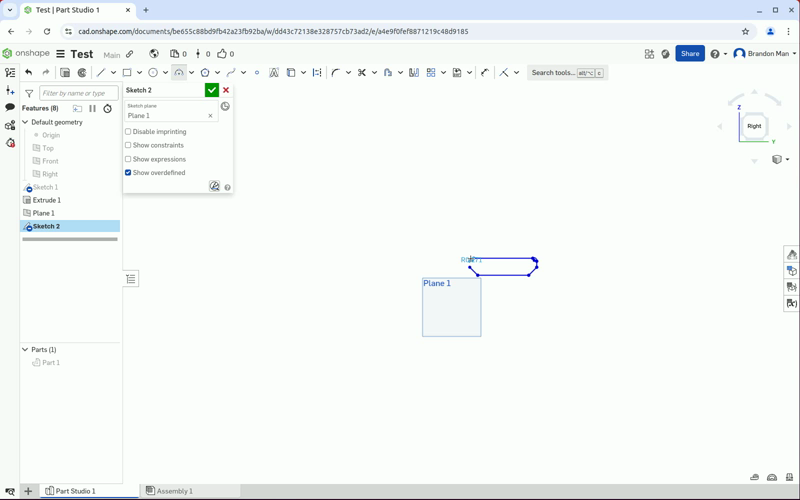
scroll(6)
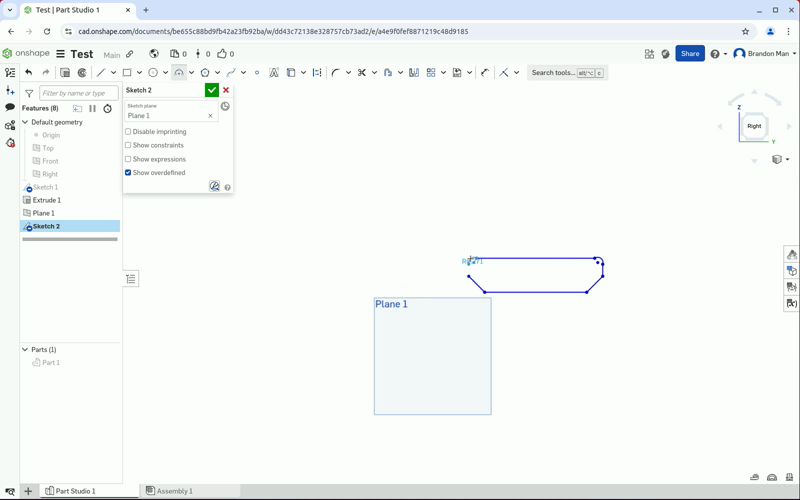
scroll(6)
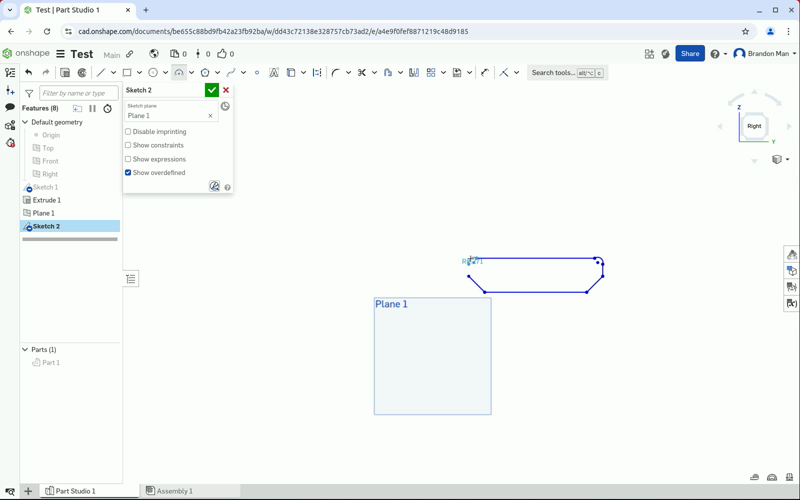
scroll(6)
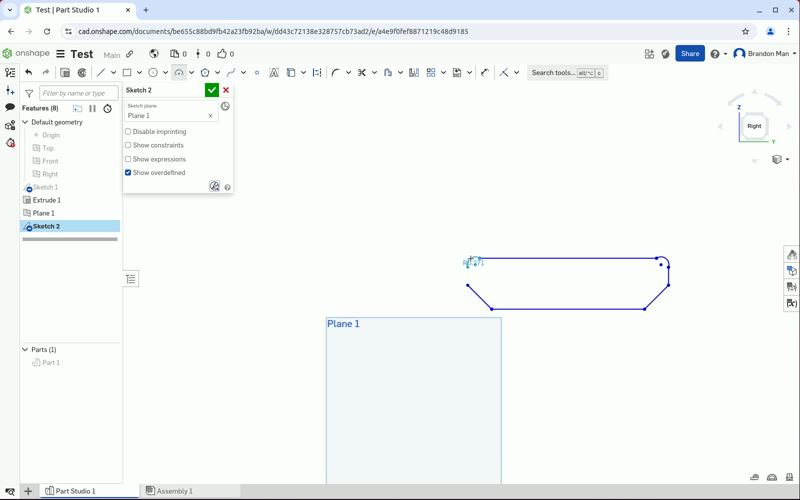
scroll(6)
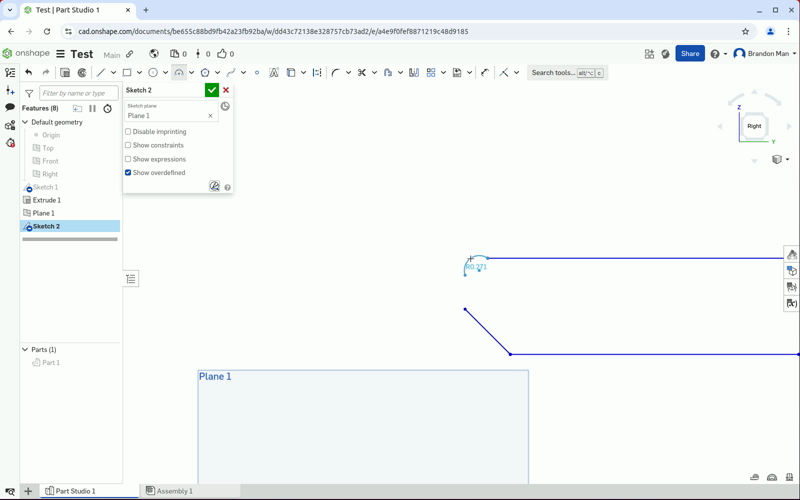
click(470, 258)
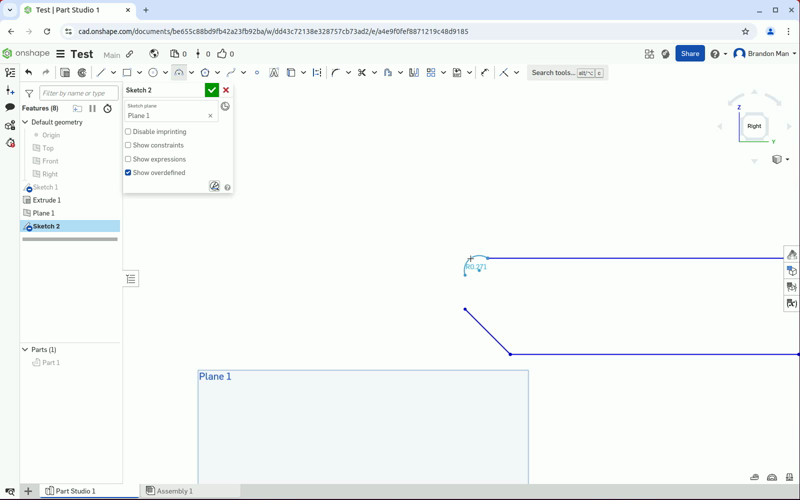
scroll(-6)
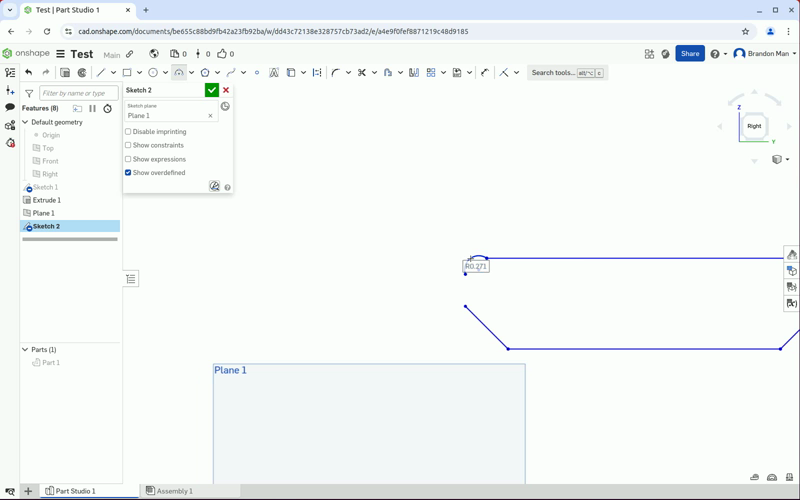
scroll(-6)
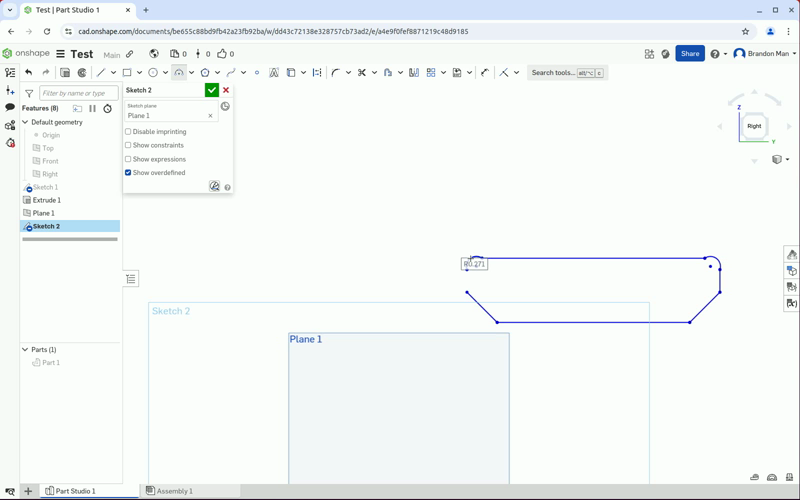
scroll(-6)
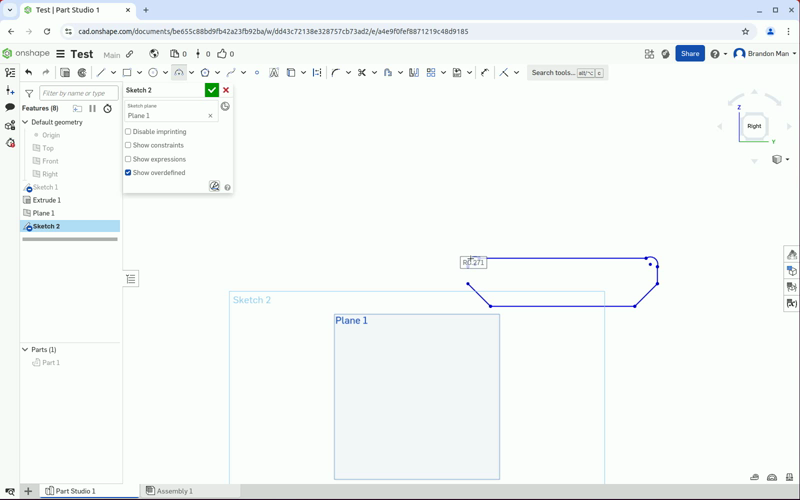
scroll(-6)
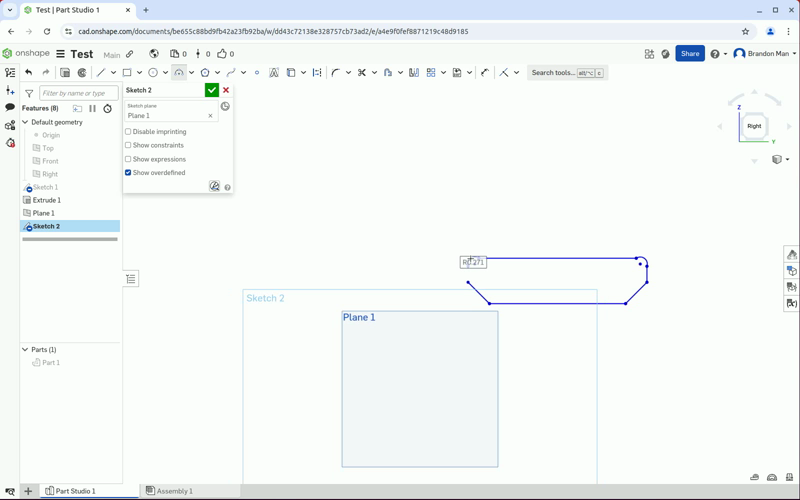
scroll(-6)
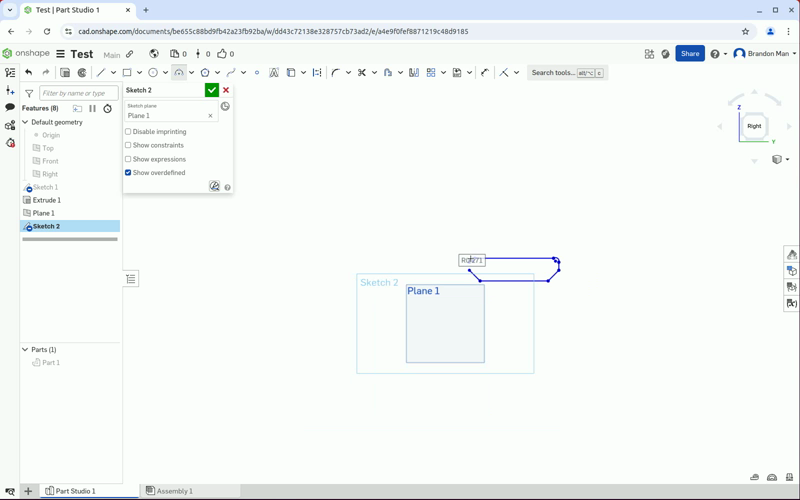
scroll(-6)
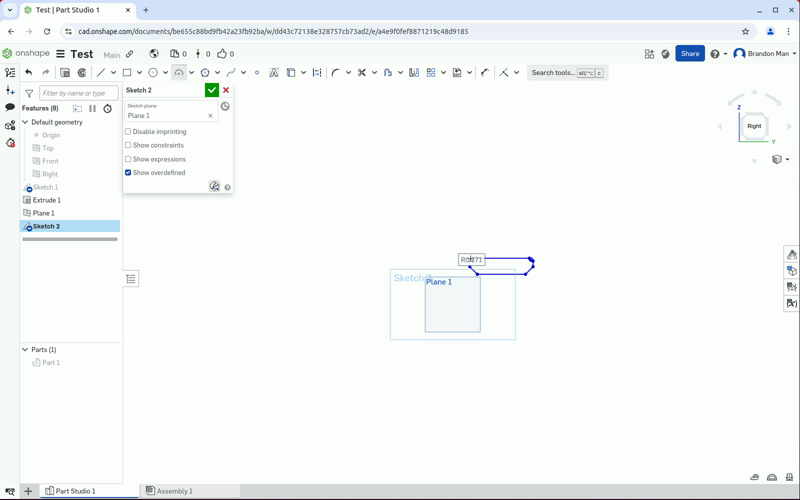
scroll(-6)
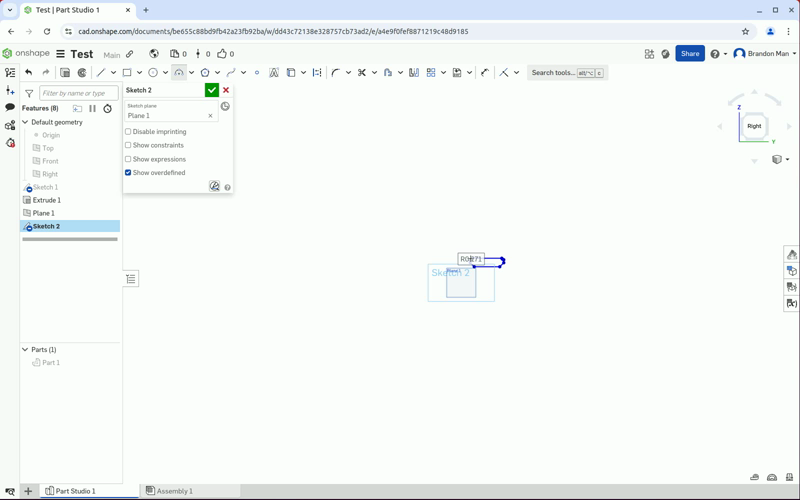
key_up(shift)
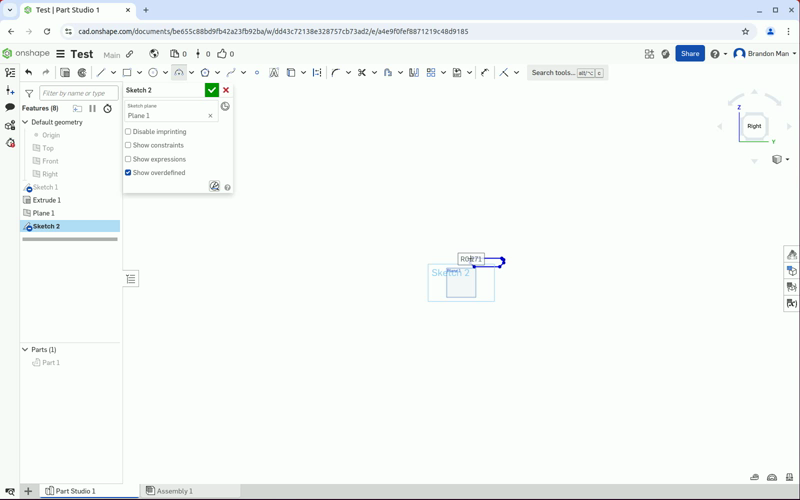
key(esc)
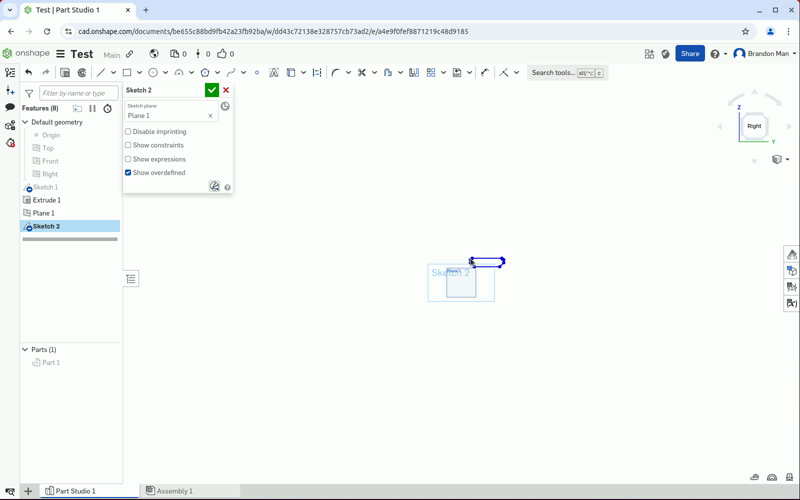
key(l)
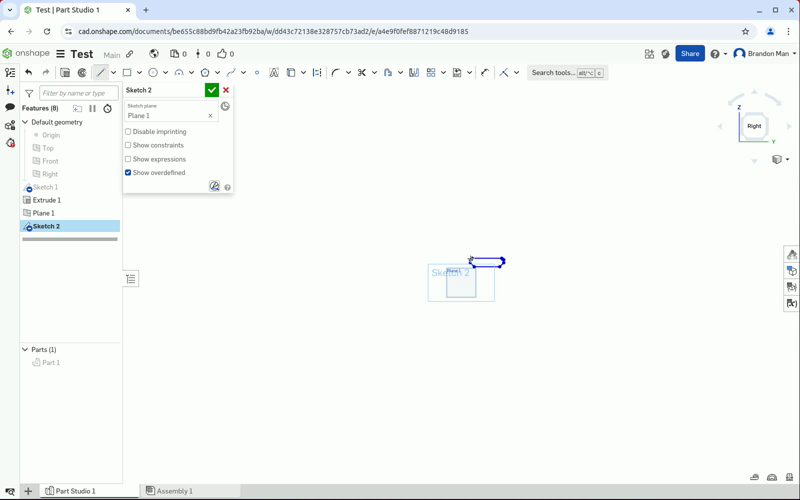
mouse_move(470, 259)
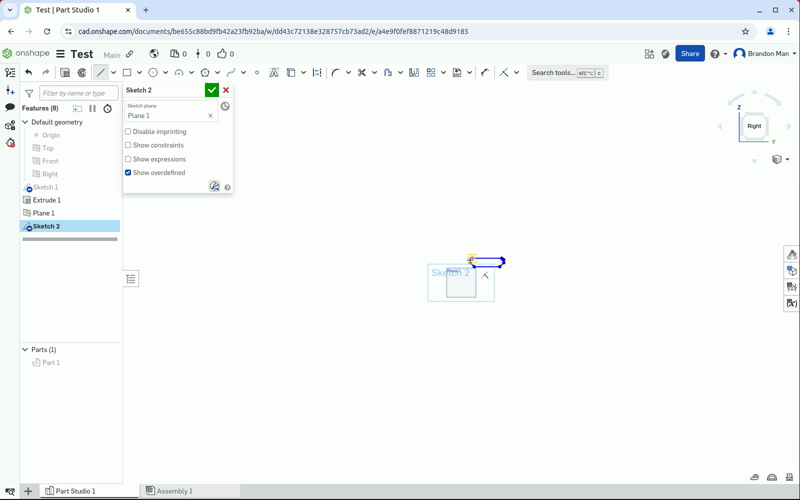
scroll(6)
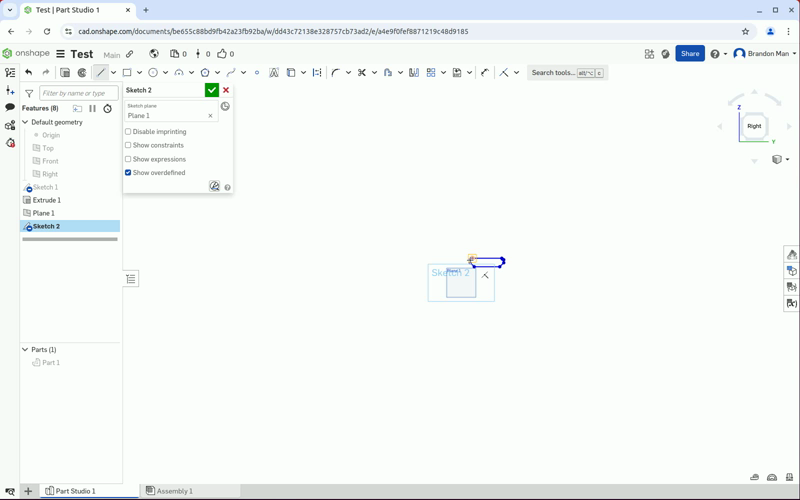
scroll(6)
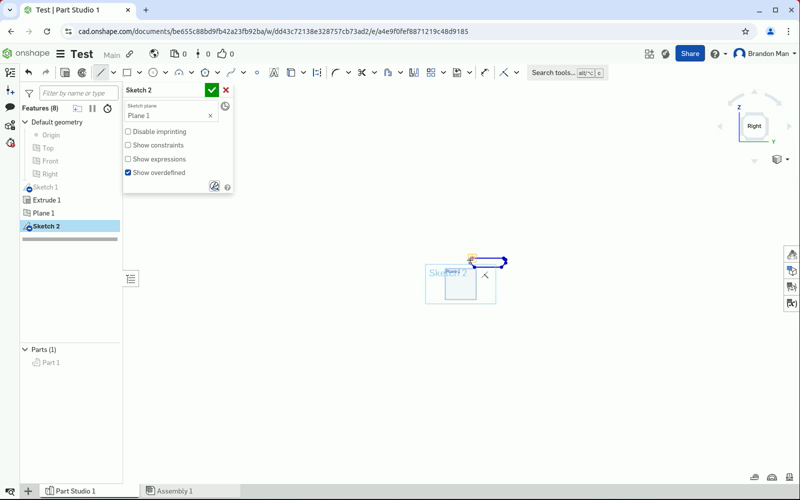
scroll(6)
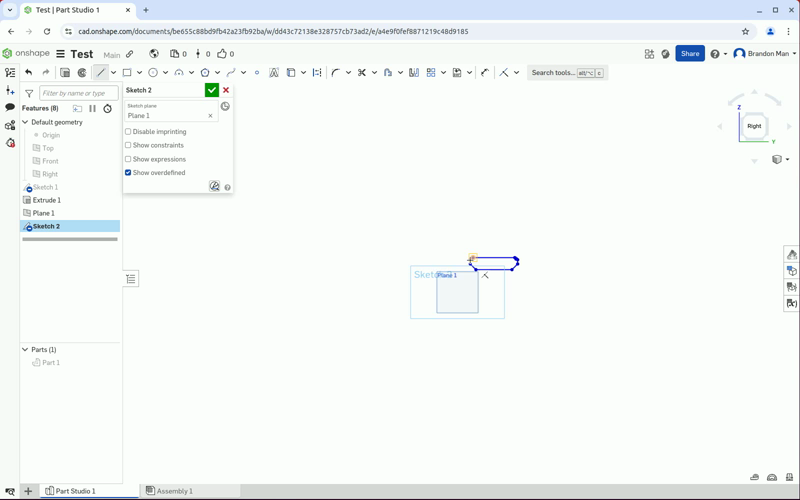
scroll(6)
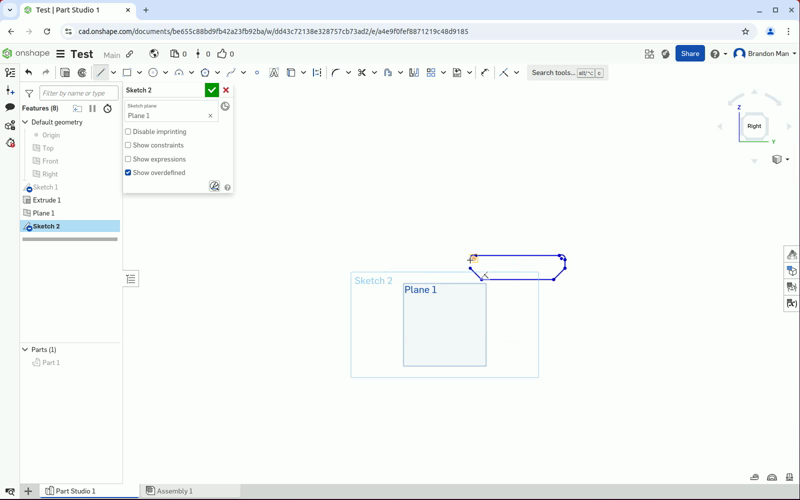
scroll(6)
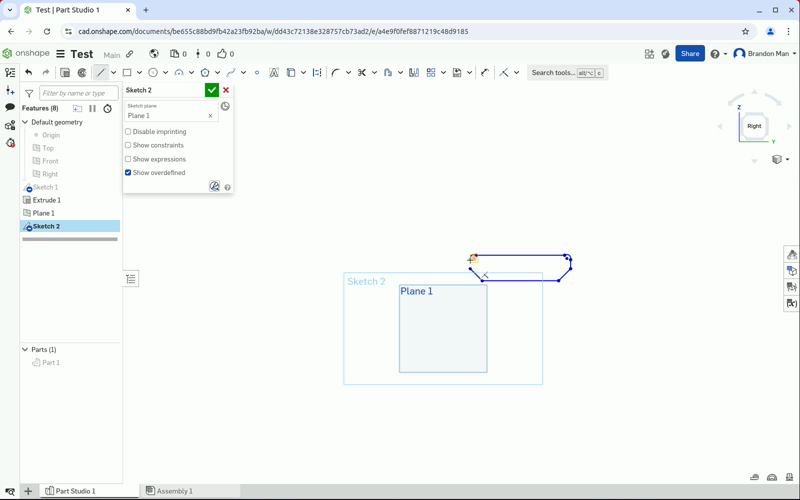
scroll(6)
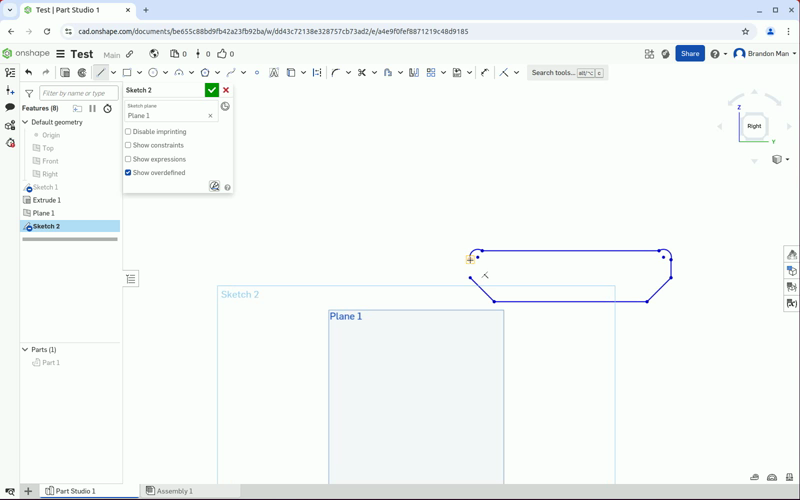
scroll(6)
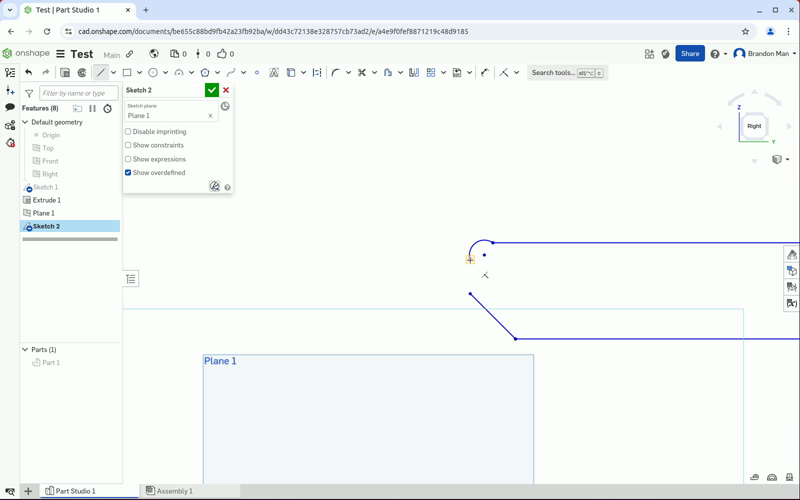
click(470, 259)
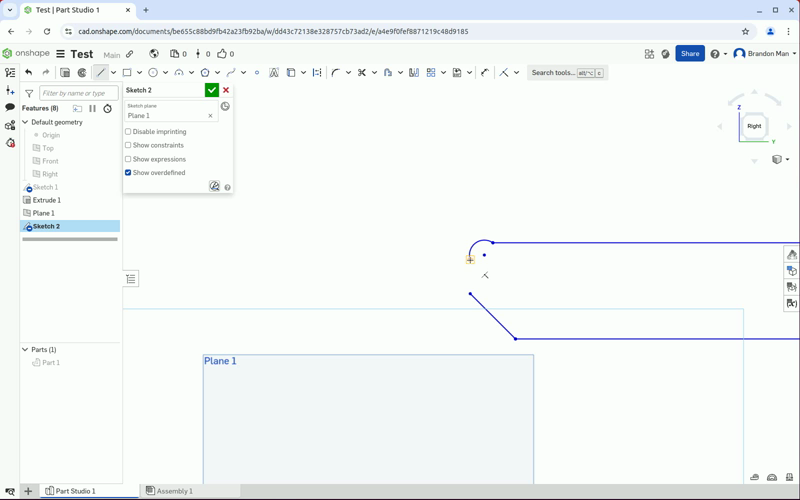
scroll(-6)
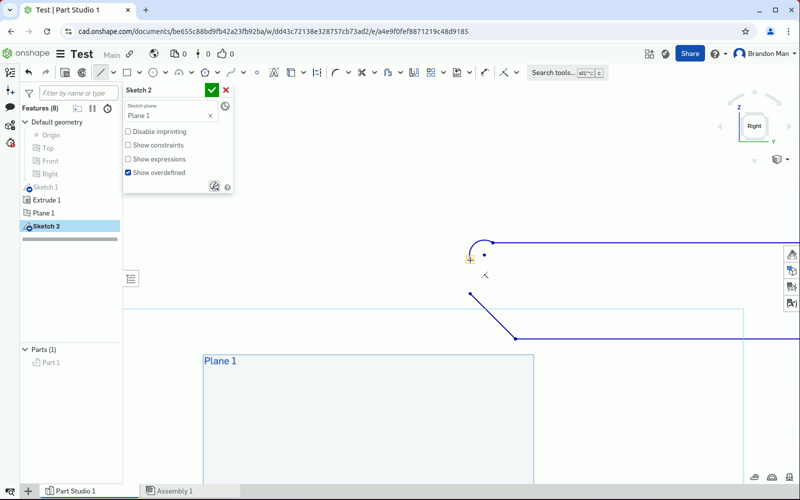
scroll(-6)
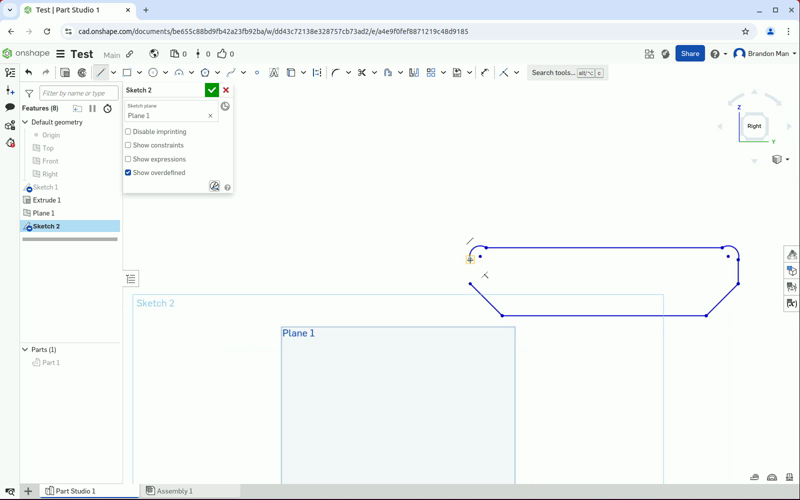
scroll(-6)
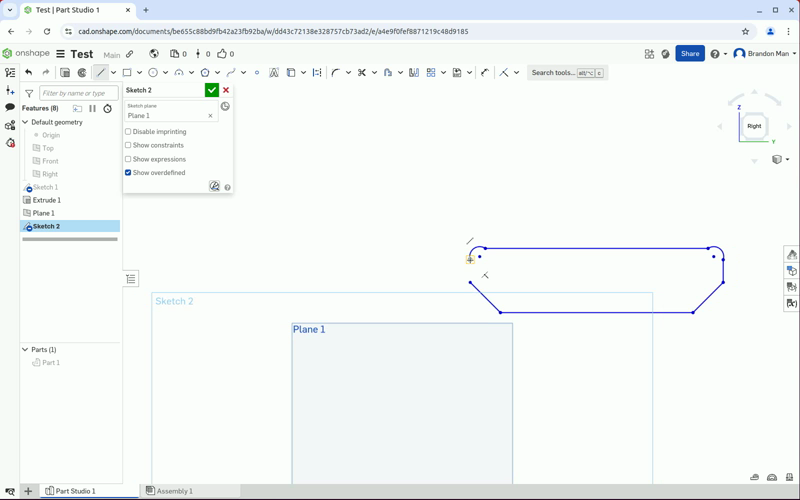
scroll(-6)
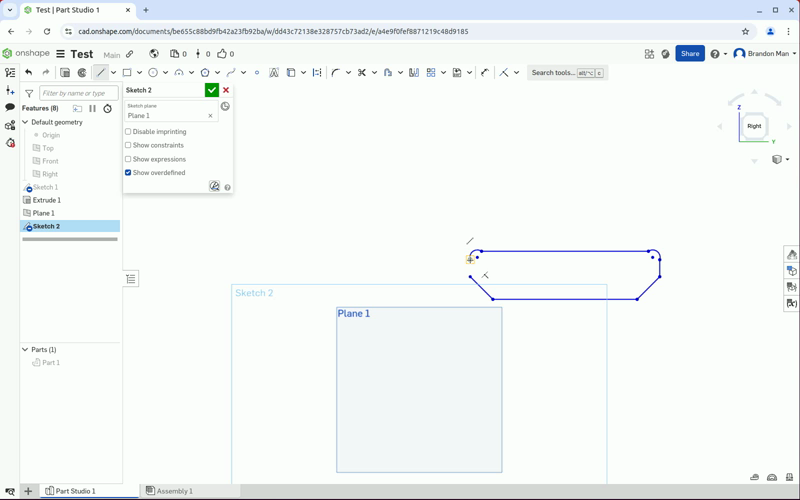
scroll(-6)
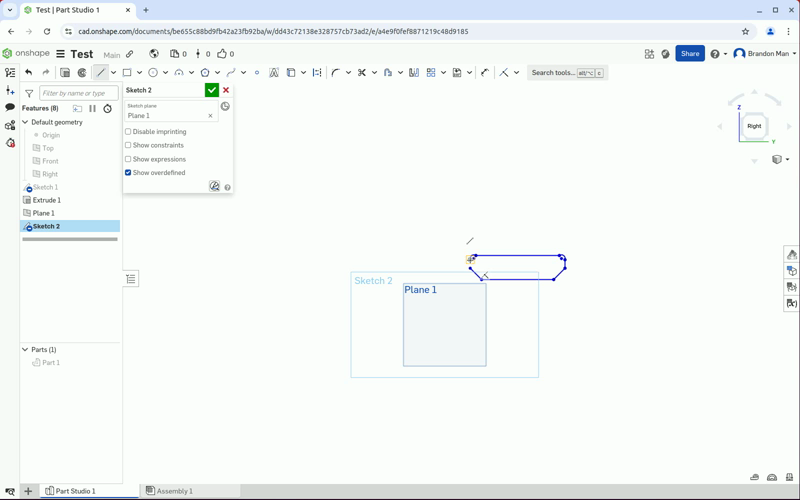
scroll(-6)
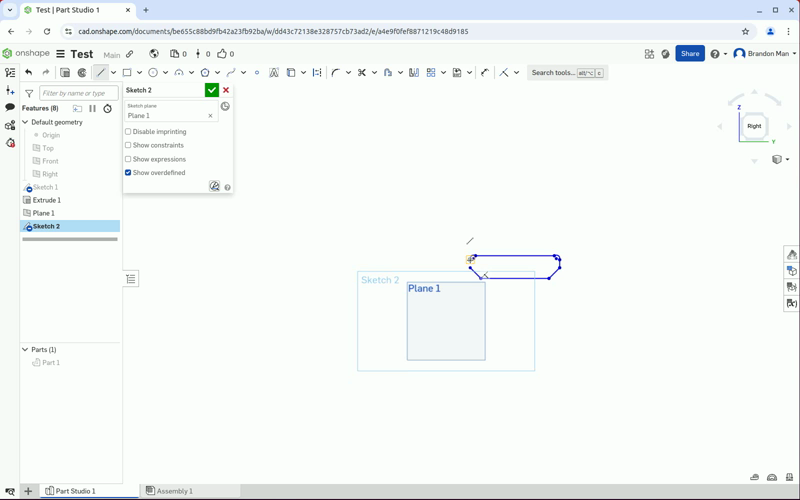
scroll(-6)
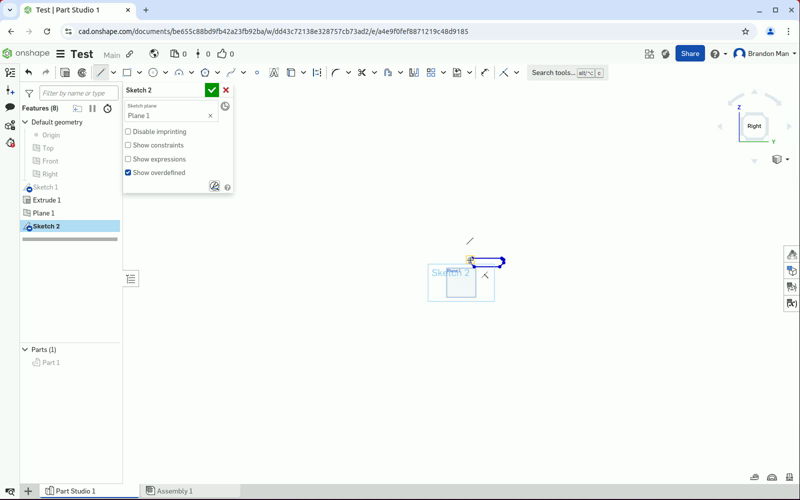
mouse_move(500, 259)
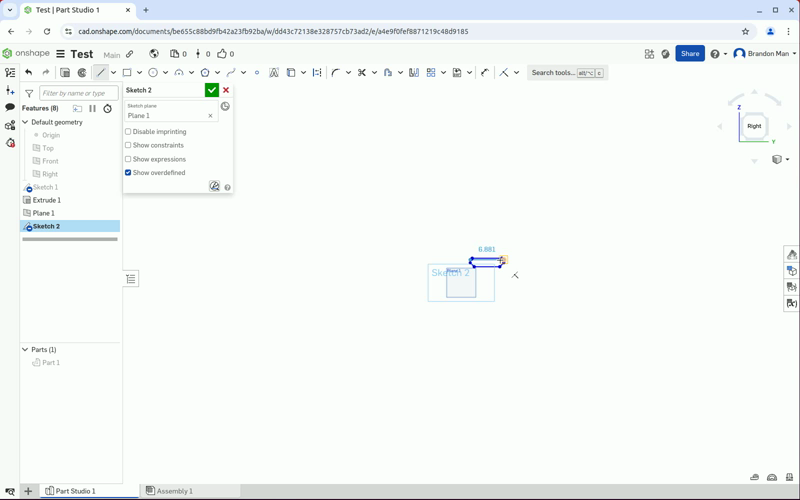
key_down(shift)
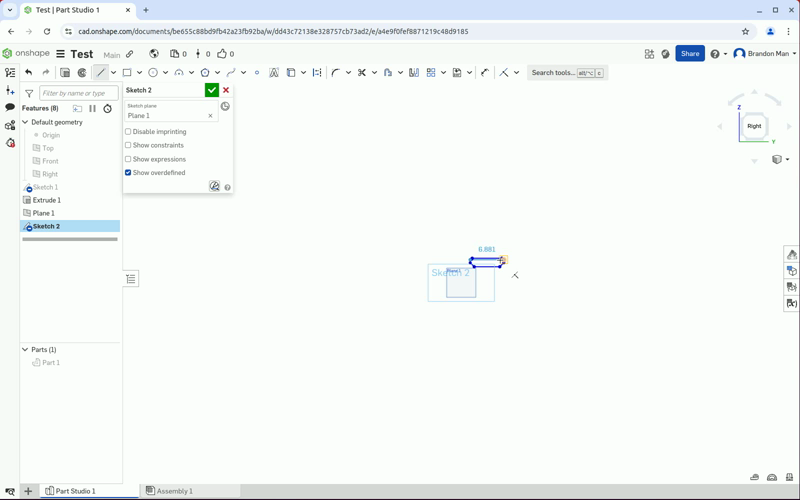
mouse_move(470, 262)
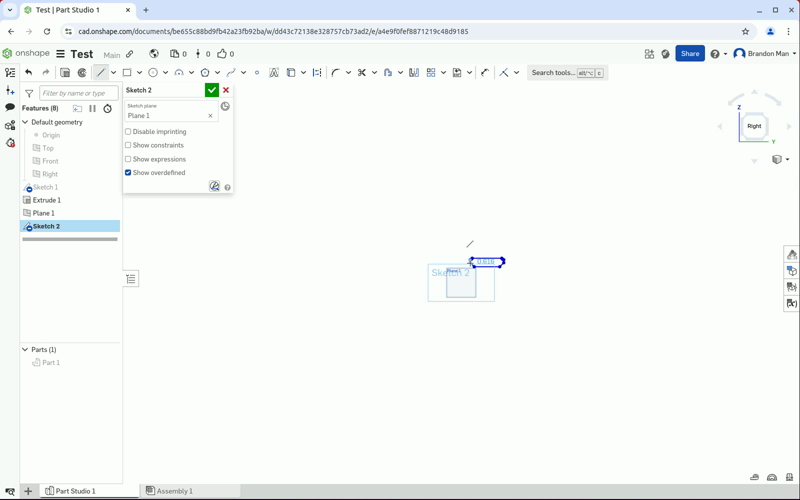
scroll(6)
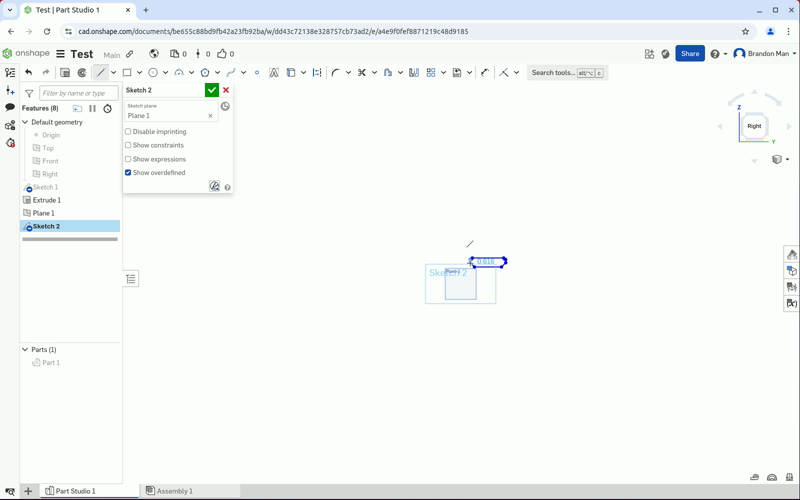
scroll(6)
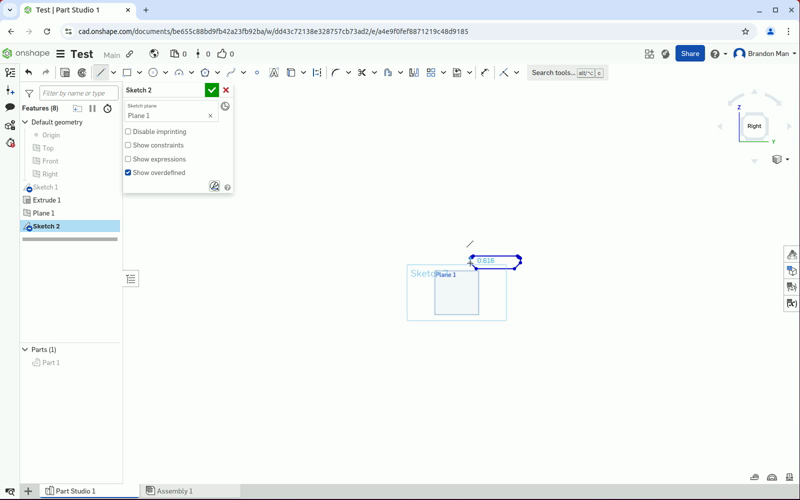
scroll(6)
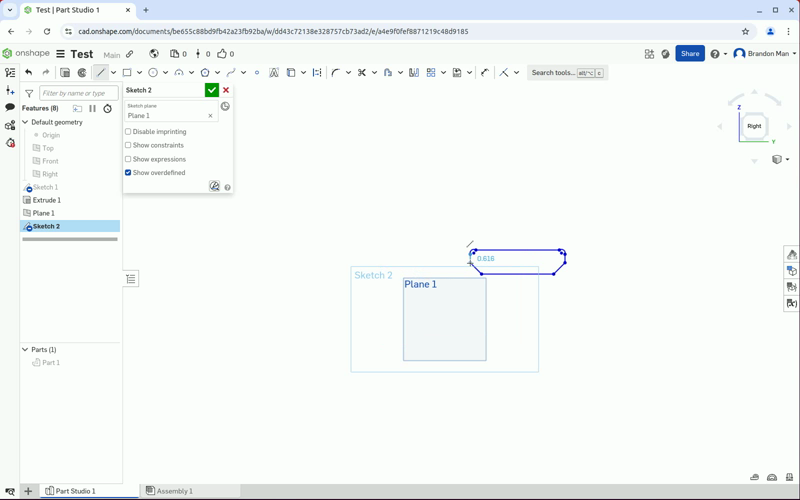
scroll(6)
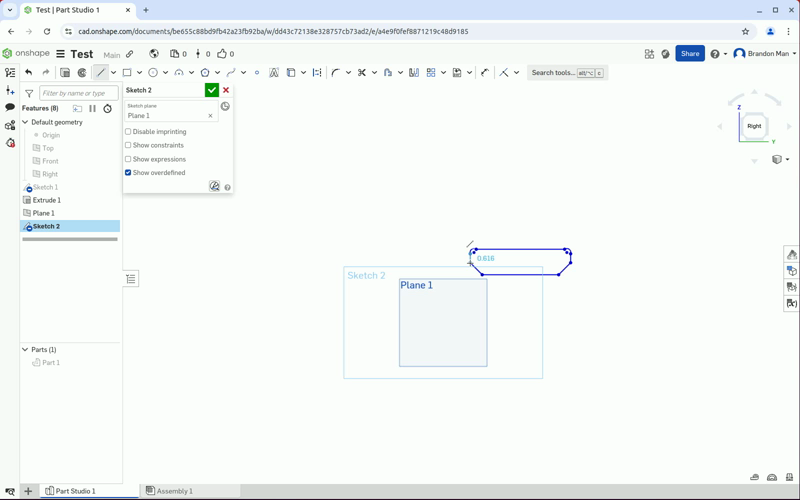
scroll(6)
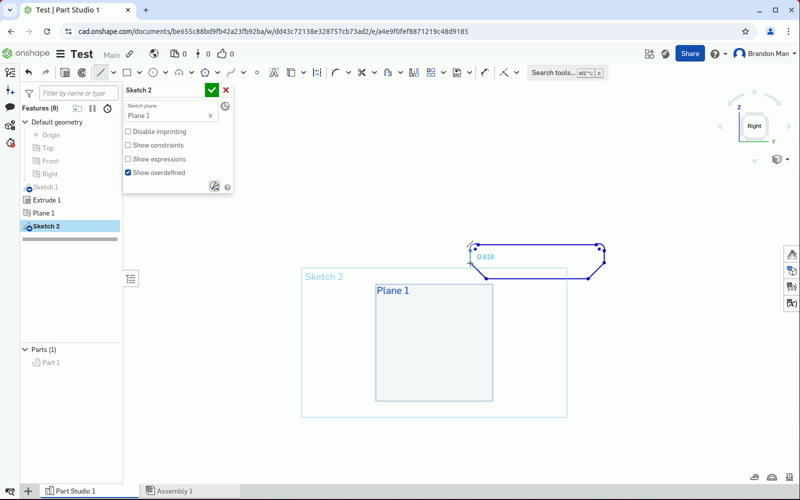
scroll(6)
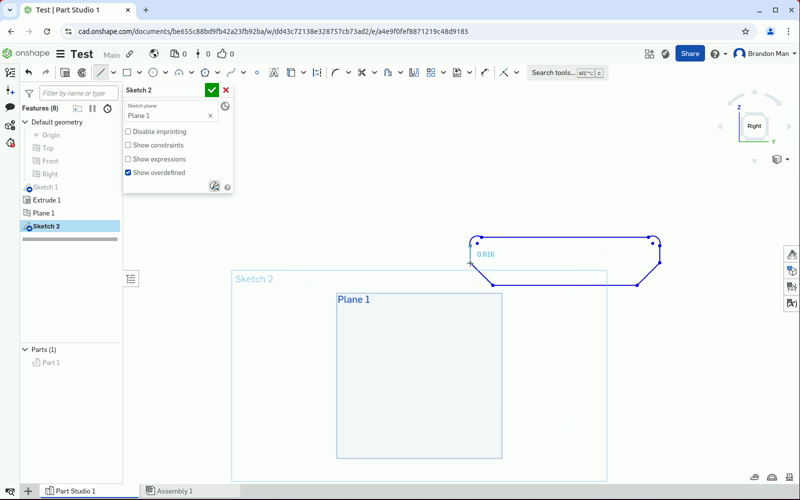
scroll(6)
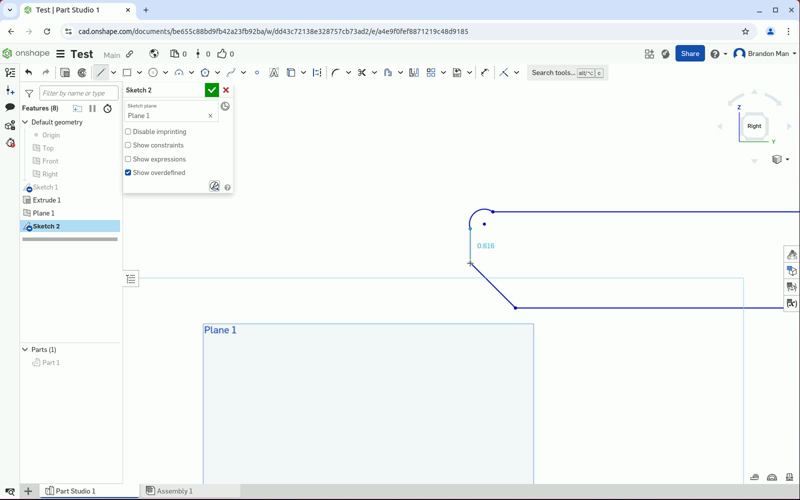
key_up(shift)
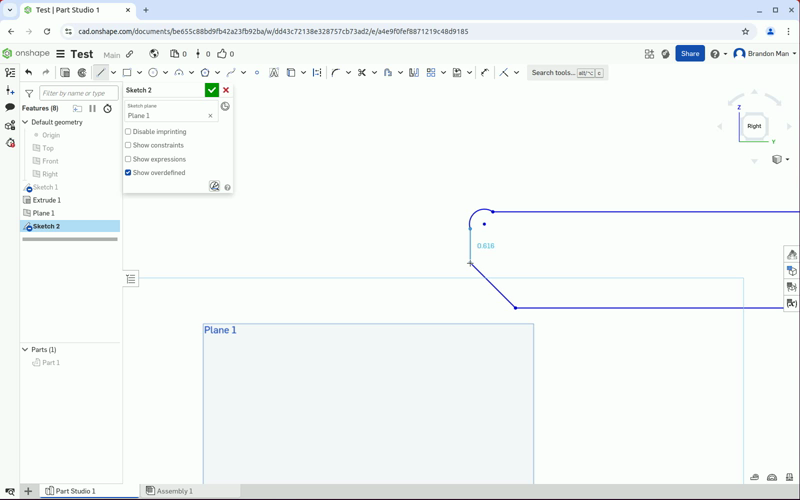
click(470, 262)
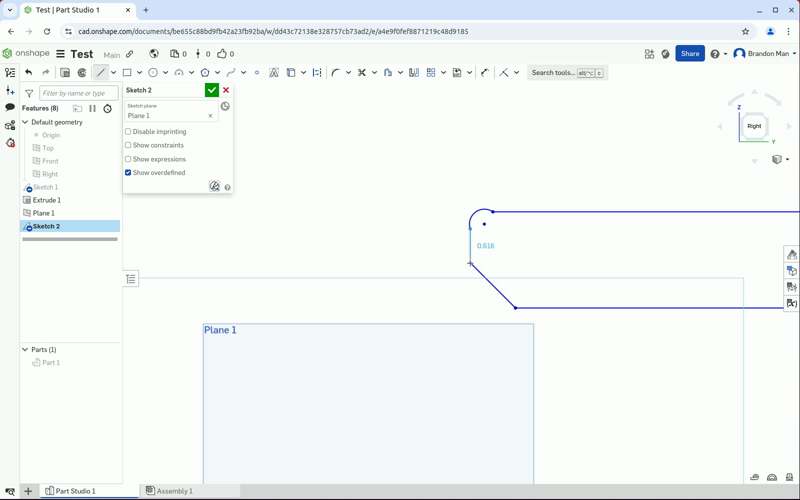
scroll(-6)
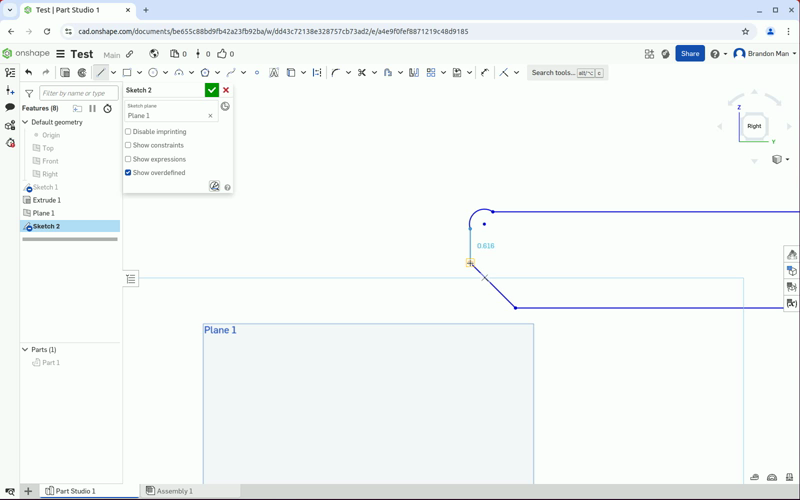
scroll(-6)
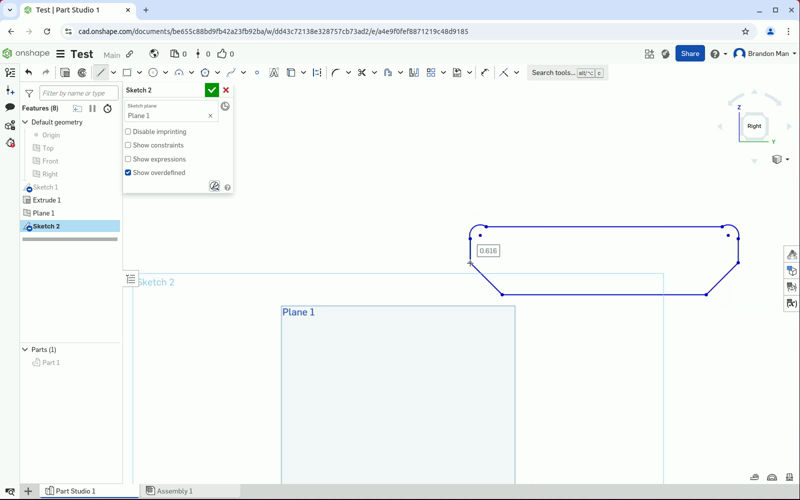
scroll(-6)
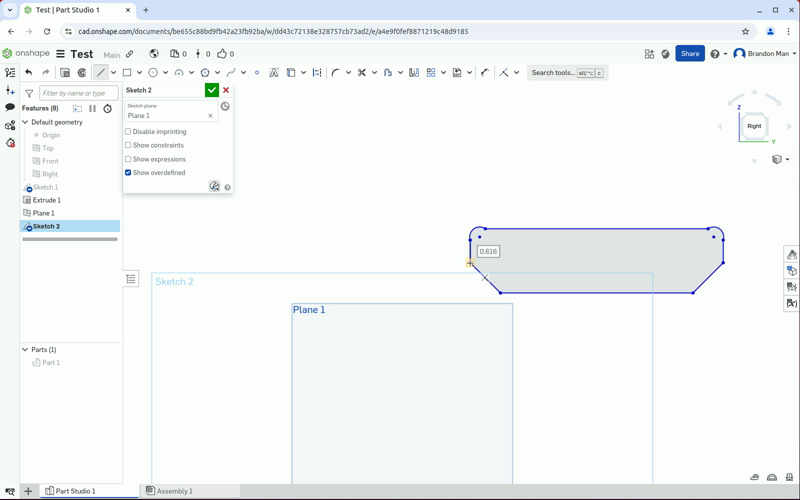
scroll(-6)
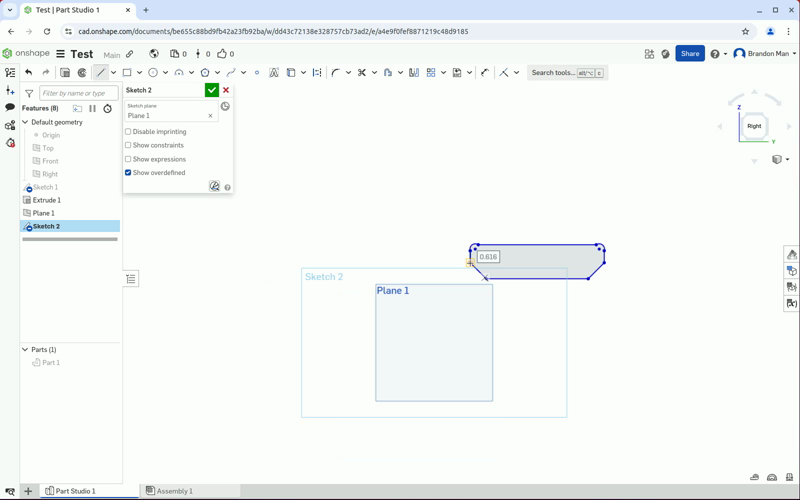
scroll(-6)
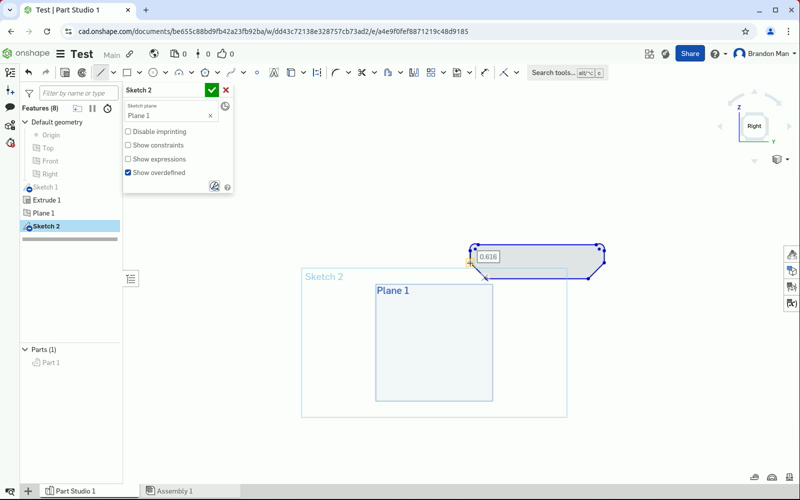
scroll(-6)
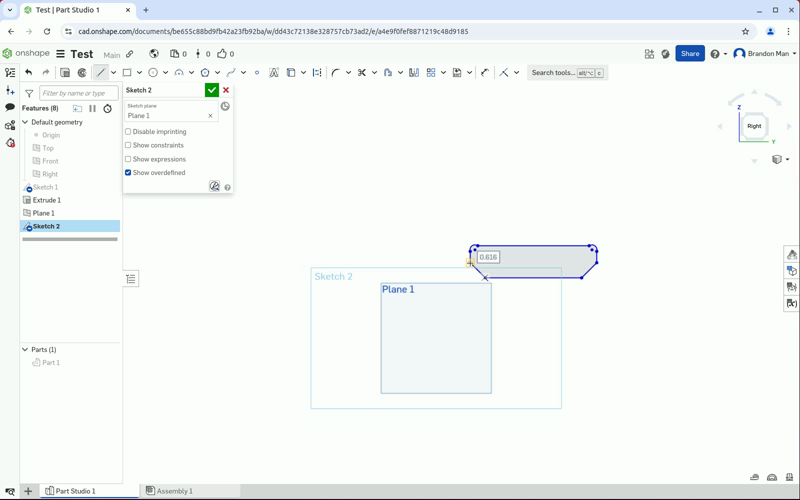
scroll(-6)
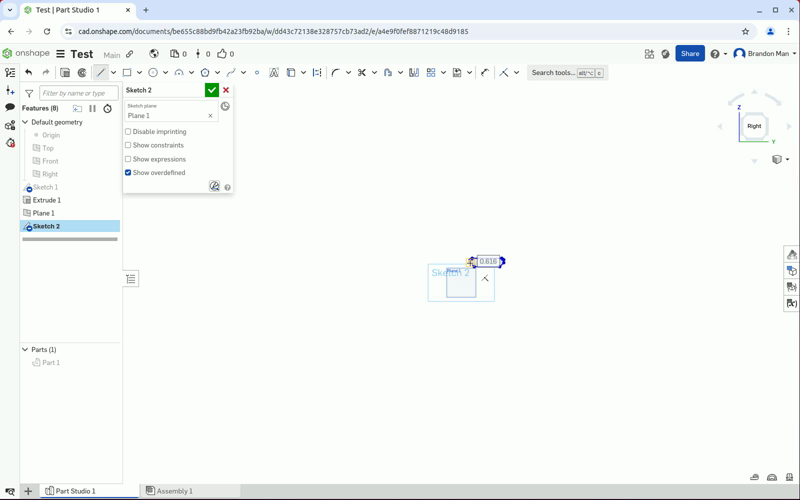
key(esc)
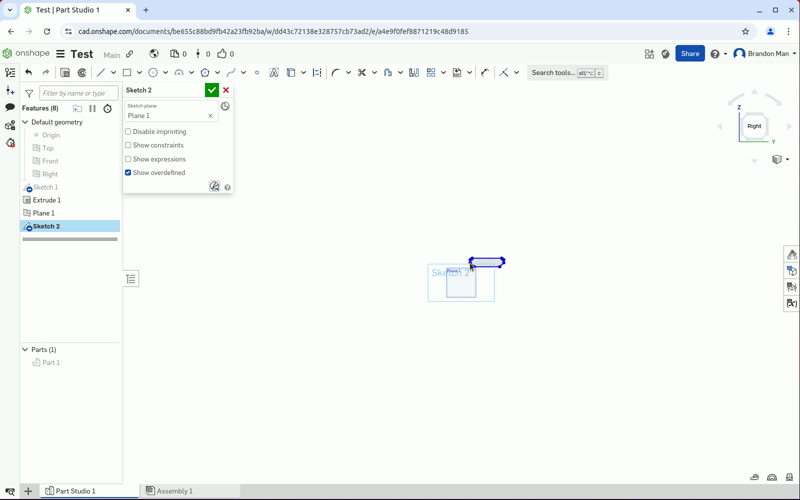
mouse_move(487, 263)
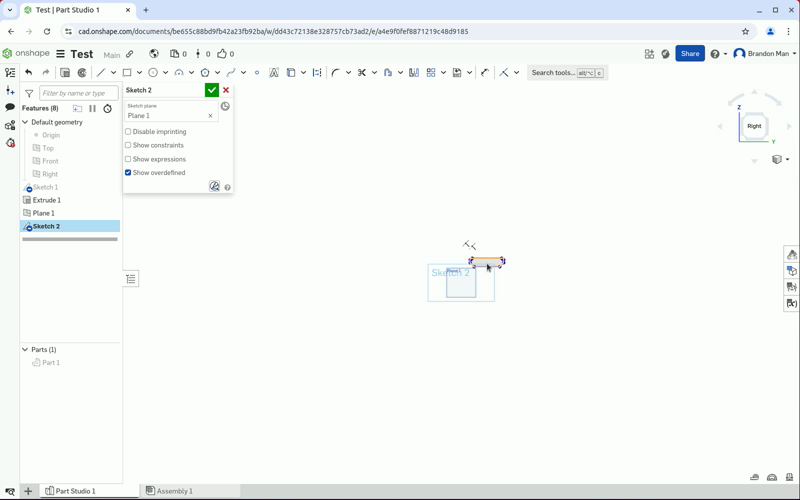
scroll(6)
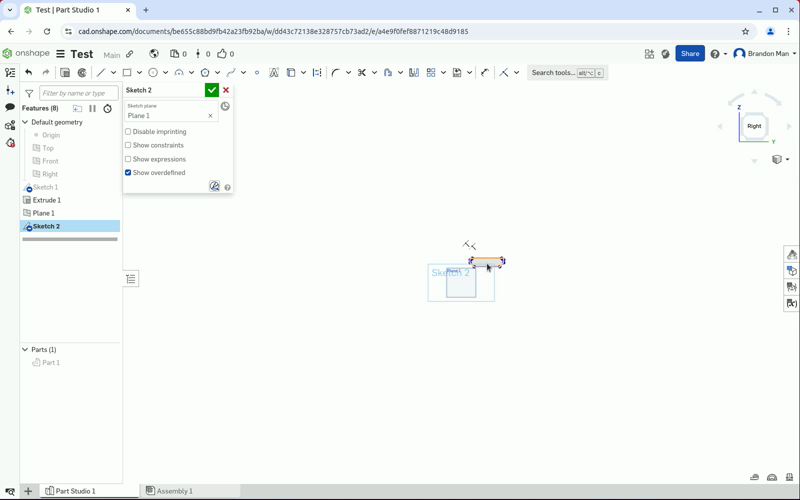
scroll(6)
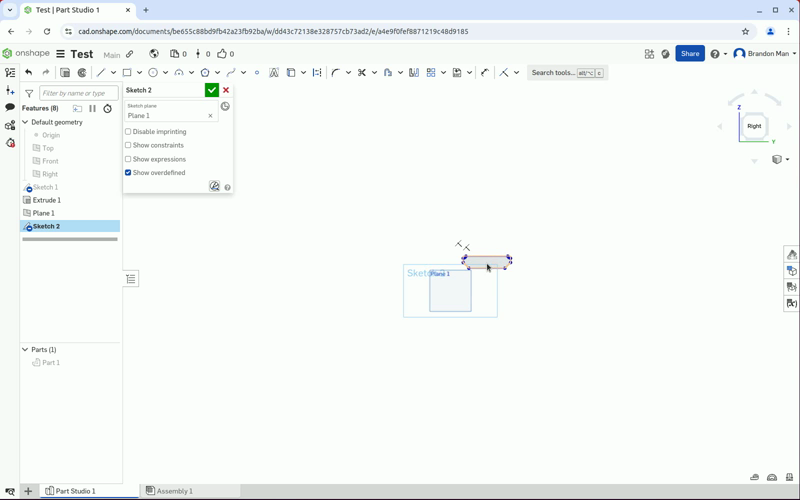
scroll(6)
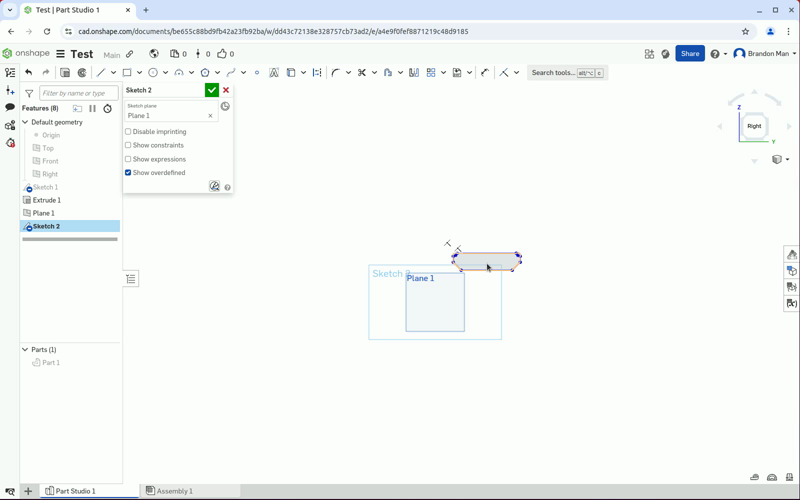
scroll(6)
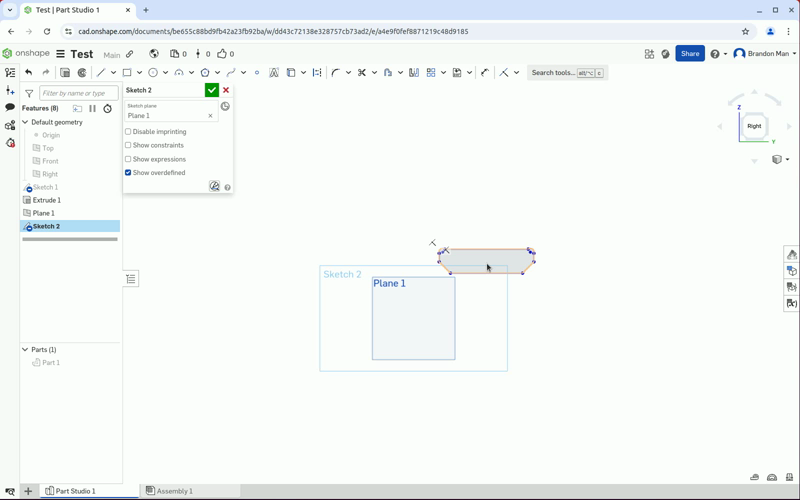
scroll(6)
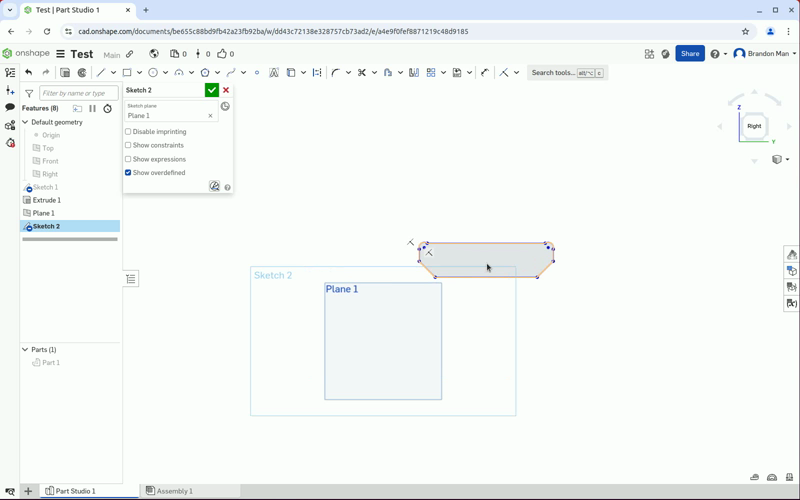
scroll(6)
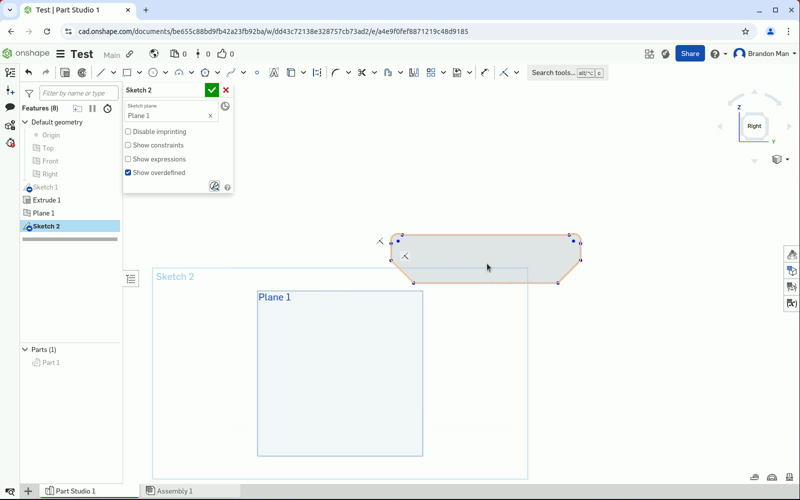
scroll(6)
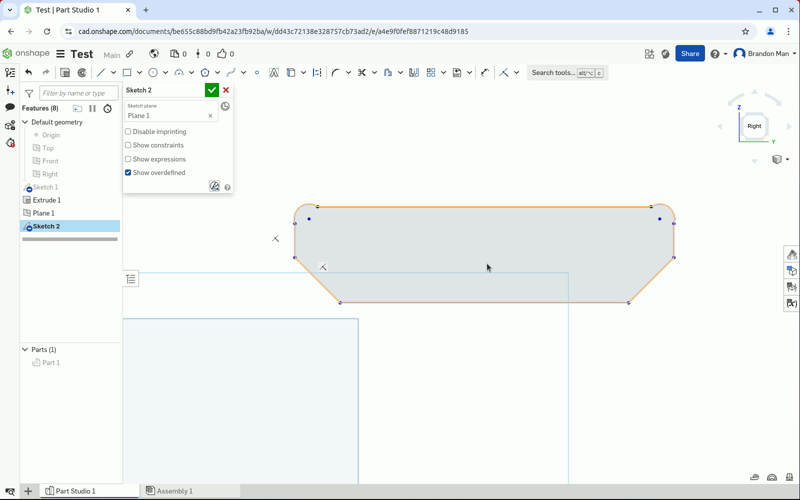
click(487, 263)
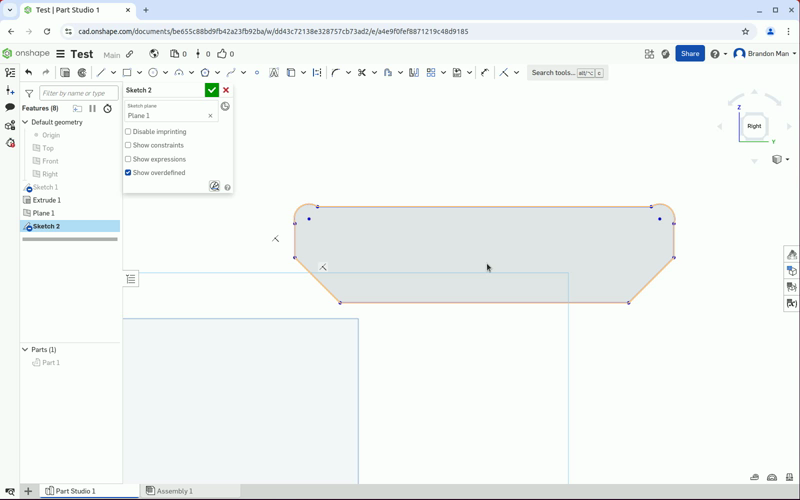
scroll(-6)
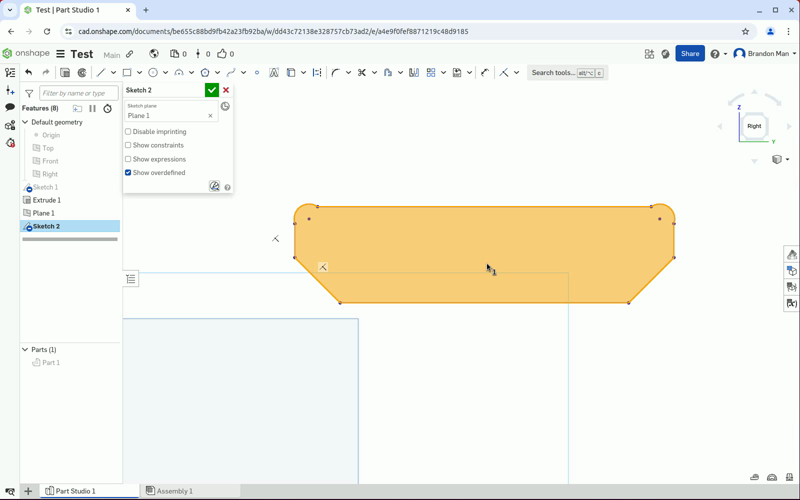
scroll(-6)
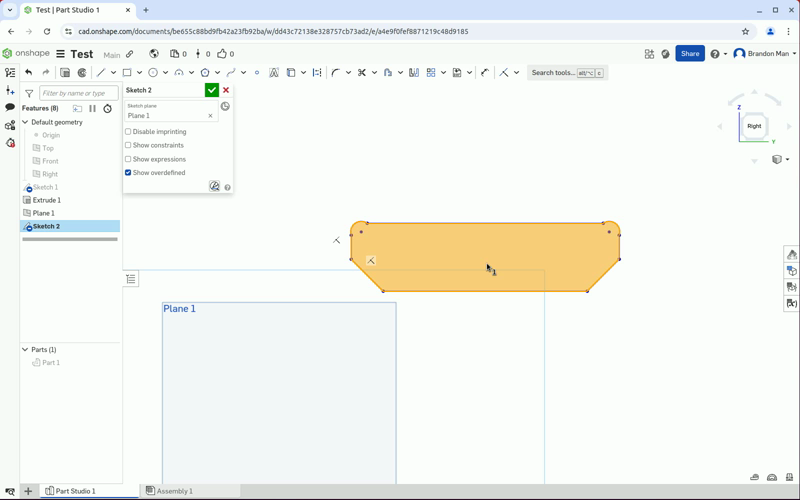
scroll(-6)
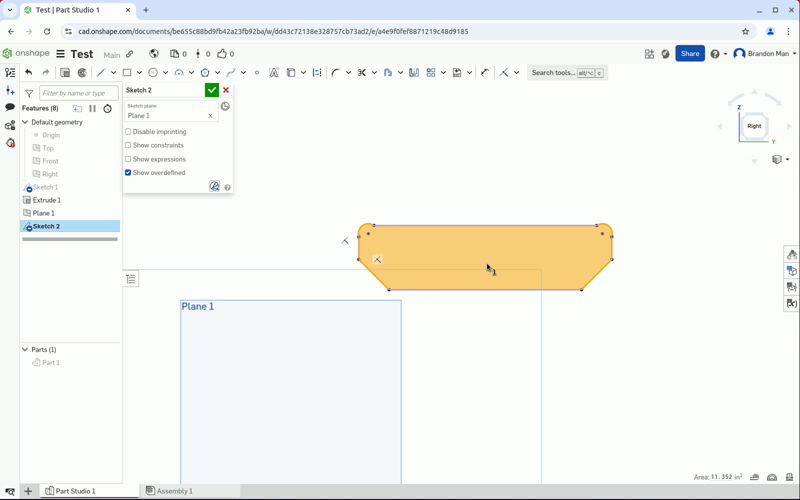
scroll(-6)
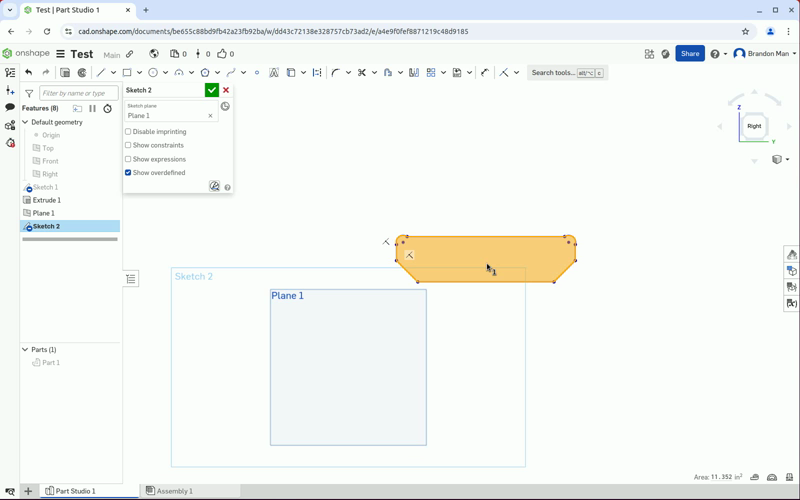
scroll(-6)
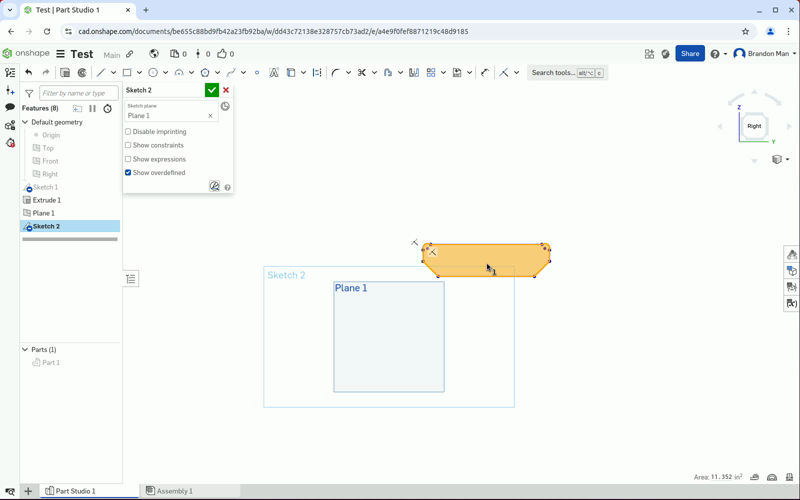
scroll(-6)
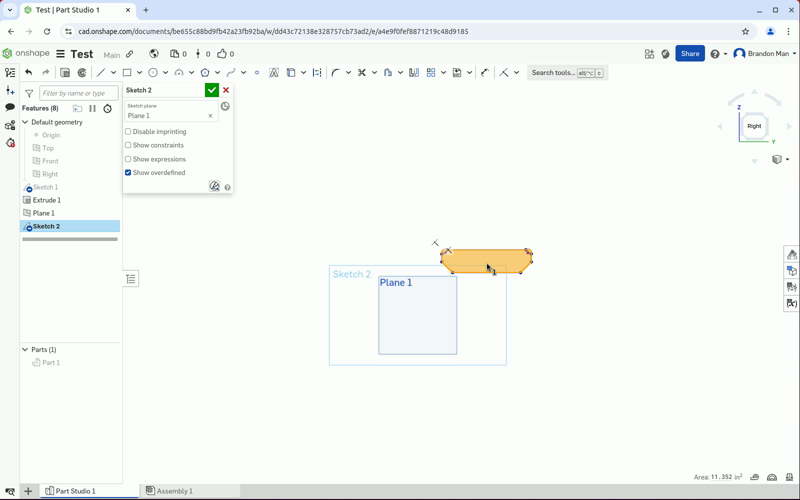
scroll(-6)
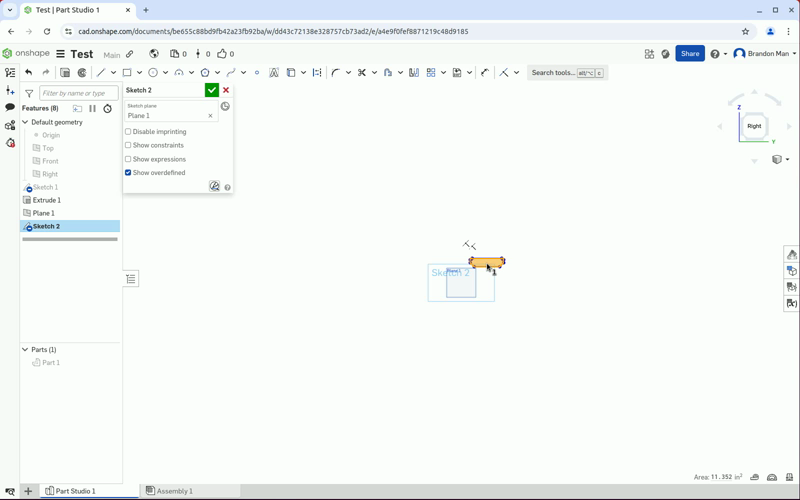
mouse_move(73, 352)
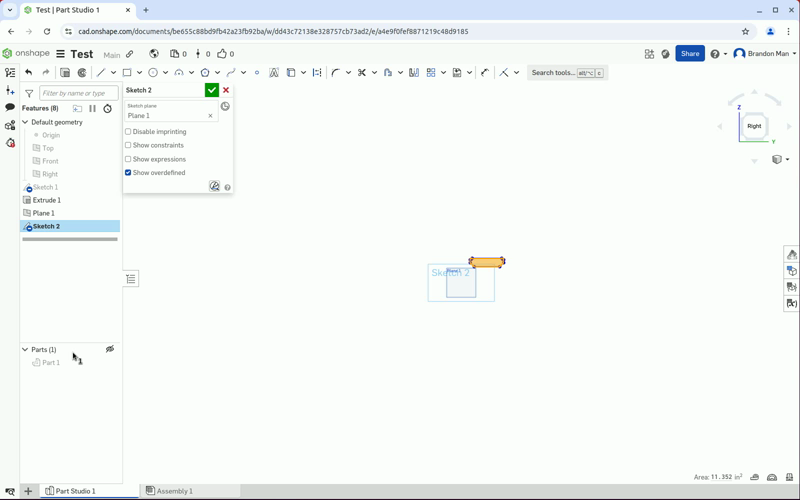
key(shift+y)
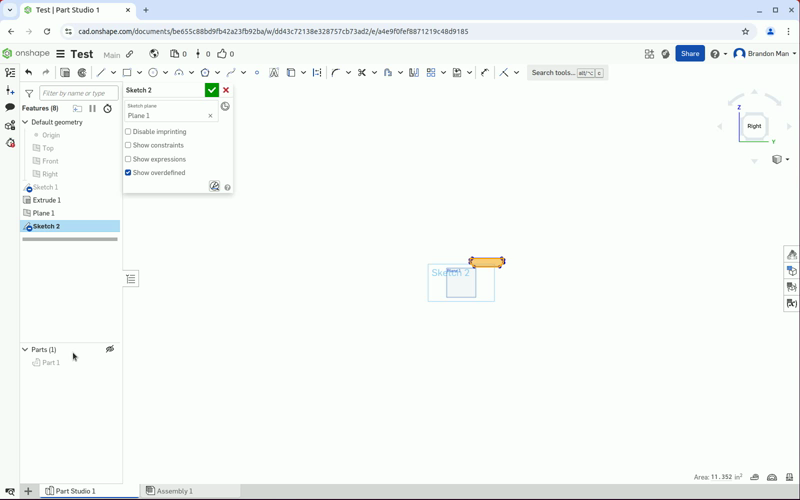
key(shift+e)
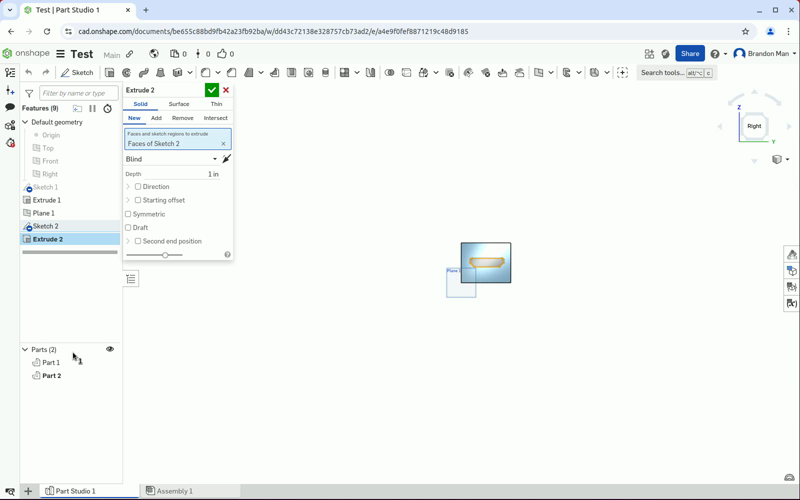
mouse_move(143, 106)
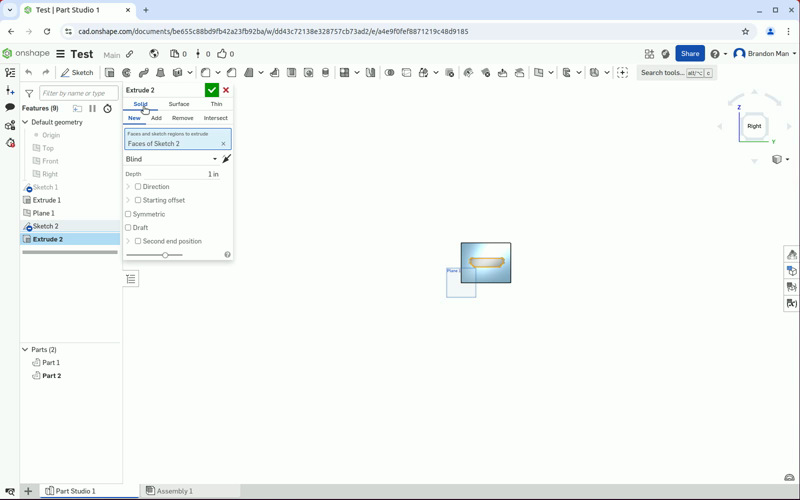
click(143, 106)
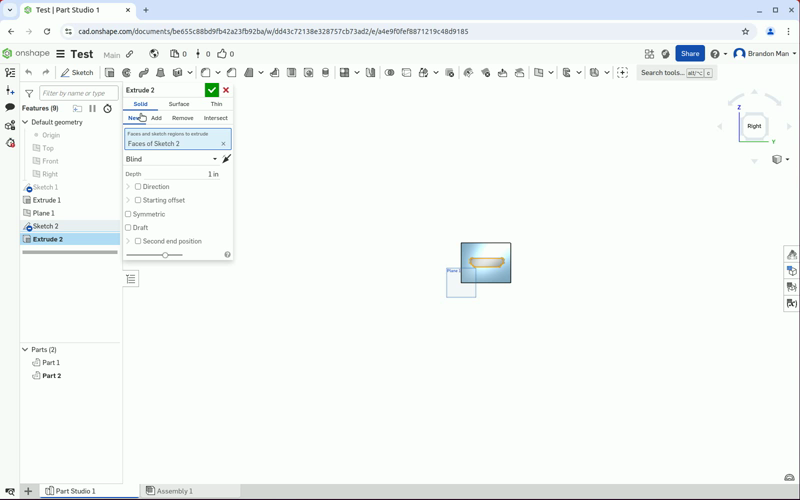
mouse_move(137, 120)
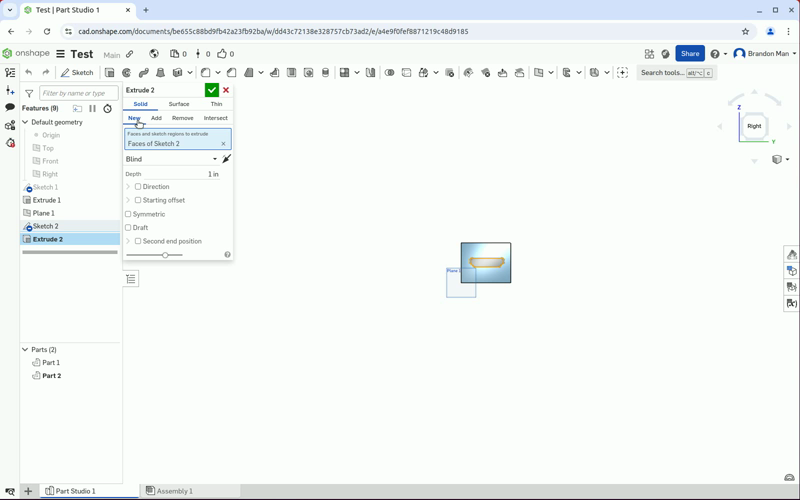
click(137, 120)
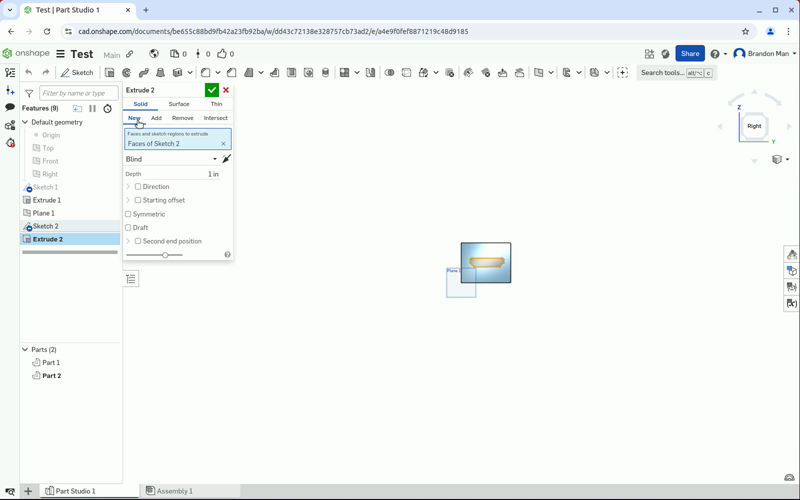
key(tab, 4)
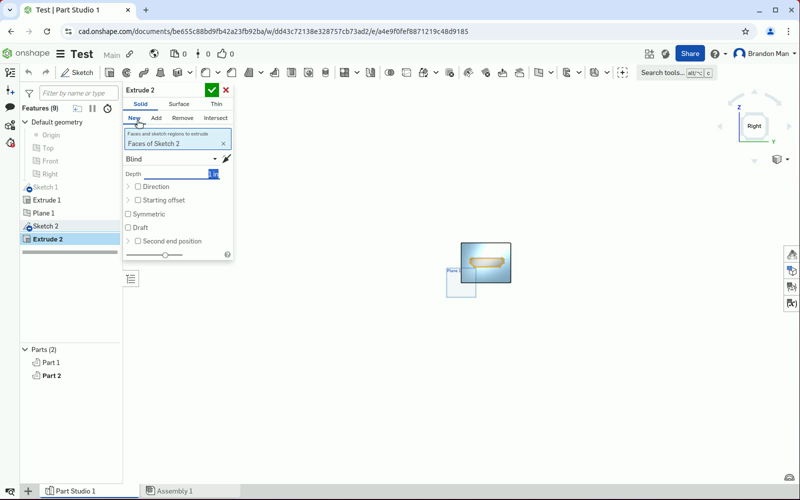
text(5.296)
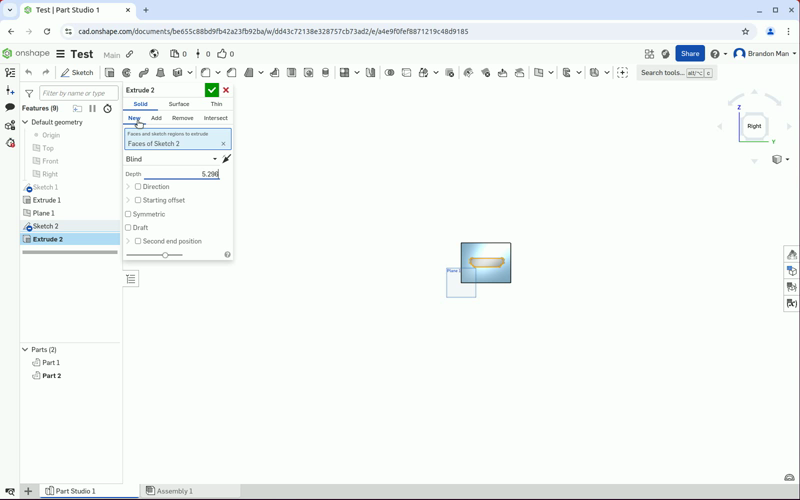
key(enter)
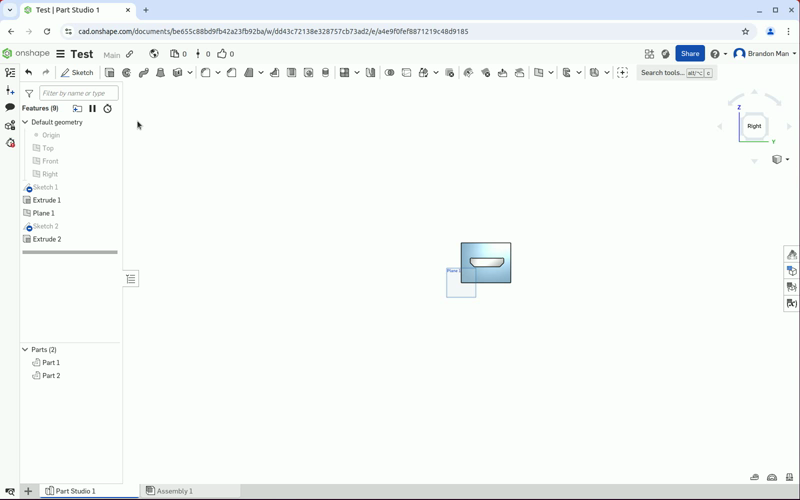
key(shift+h)
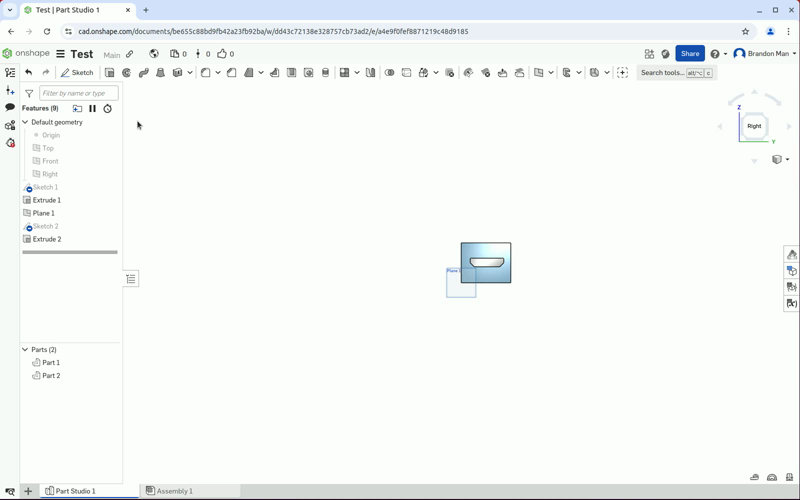
key(shift+h)
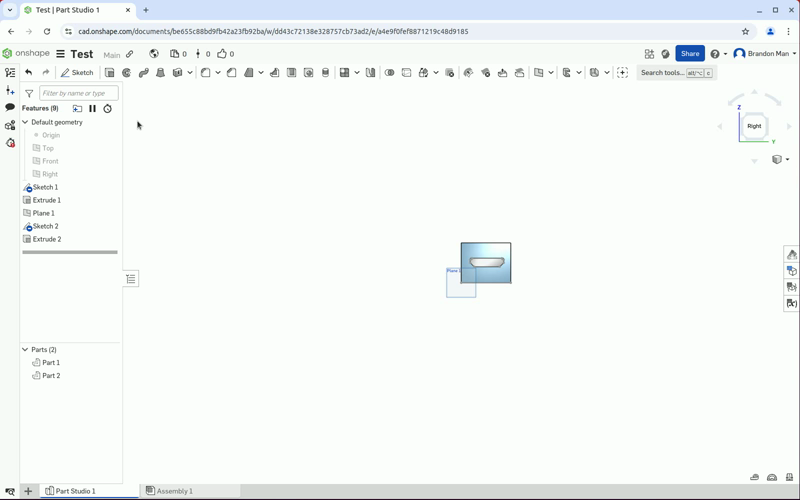
key(shift+7)
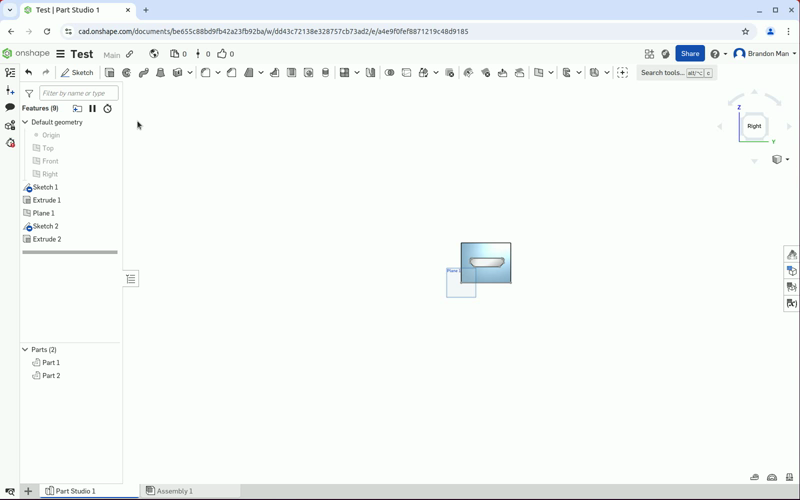
key(right, 2)
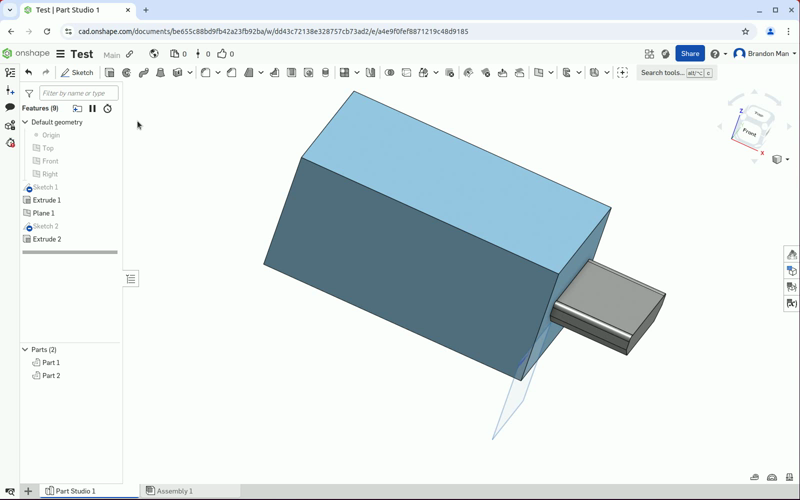
key(down, 2)
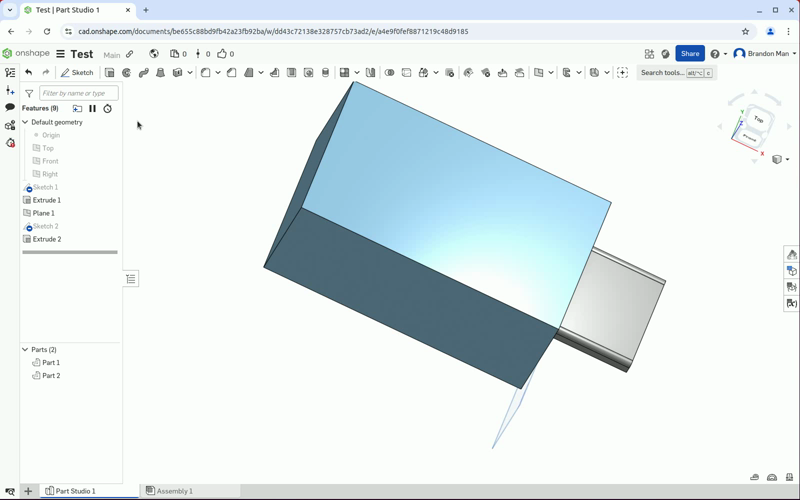
key(up, 2)
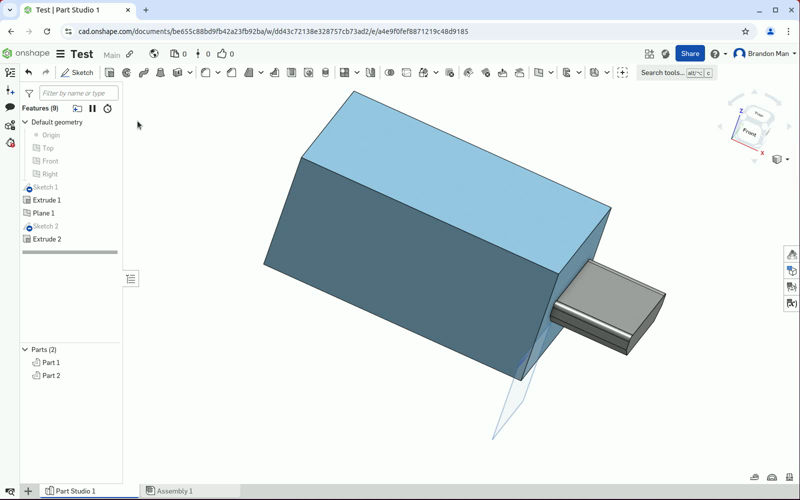
key(left, 2)
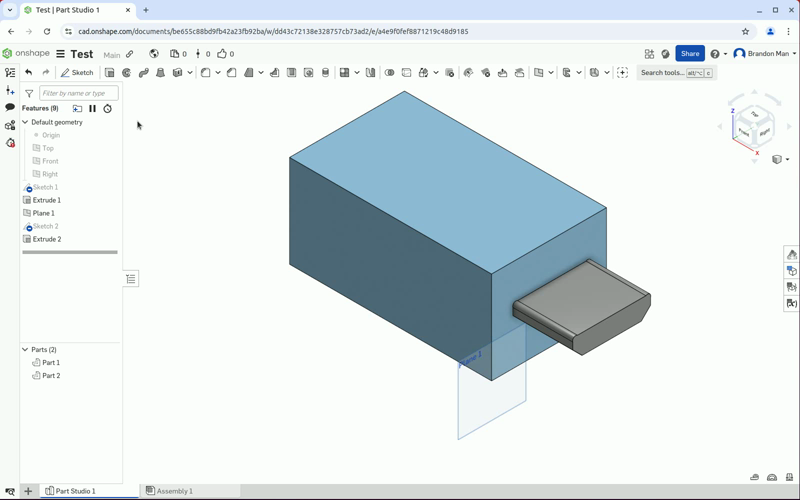
mouse_move(73, 189)
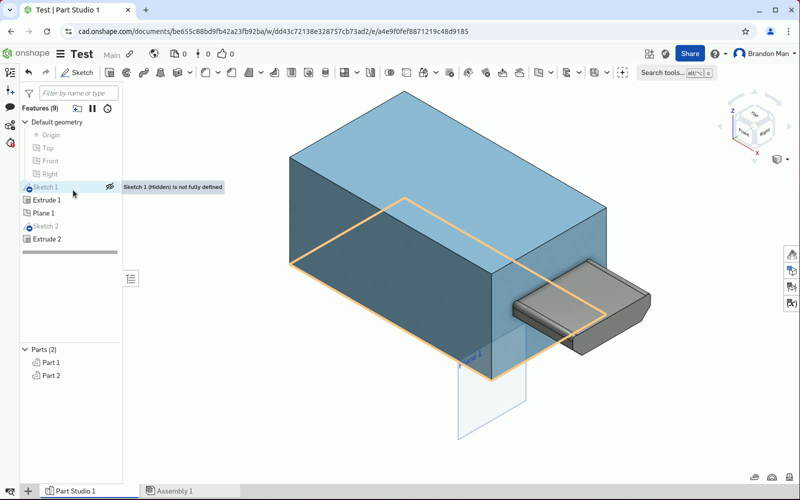
click(73, 189)